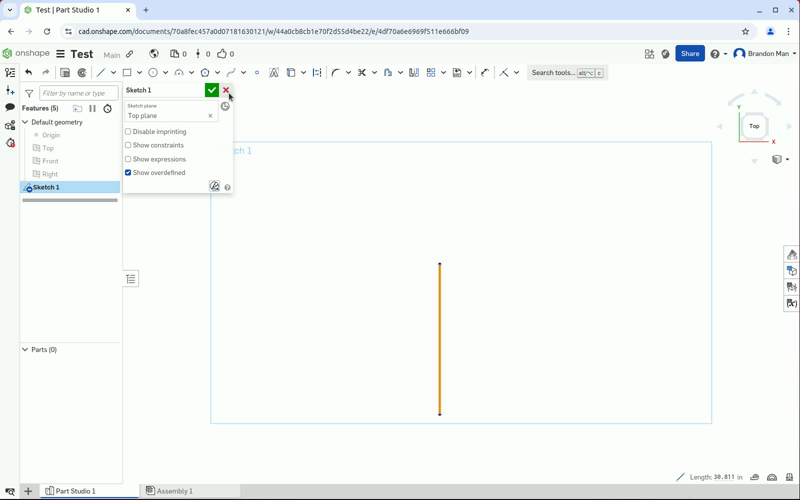
key(shift+h)
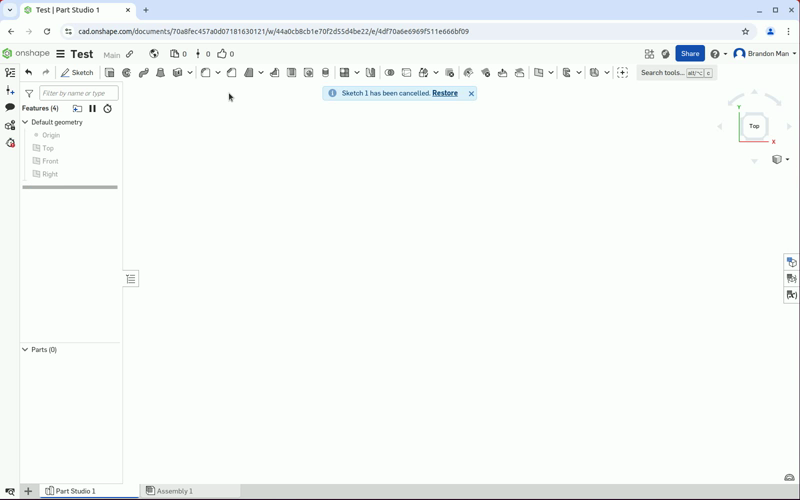
mouse_move(73, 352)
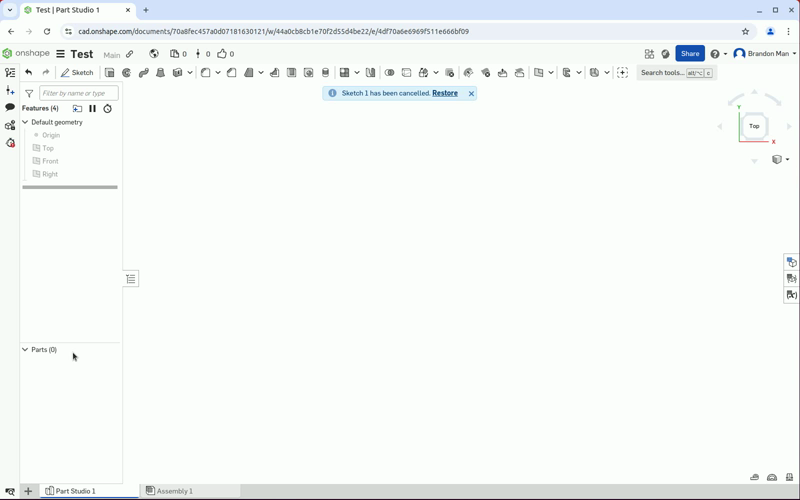
key(y)
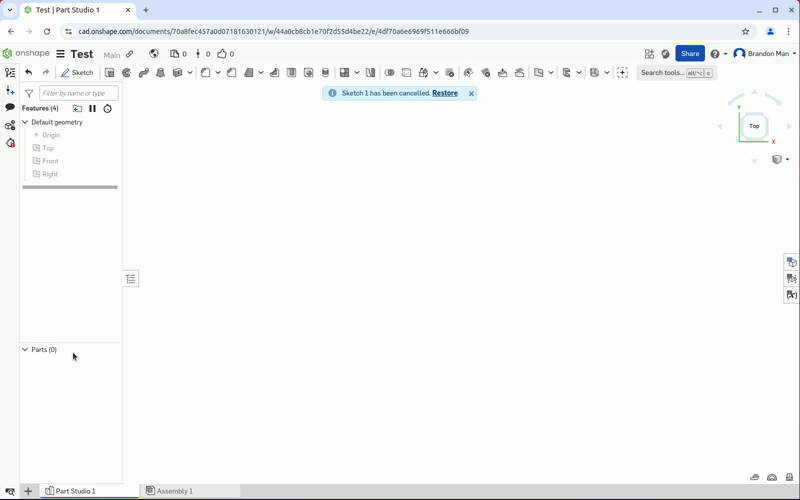
key(shift+p)
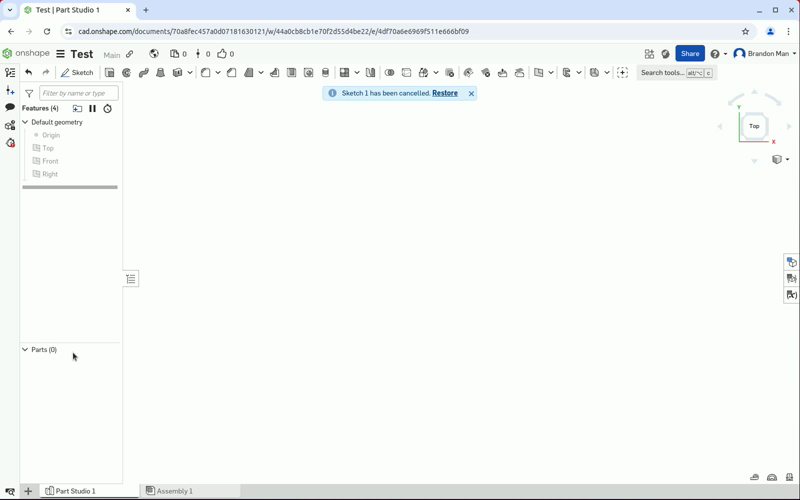
key(space)
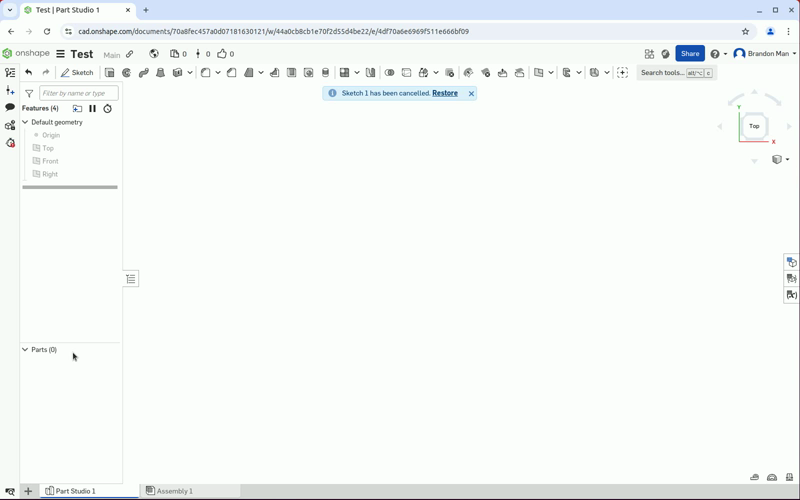
key_down(shift)
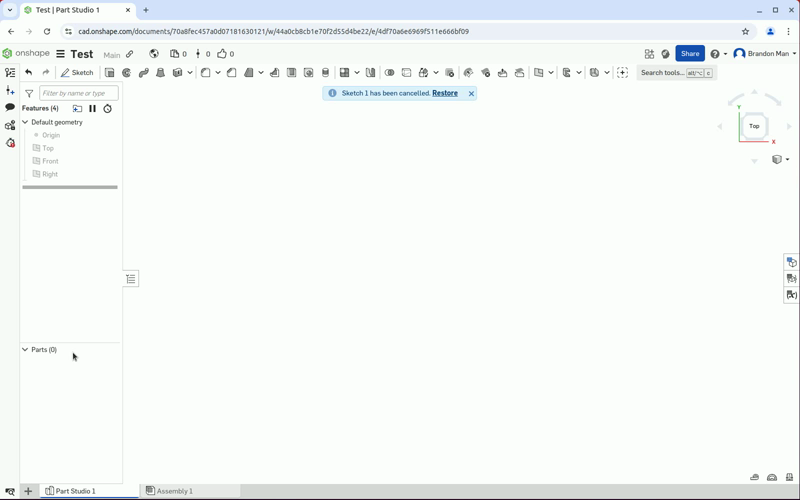
key(up)
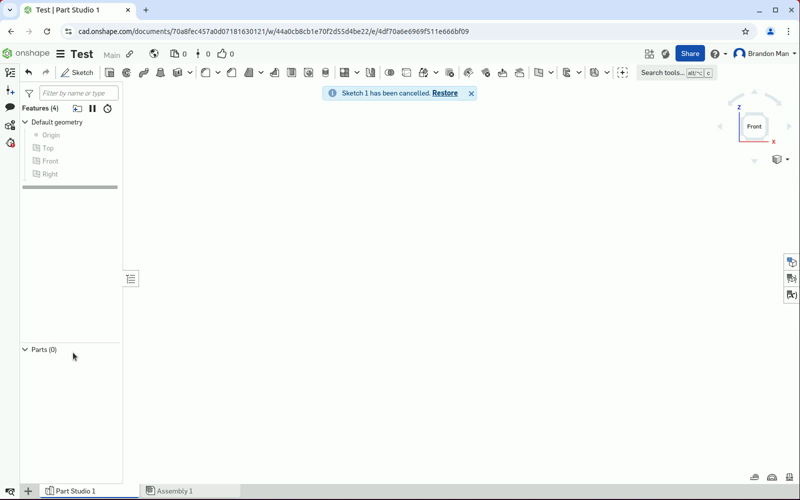
key_up(shift)
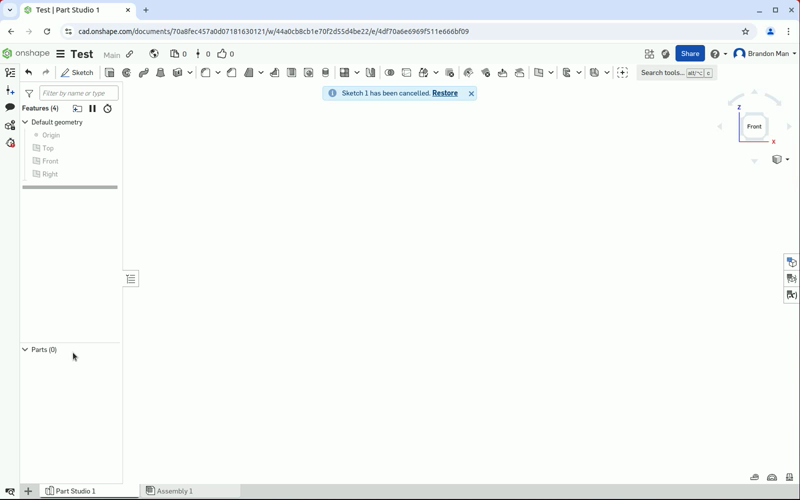
mouse_move(73, 352)
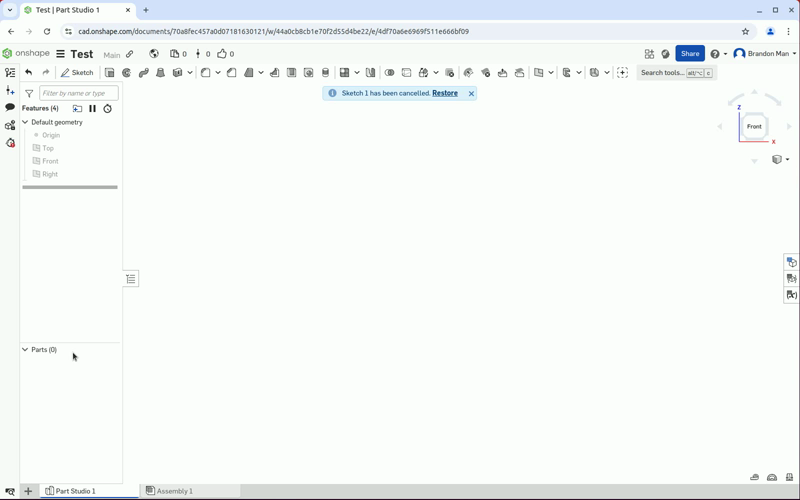
key(shift+y)
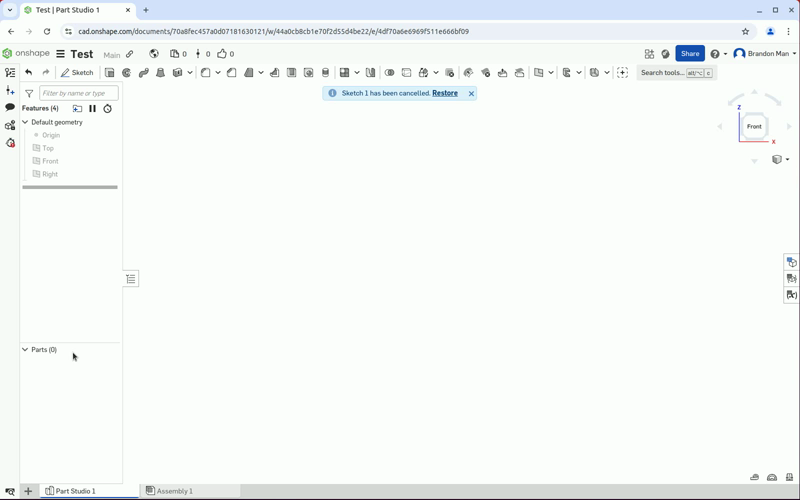
key(shift+s)
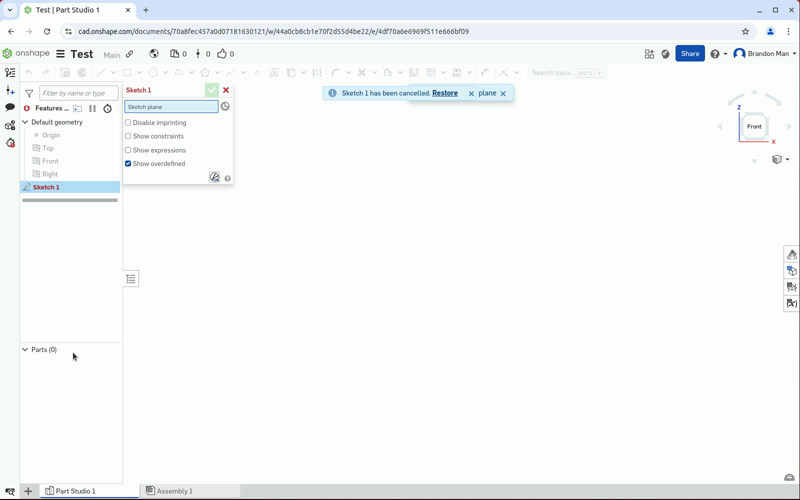
mouse_move(73, 163)
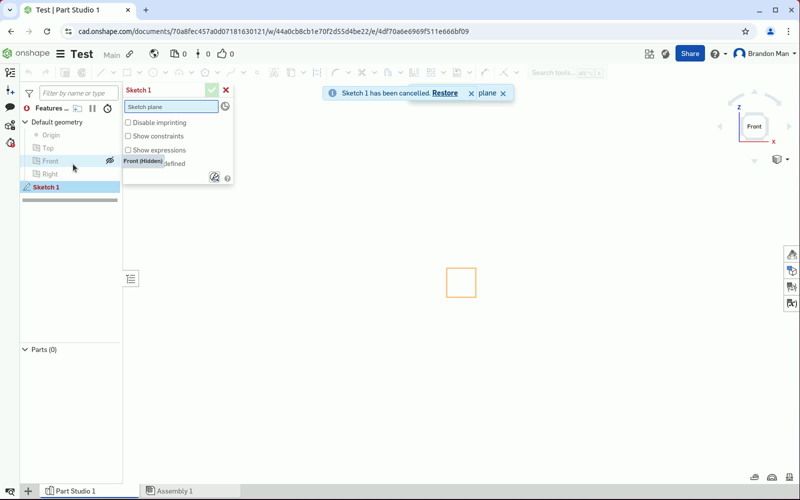
click(73, 163)
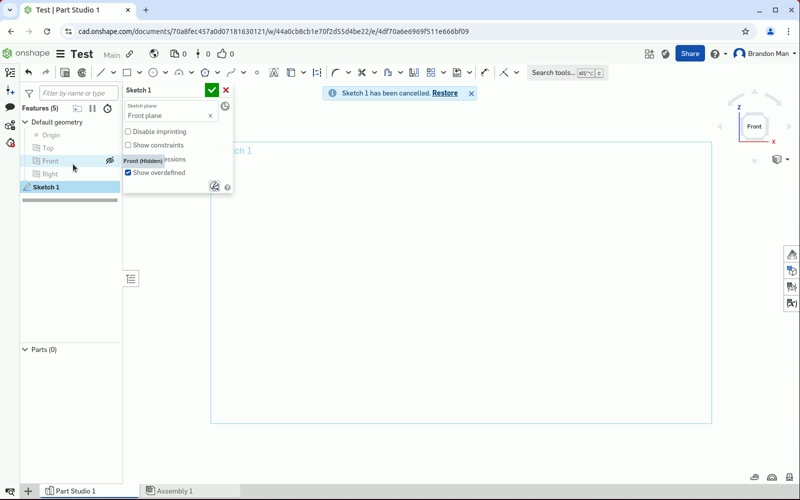
mouse_move(73, 352)
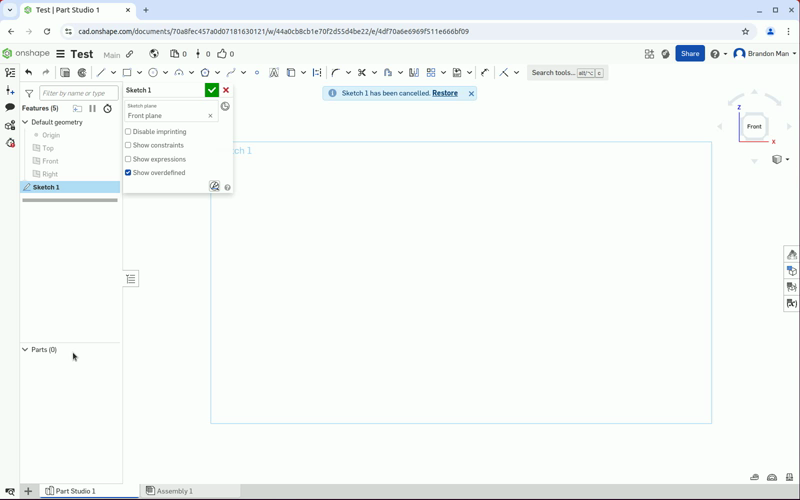
key(y)
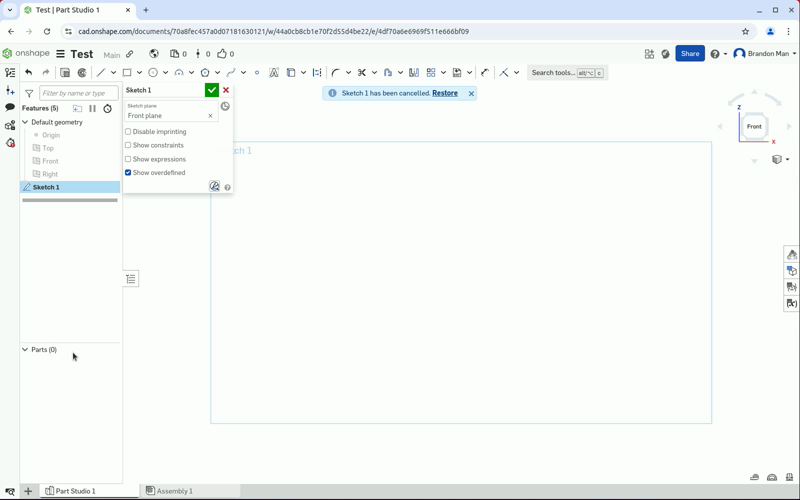
key(c)
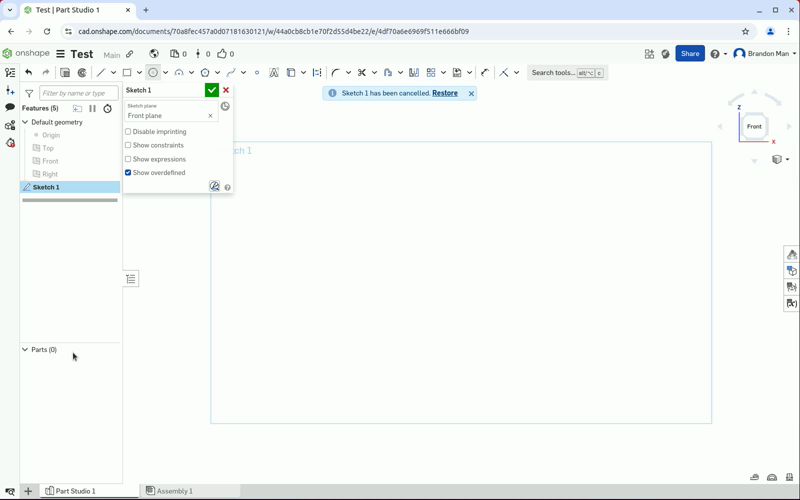
key_down(shift)
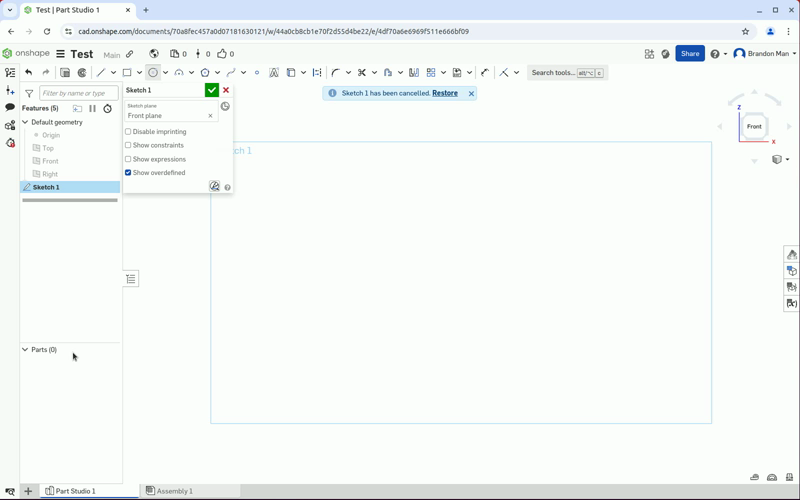
mouse_move(404, 282)
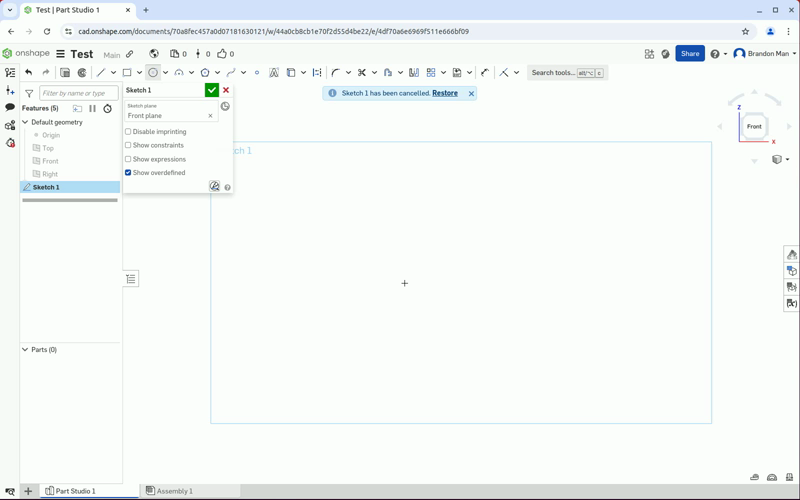
click(404, 282)
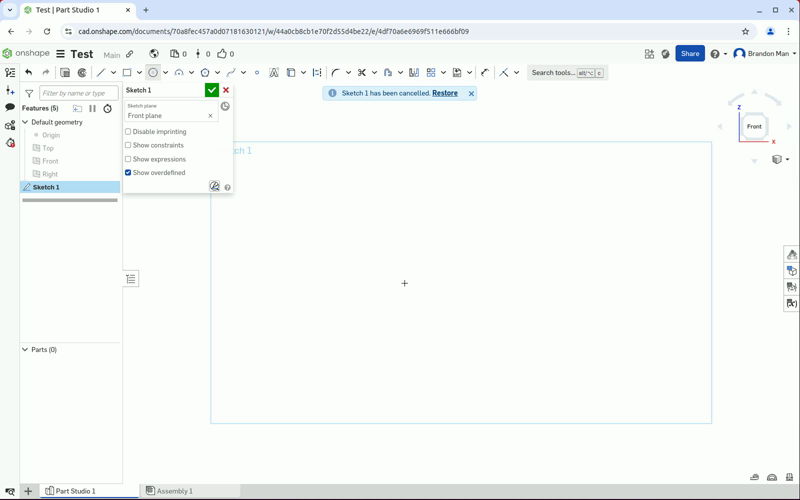
key_up(shift)
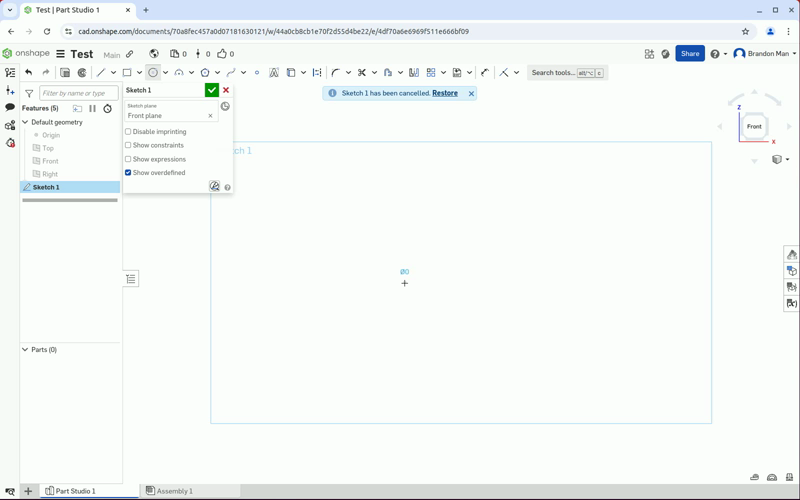
mouse_move(461, 282)
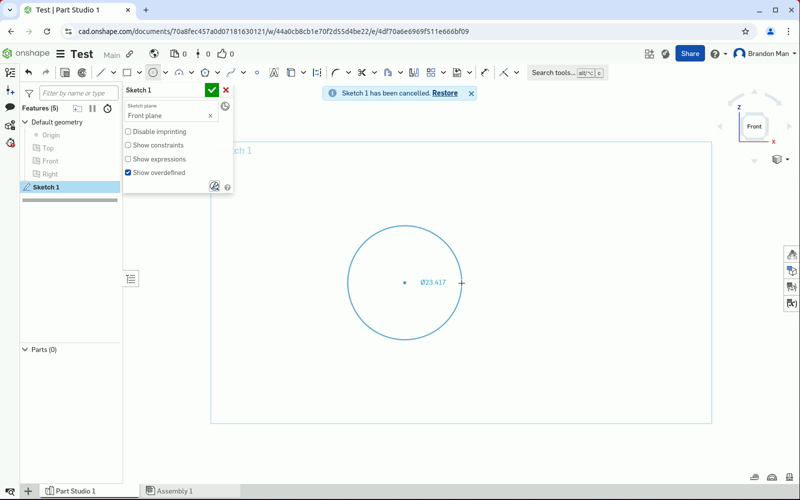
click(461, 282)
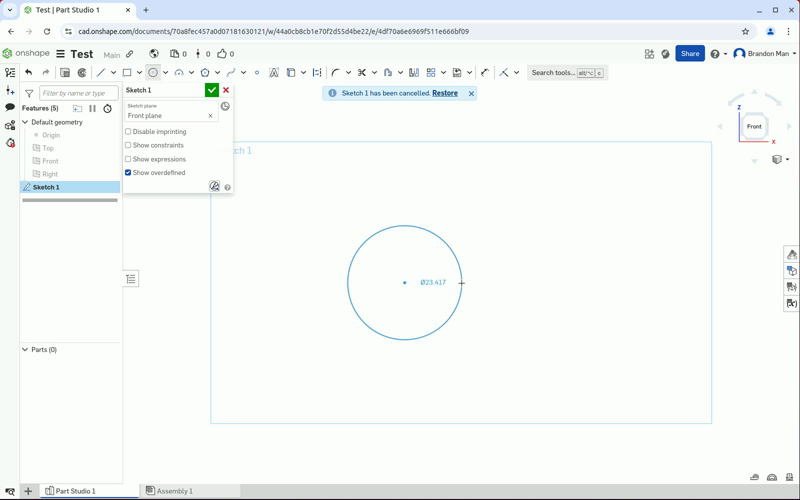
key(esc)
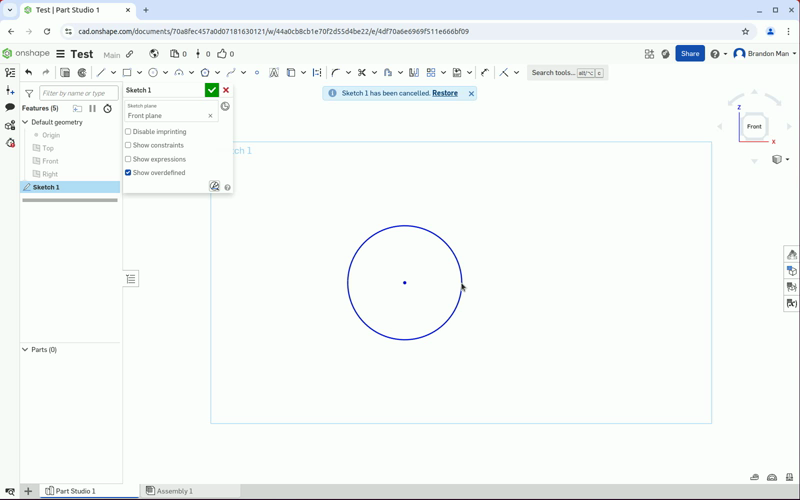
key(l)
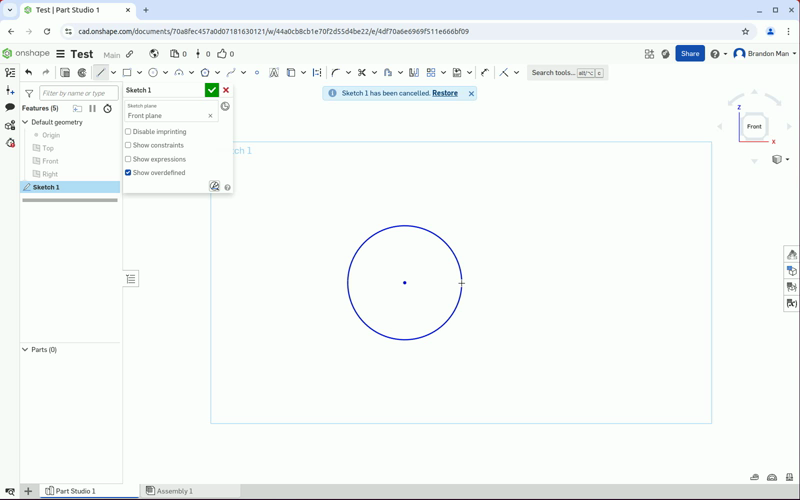
key_down(shift)
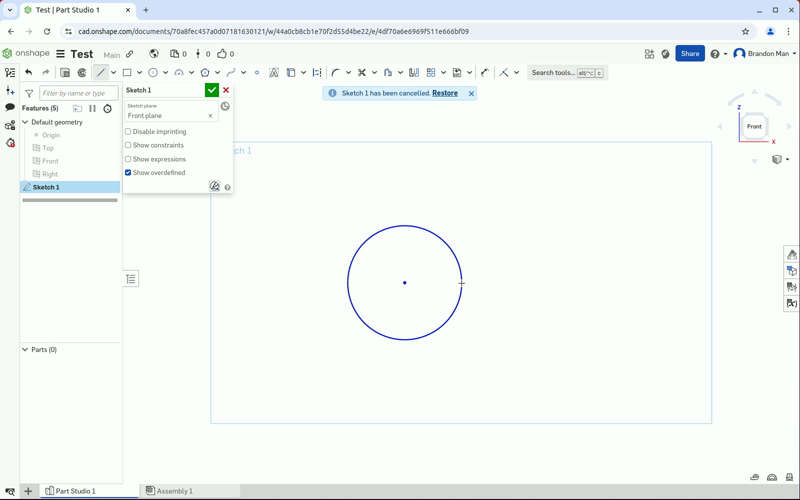
mouse_move(369, 291)
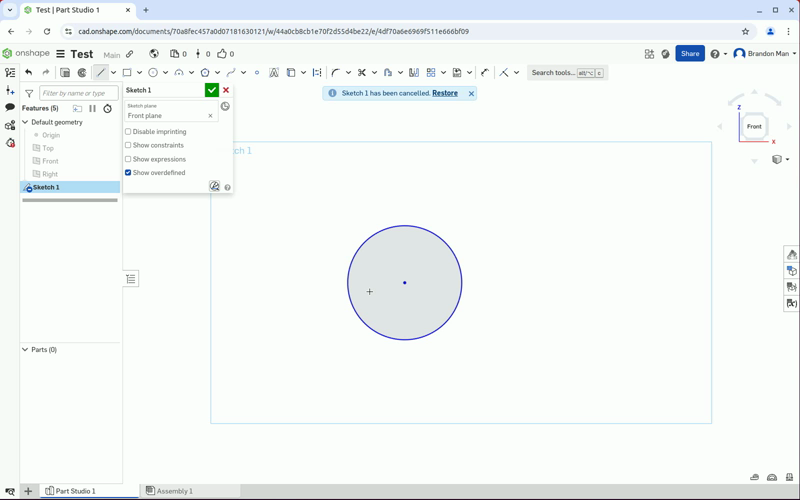
click(369, 291)
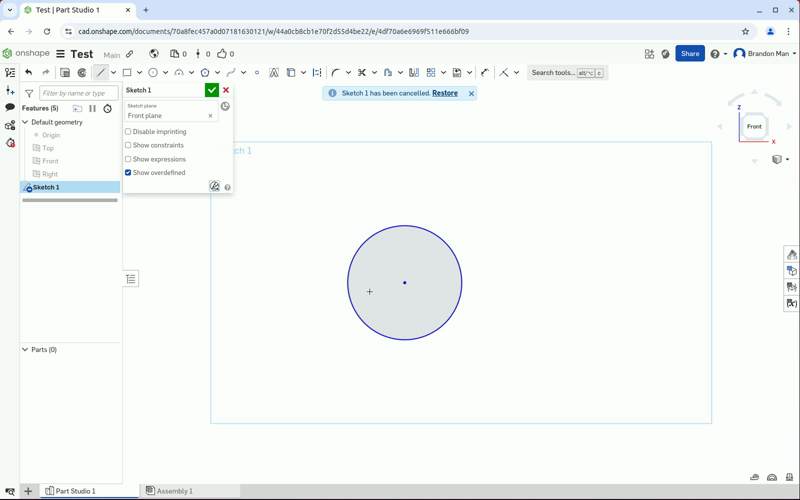
key_up(shift)
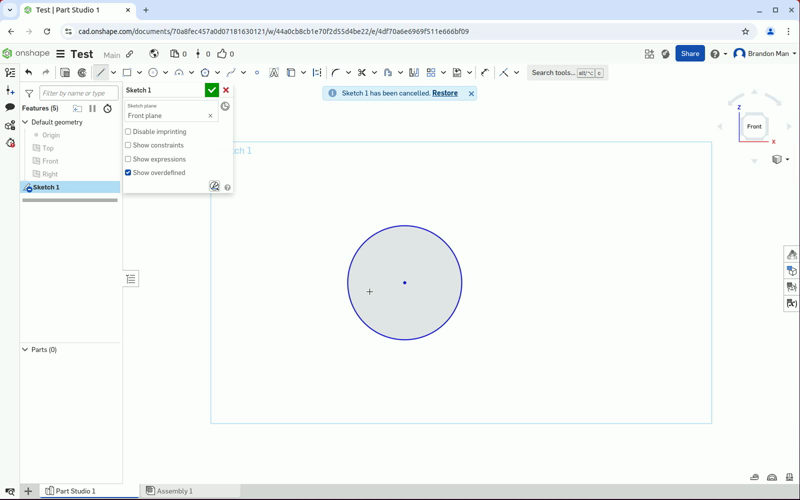
key_down(shift)
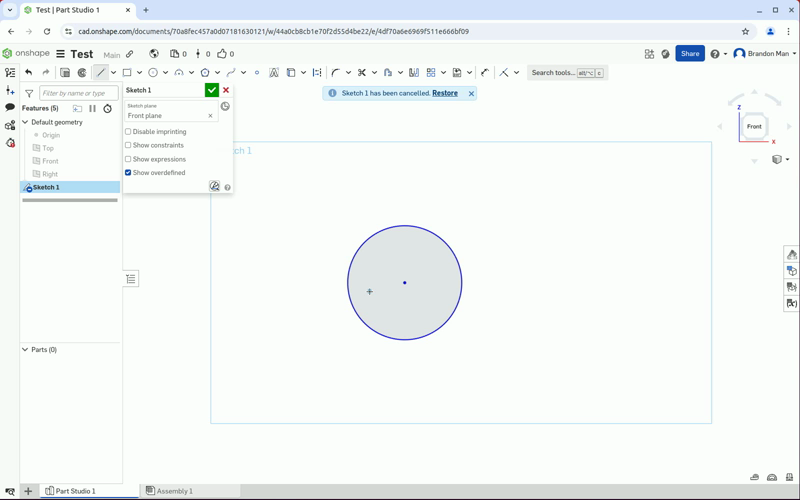
mouse_move(399, 291)
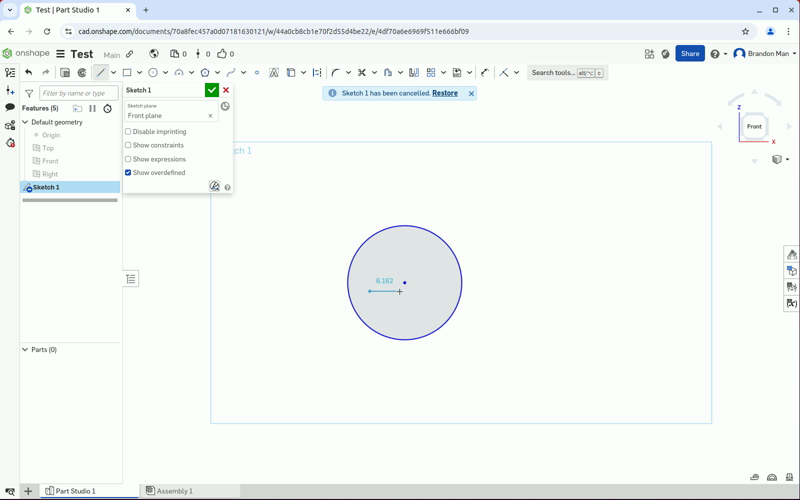
mouse_move(386, 291)
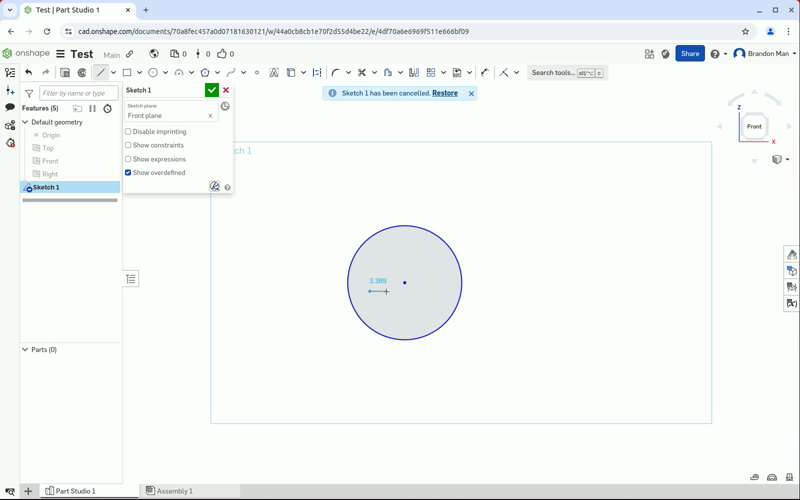
click(386, 291)
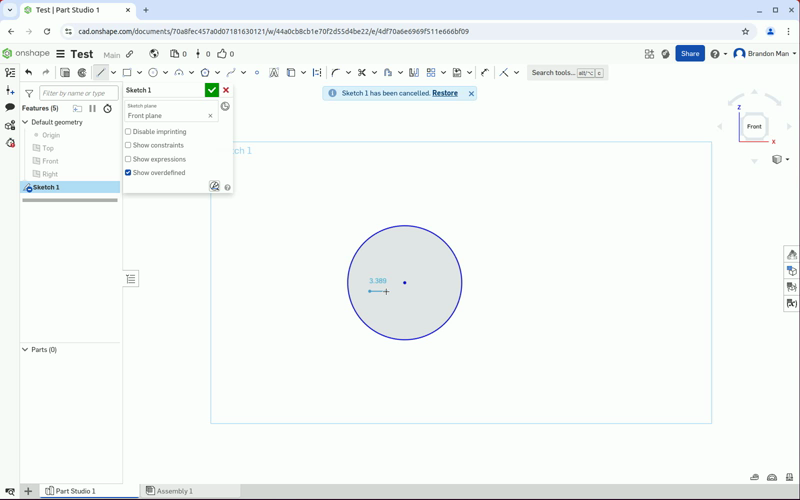
key_up(shift)
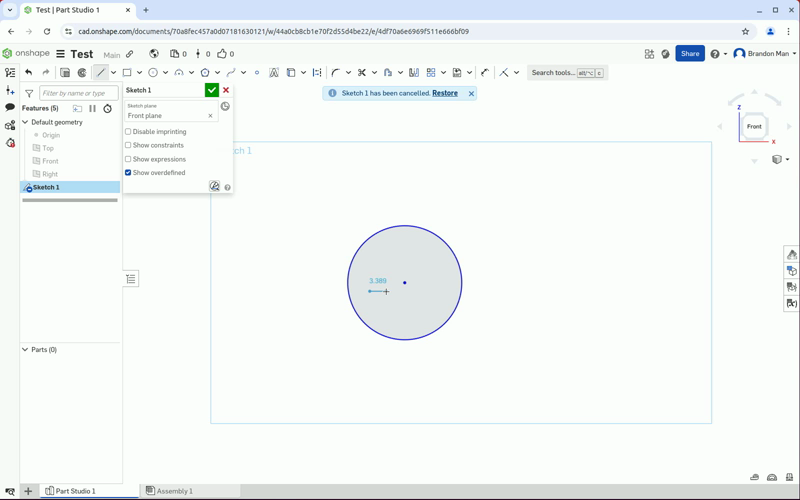
key(esc)
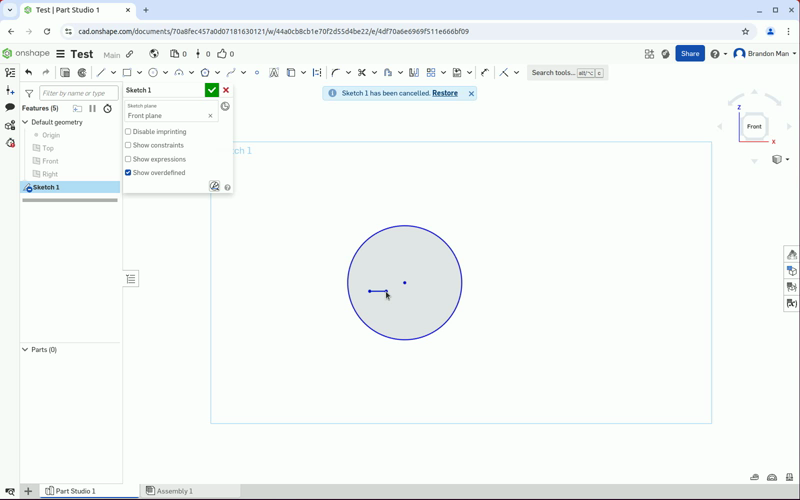
key(a)
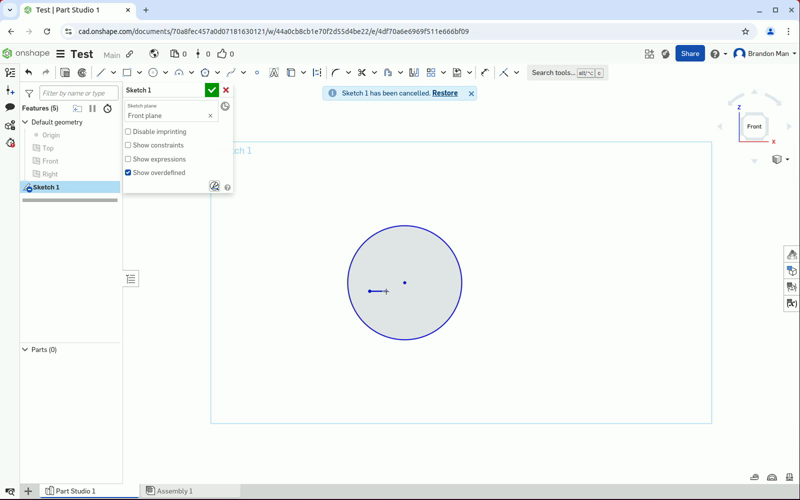
mouse_move(386, 291)
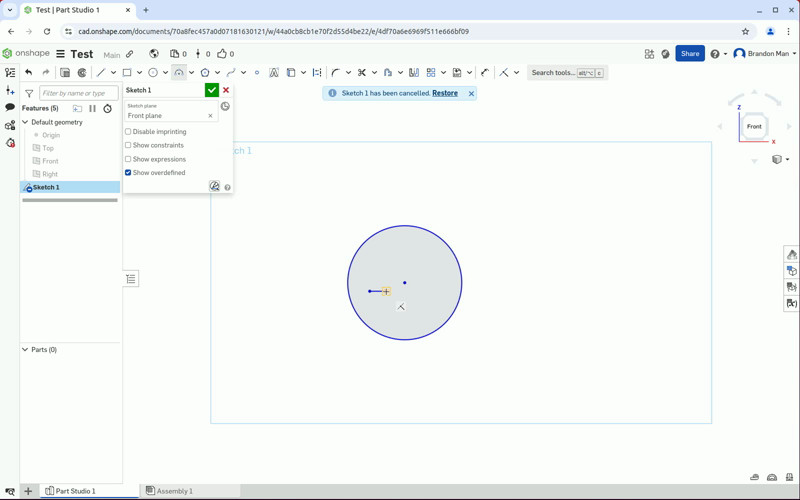
click(386, 291)
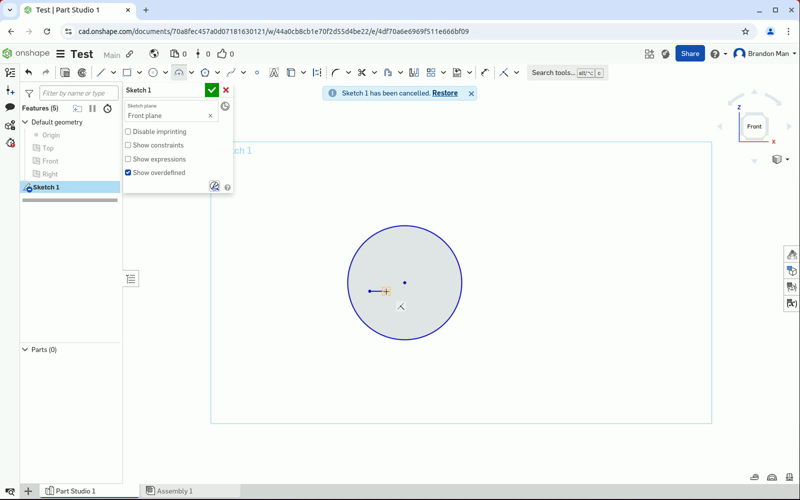
key_down(shift)
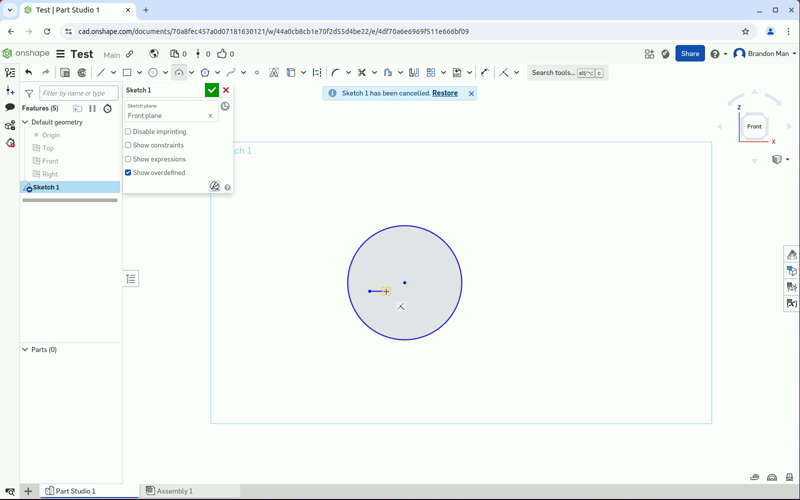
mouse_move(422, 291)
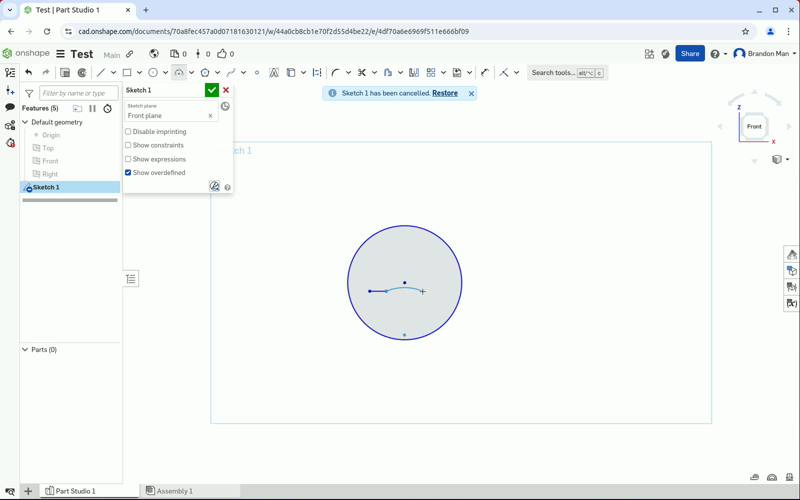
click(422, 291)
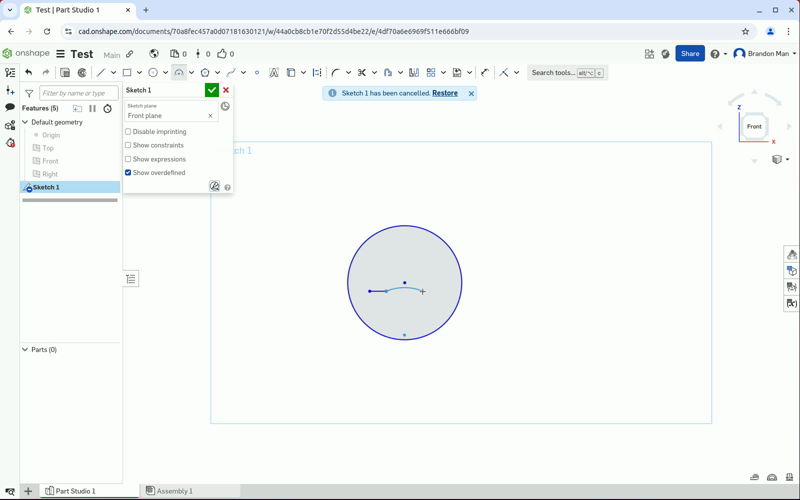
mouse_move(404, 302)
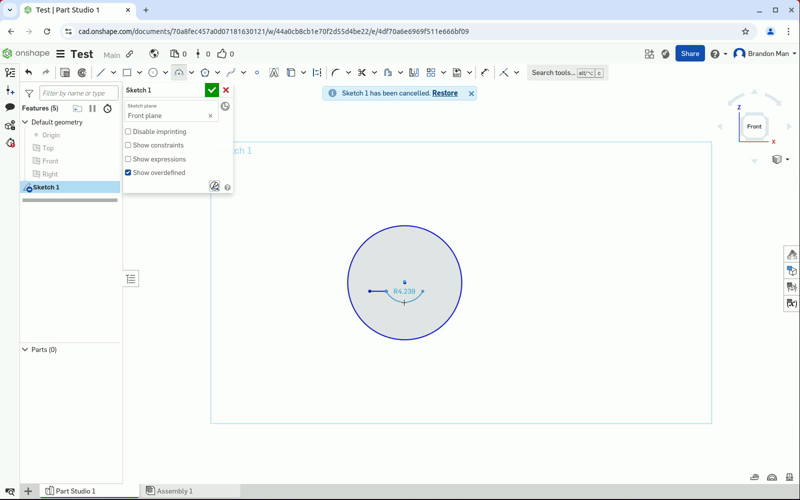
click(404, 302)
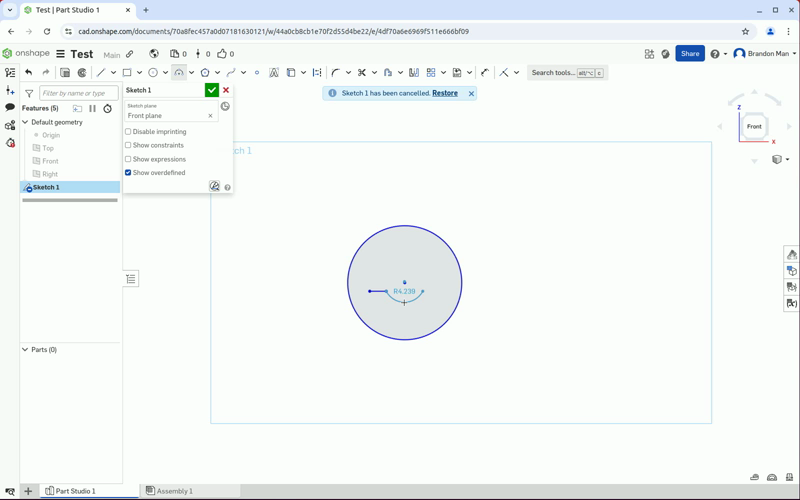
key_up(shift)
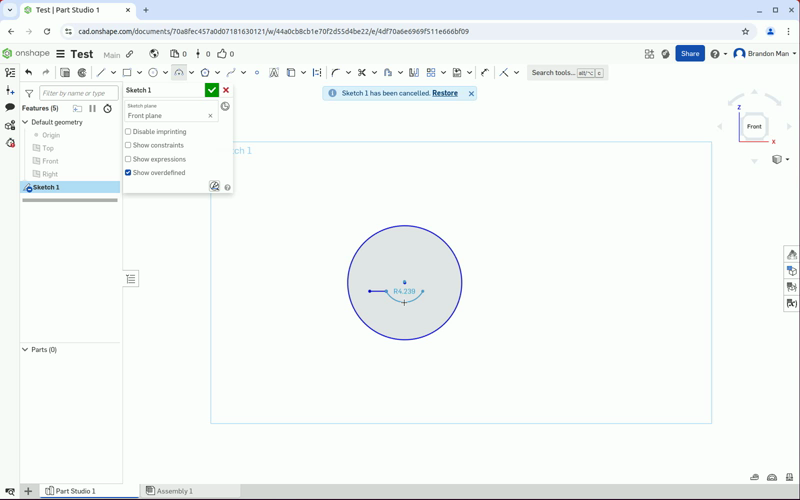
key(esc)
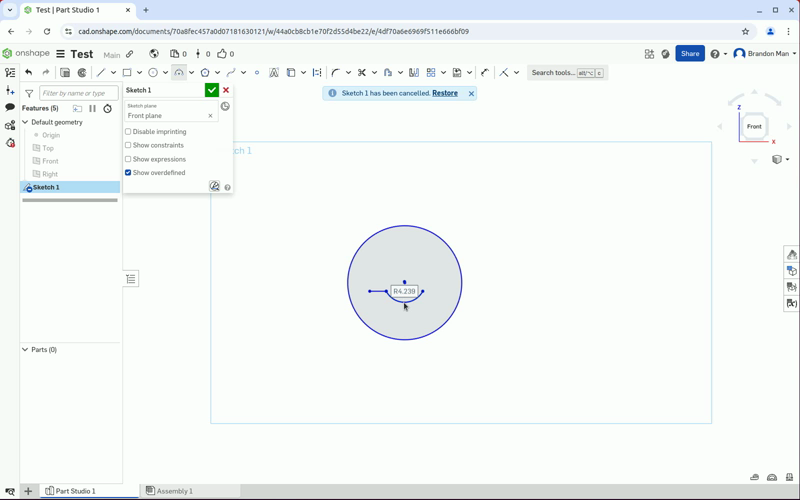
key(l)
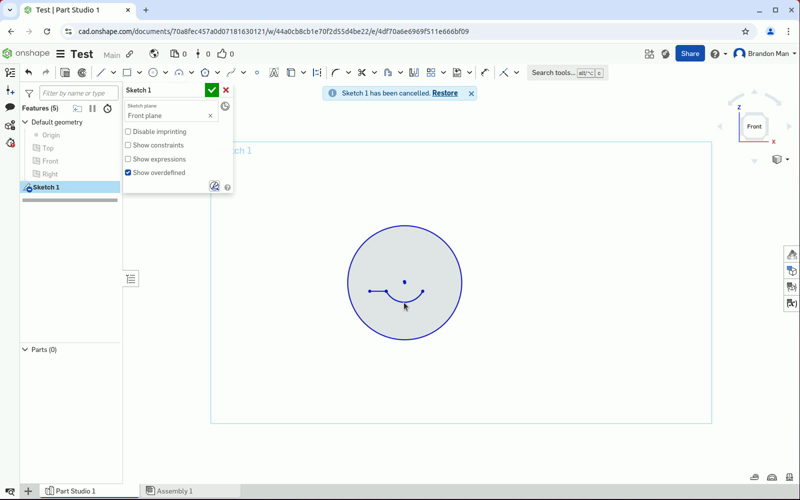
mouse_move(422, 291)
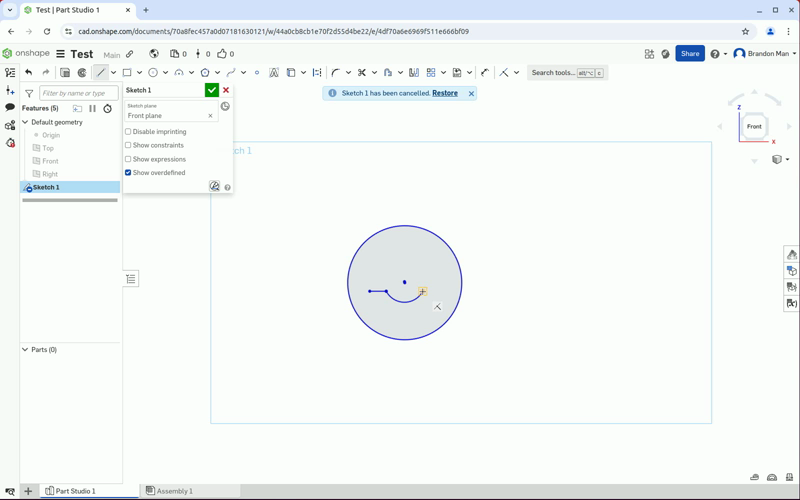
click(422, 291)
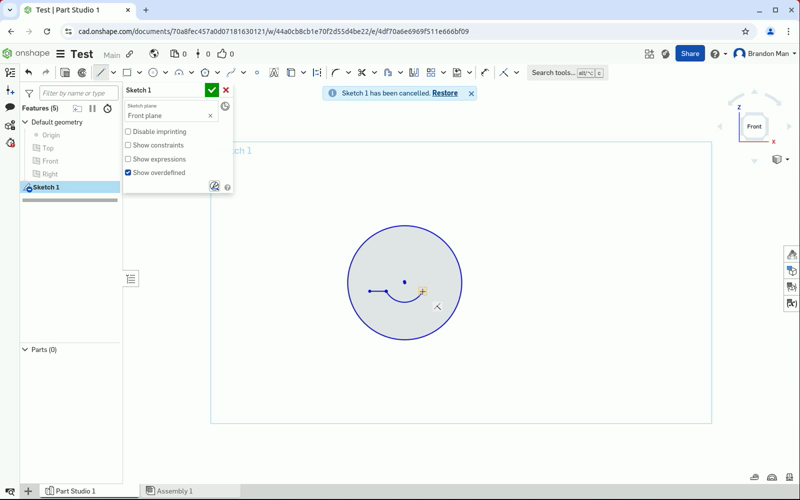
key_down(shift)
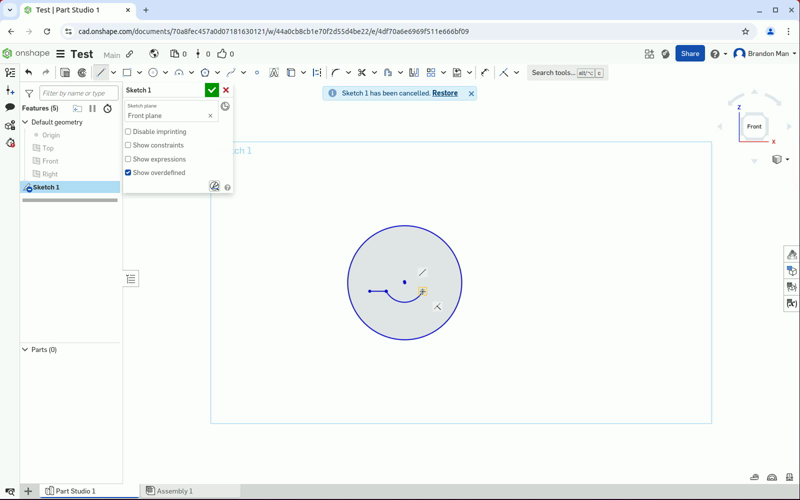
mouse_move(453, 291)
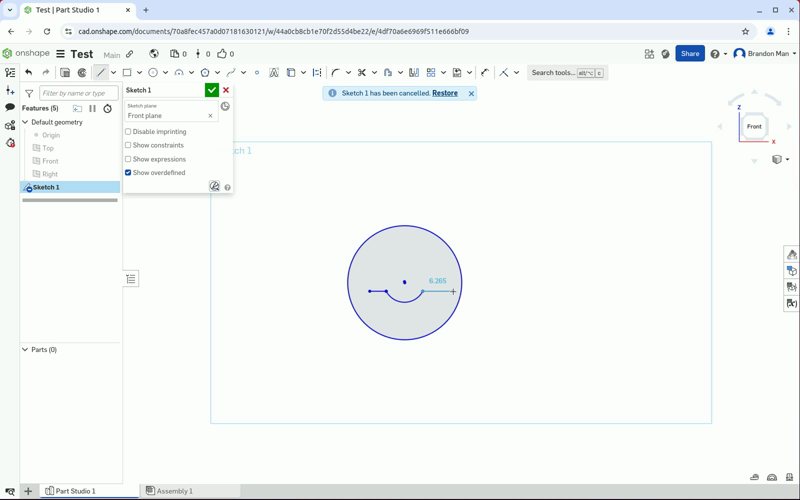
mouse_move(439, 291)
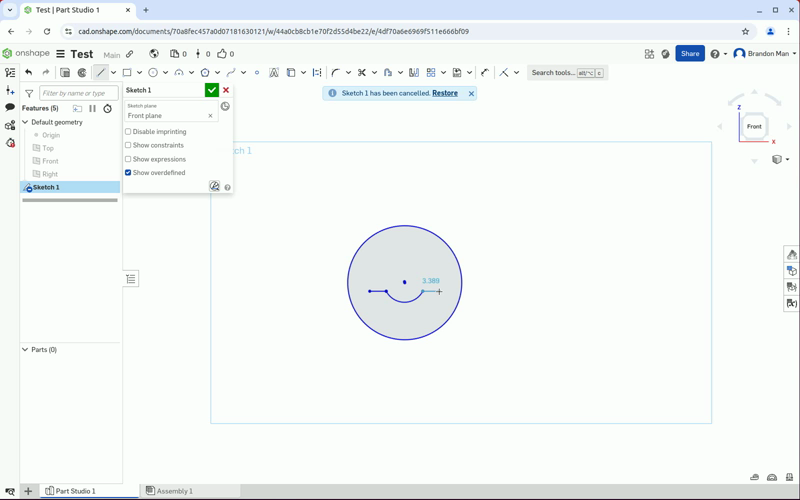
click(439, 291)
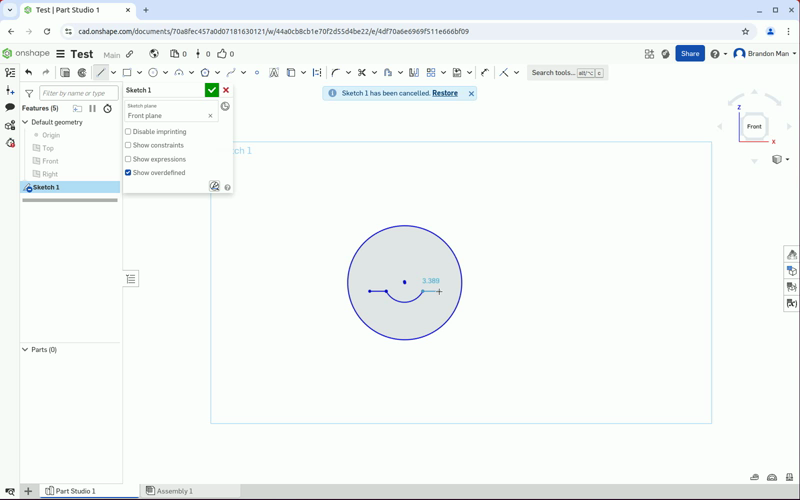
key_up(shift)
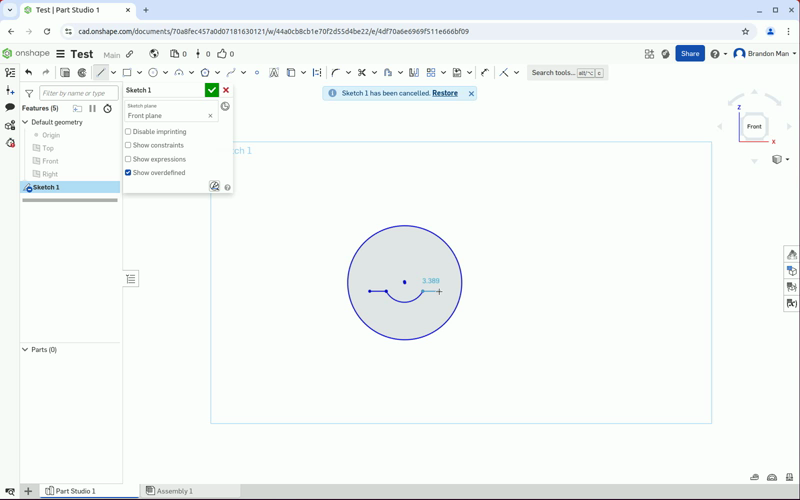
key_down(shift)
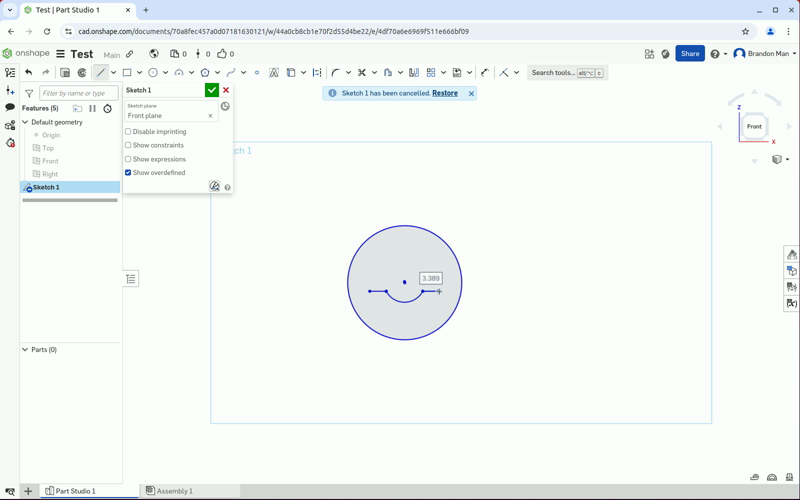
mouse_move(469, 291)
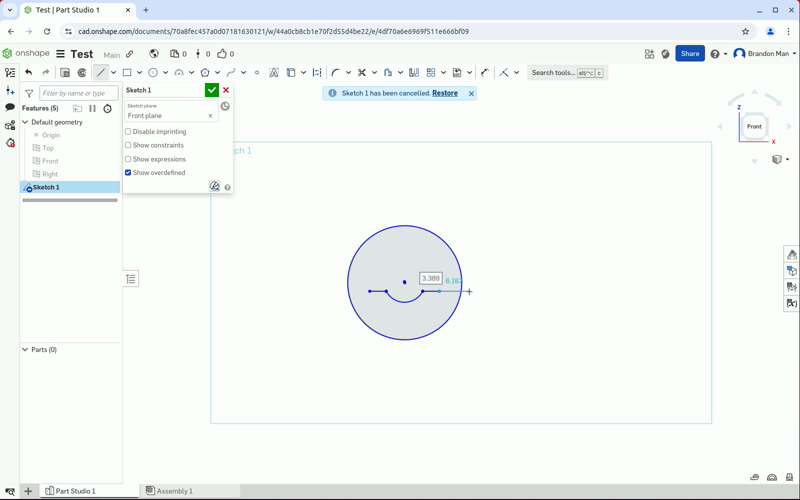
mouse_move(439, 274)
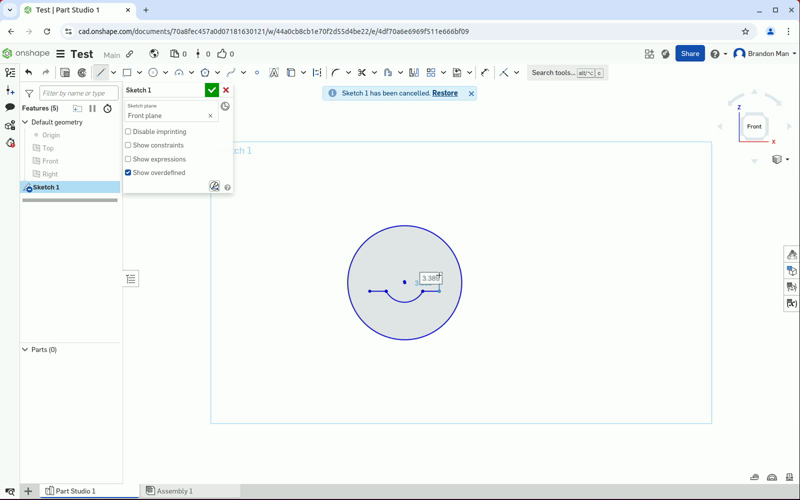
click(439, 274)
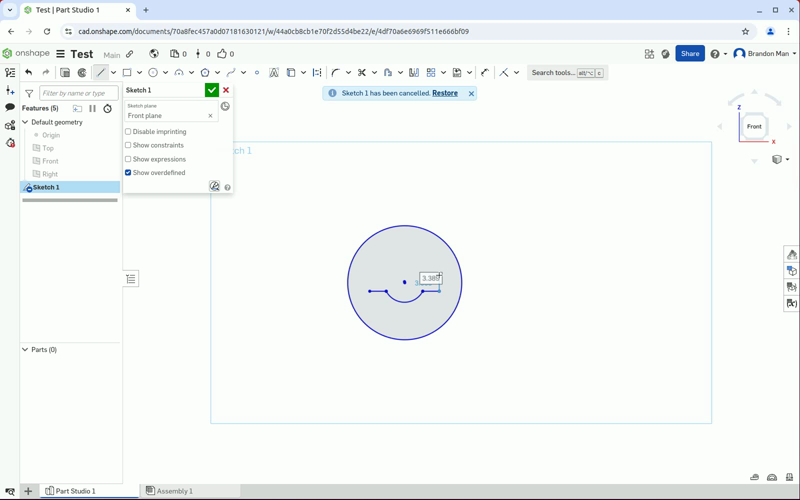
key_up(shift)
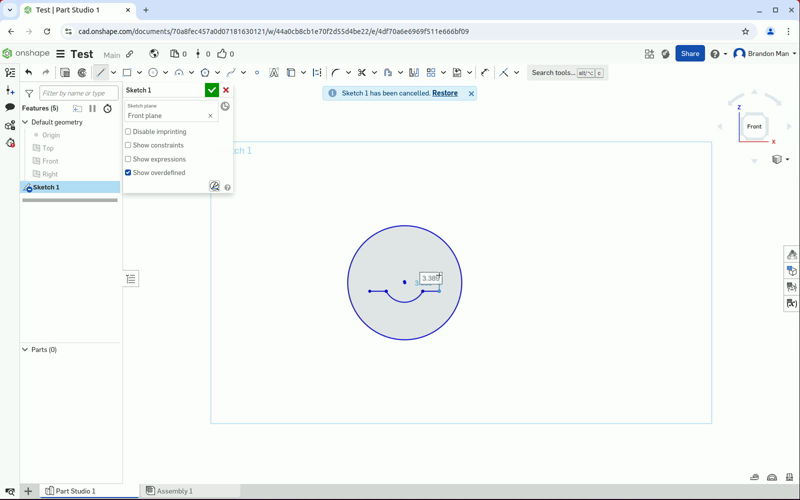
key_down(shift)
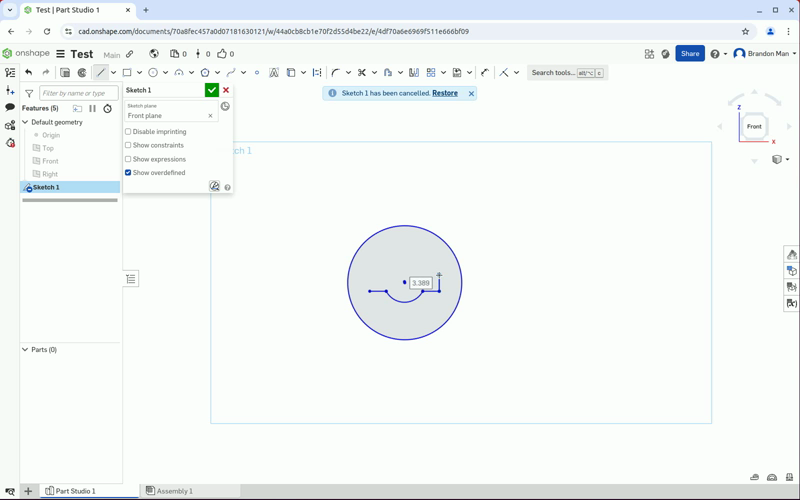
mouse_move(469, 274)
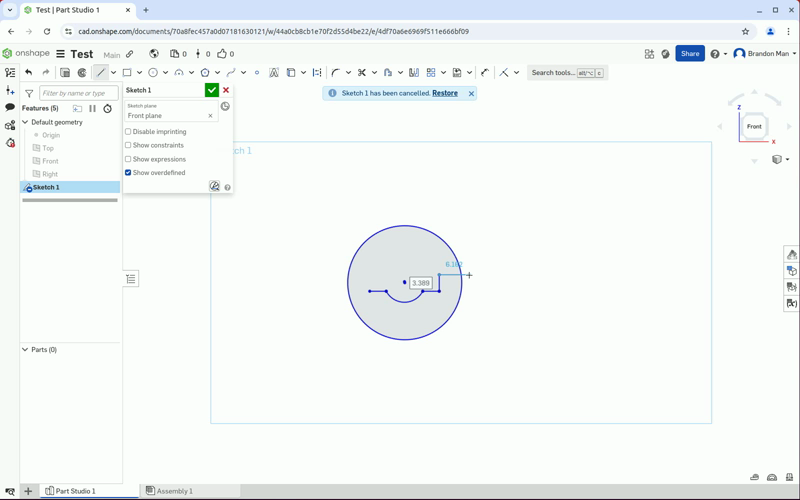
mouse_move(422, 274)
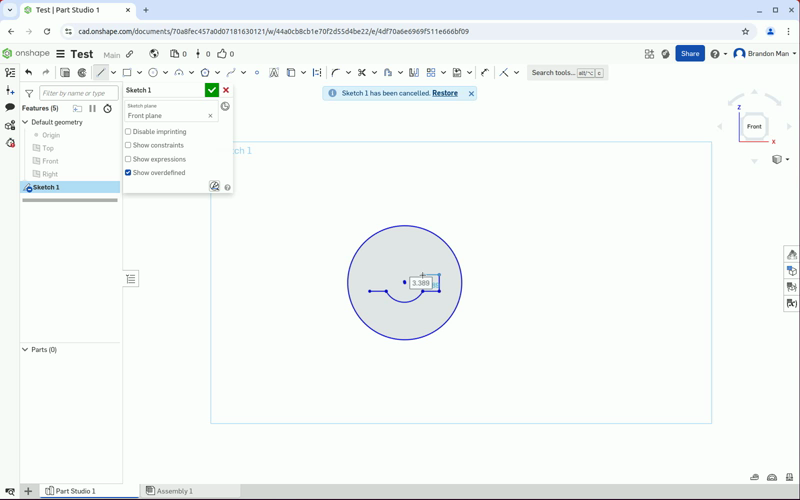
click(422, 274)
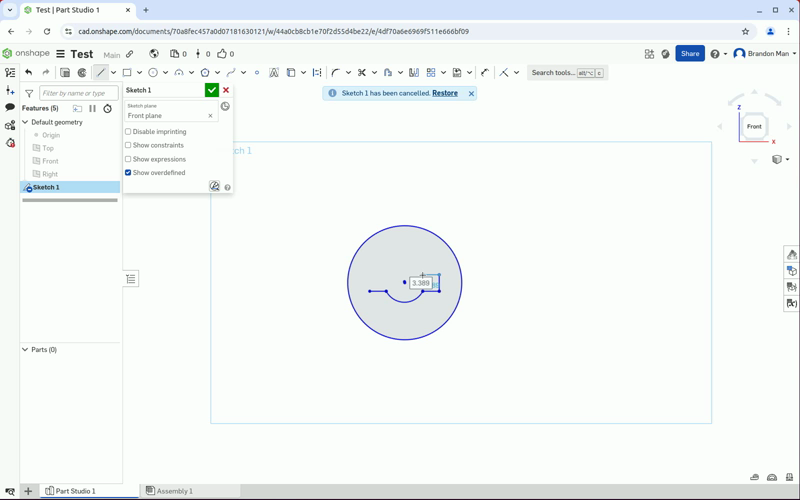
key_up(shift)
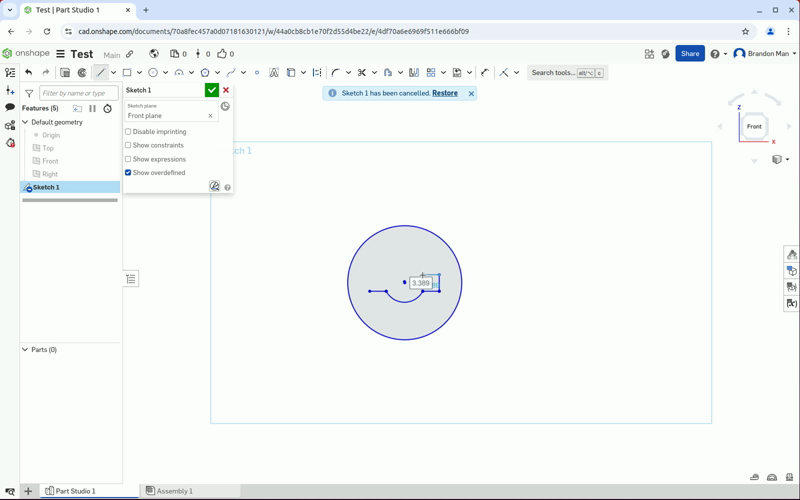
key(esc)
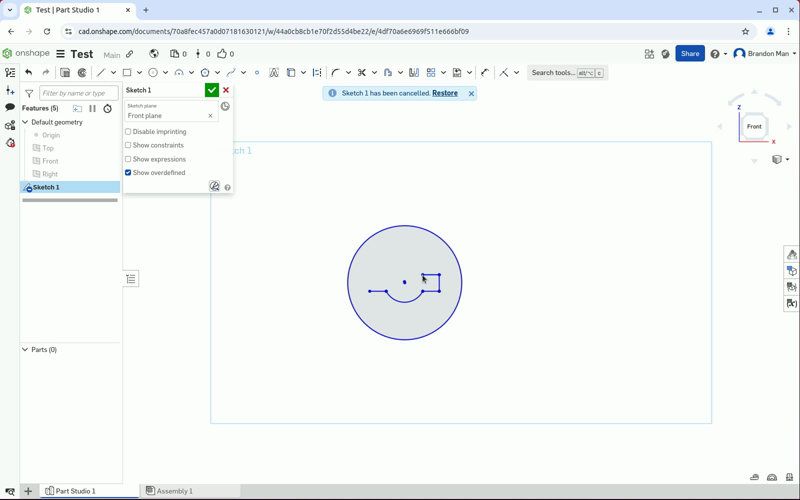
key(a)
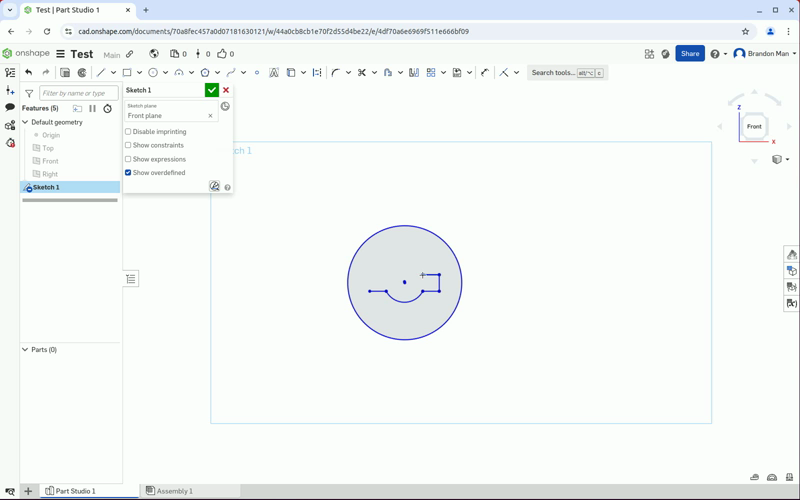
mouse_move(422, 274)
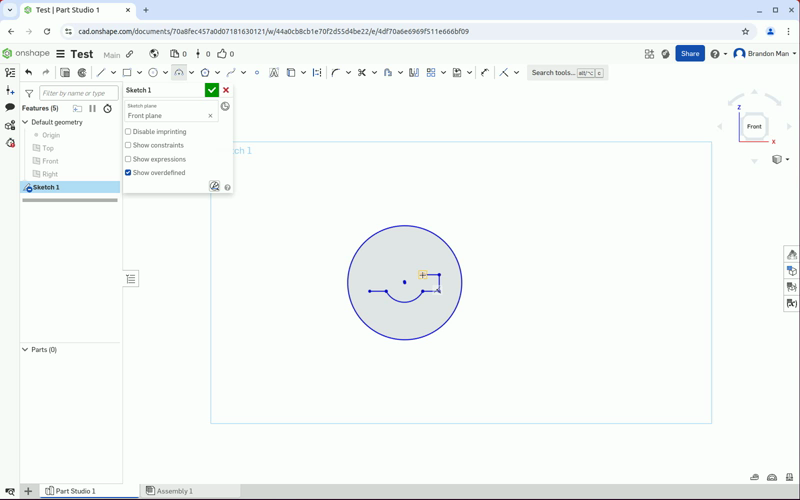
click(422, 274)
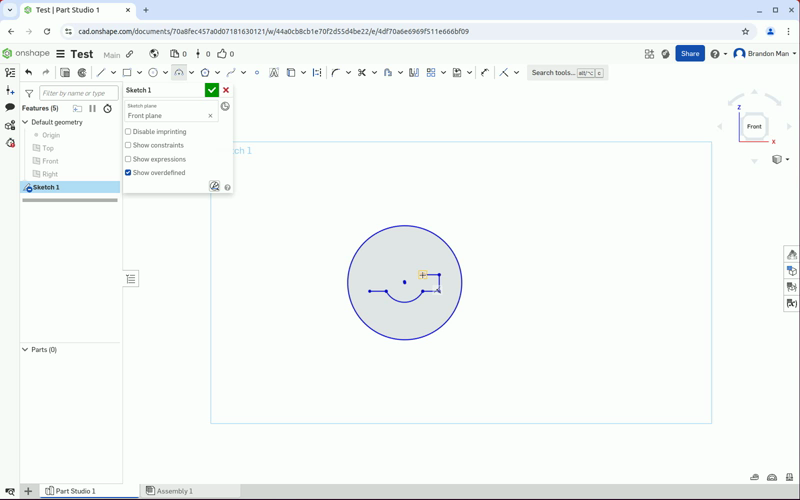
key_down(shift)
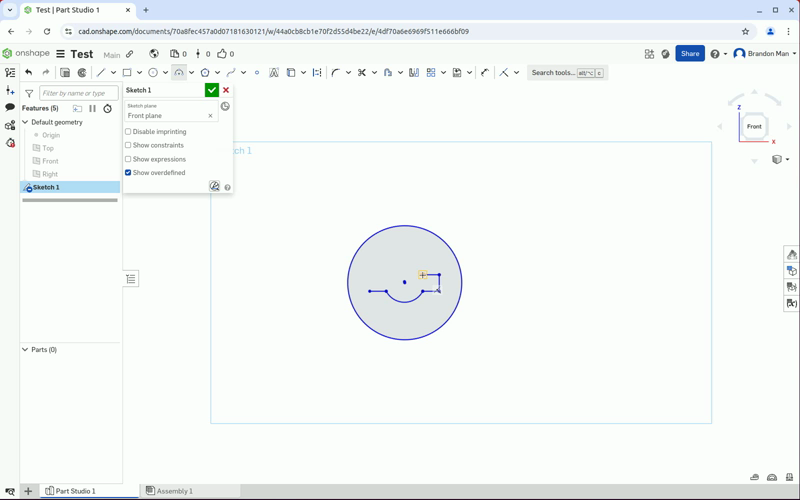
mouse_move(386, 274)
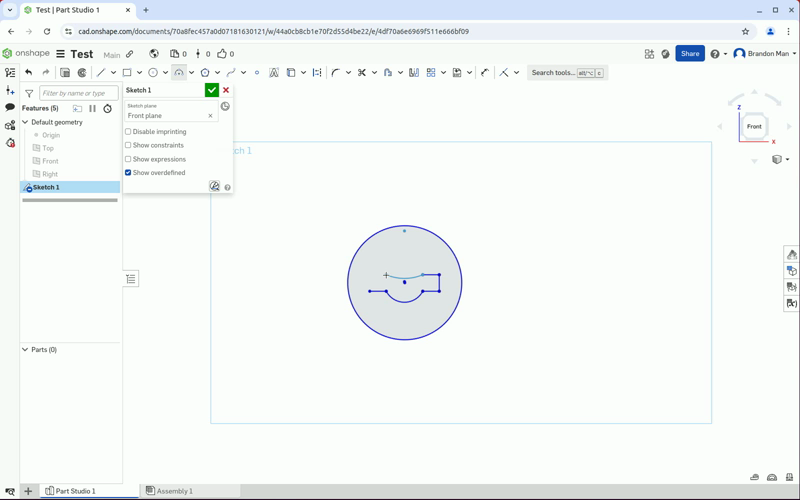
click(386, 274)
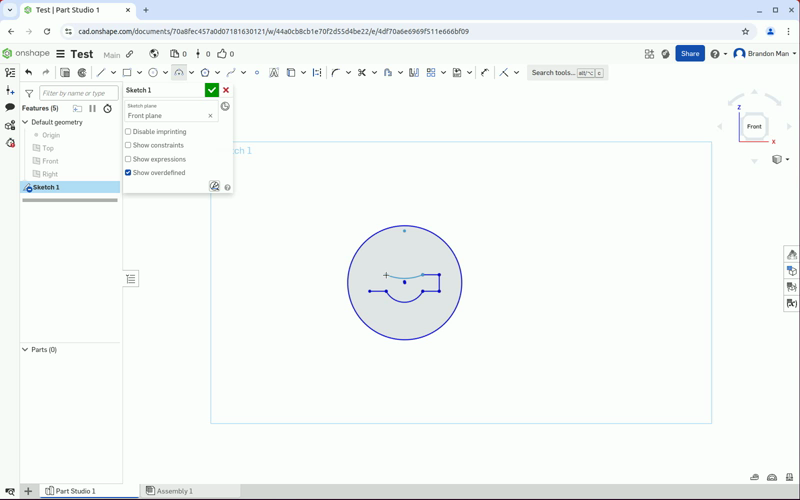
mouse_move(404, 263)
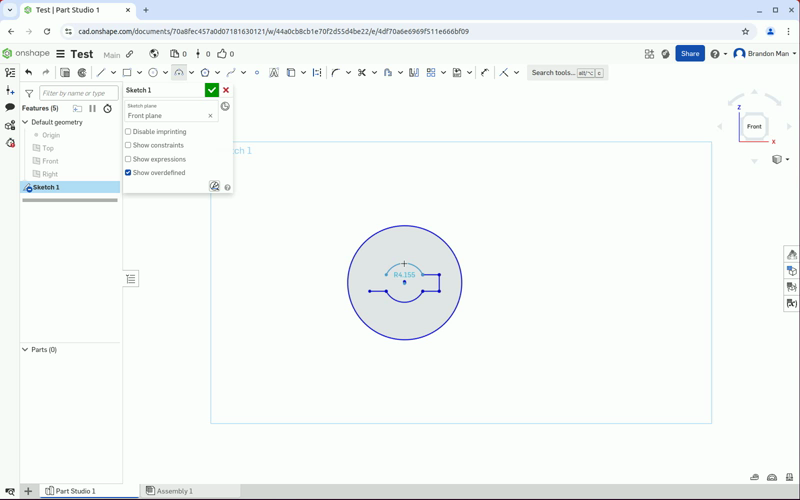
click(404, 263)
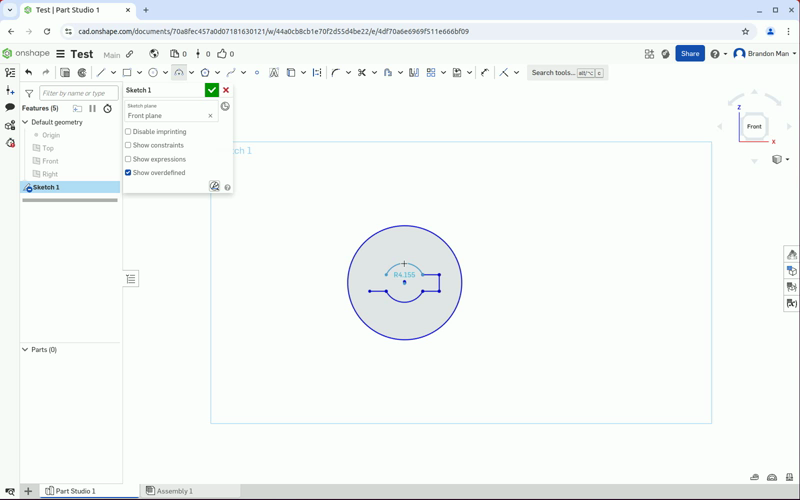
key_up(shift)
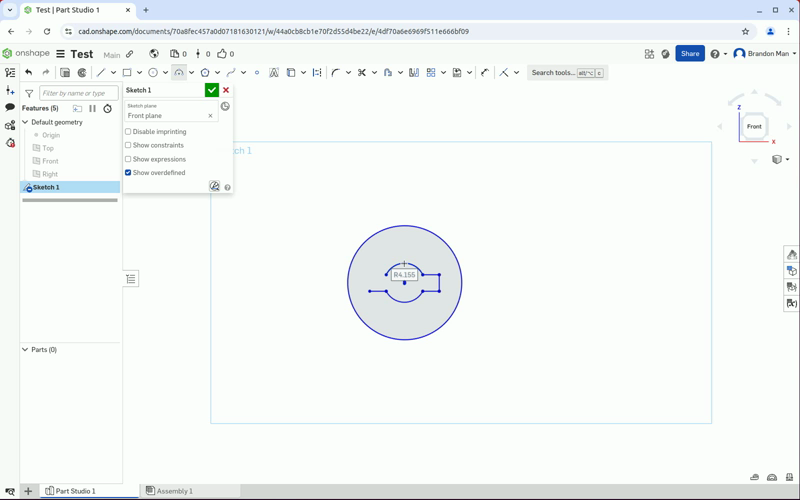
key(esc)
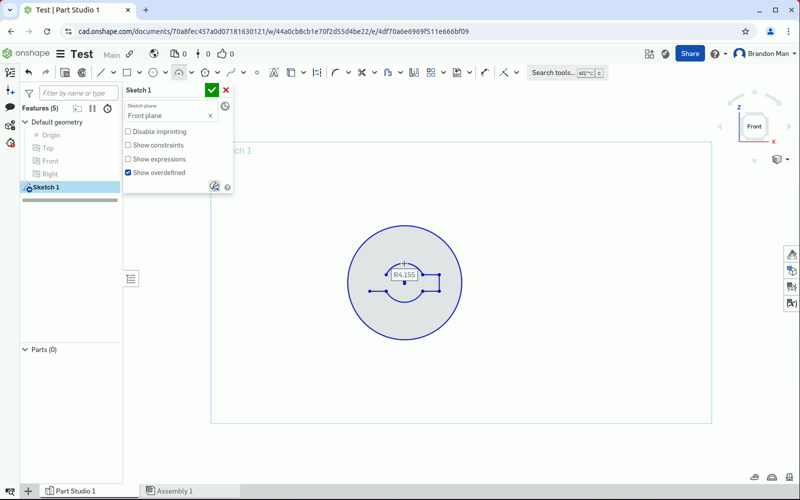
key(l)
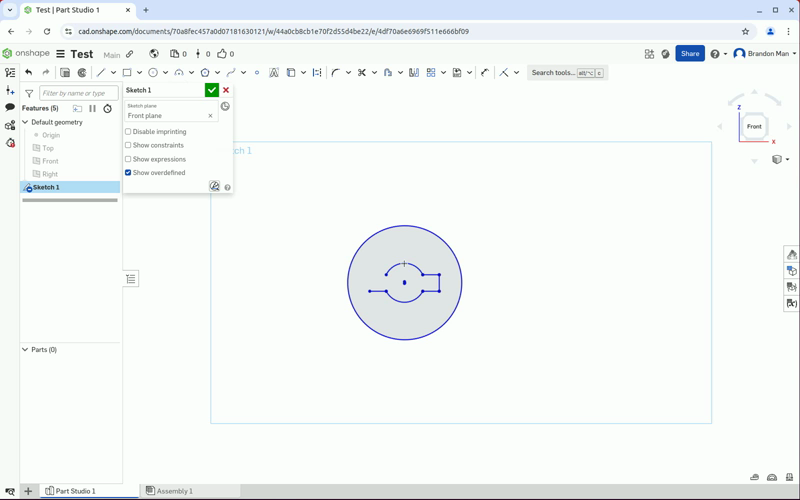
mouse_move(386, 274)
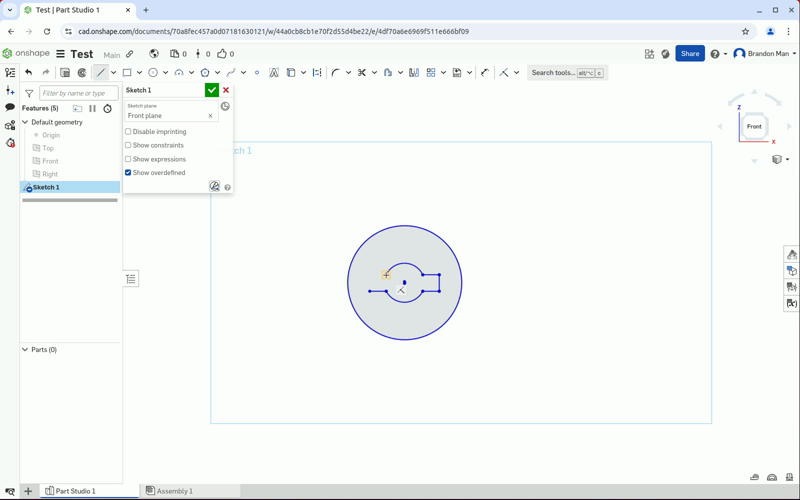
click(386, 274)
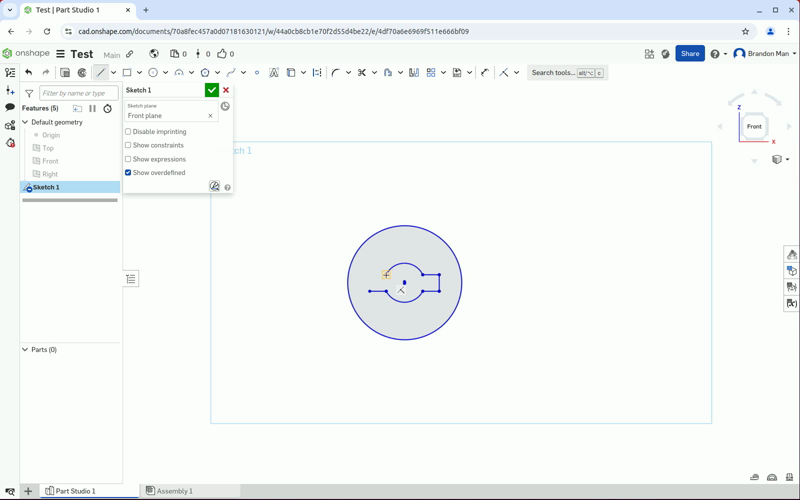
key_down(shift)
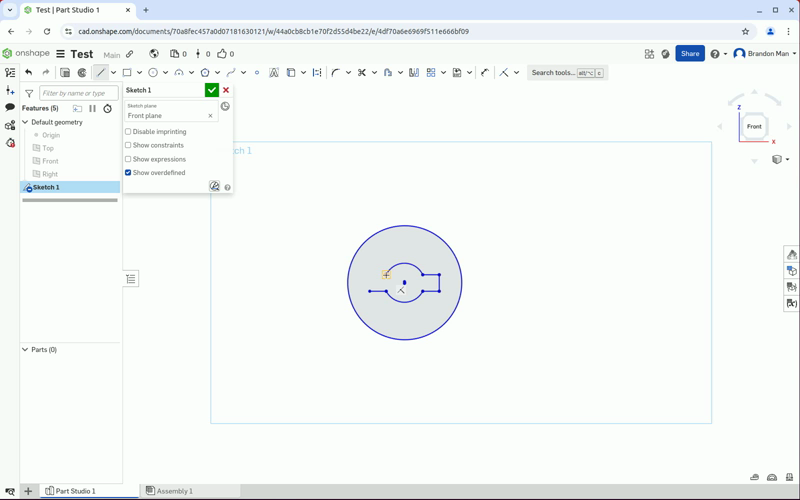
mouse_move(416, 274)
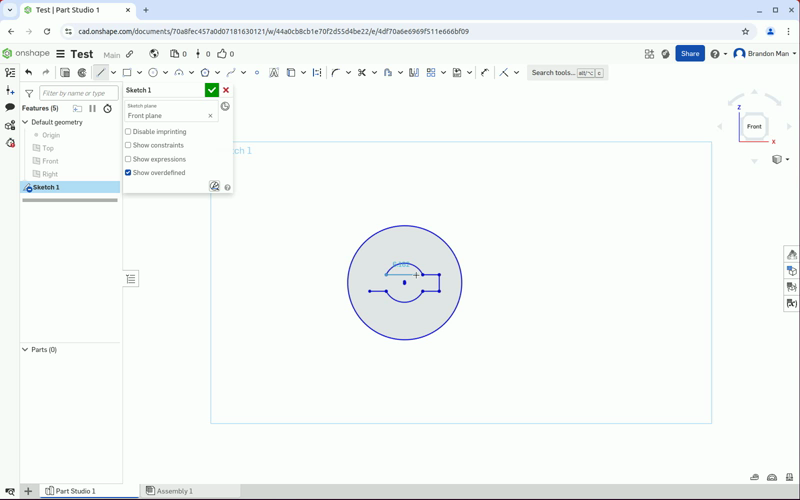
mouse_move(369, 274)
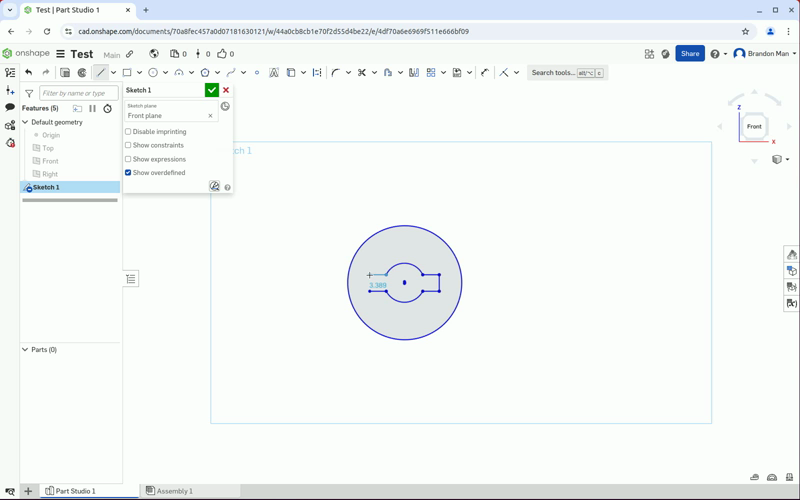
click(369, 274)
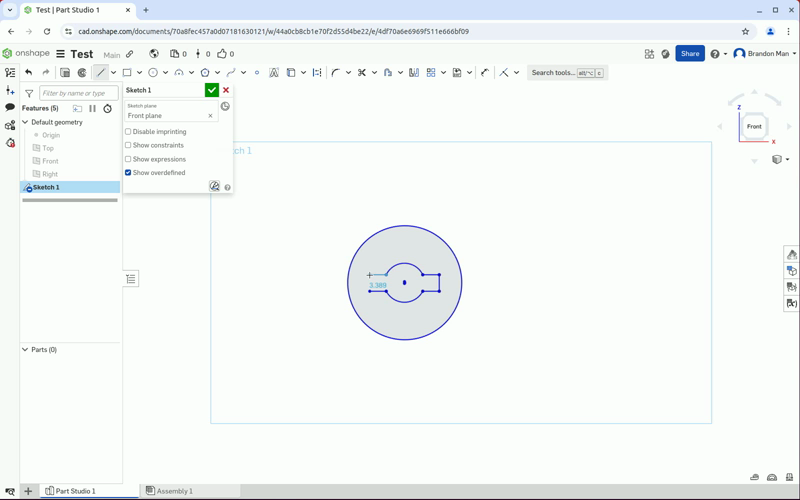
key_up(shift)
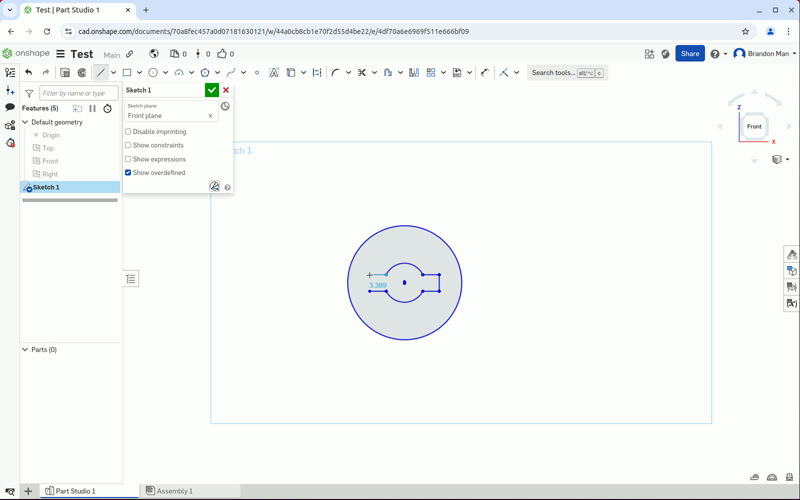
mouse_move(399, 274)
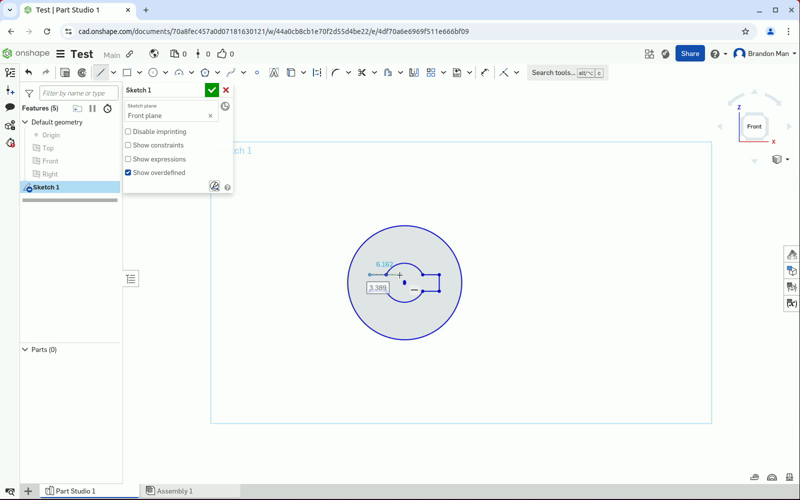
key_down(shift)
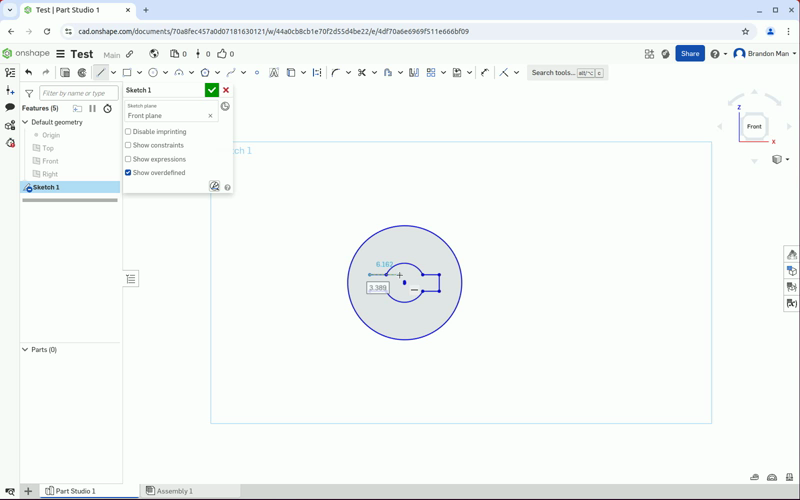
mouse_move(369, 291)
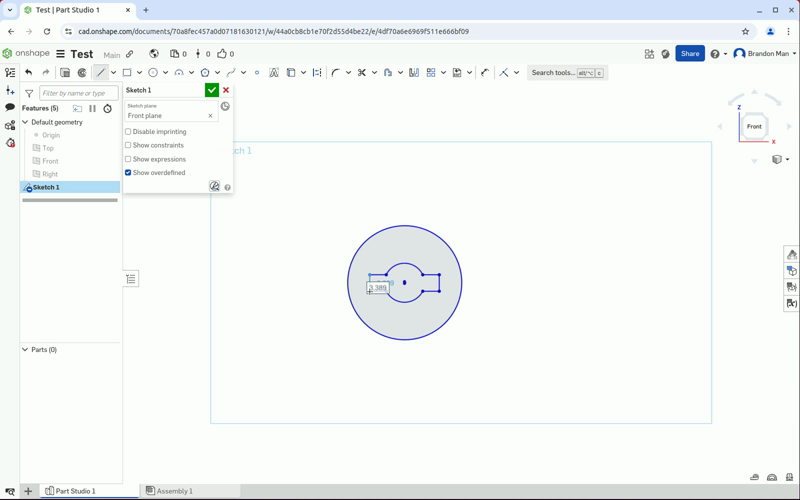
key_up(shift)
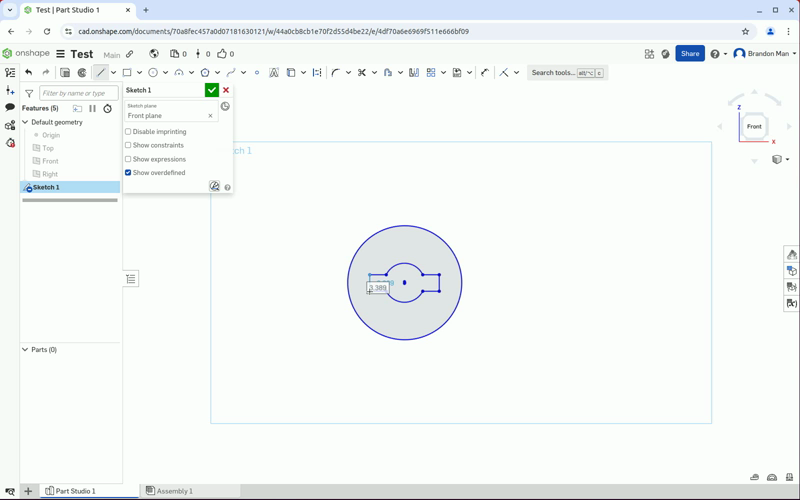
click(369, 291)
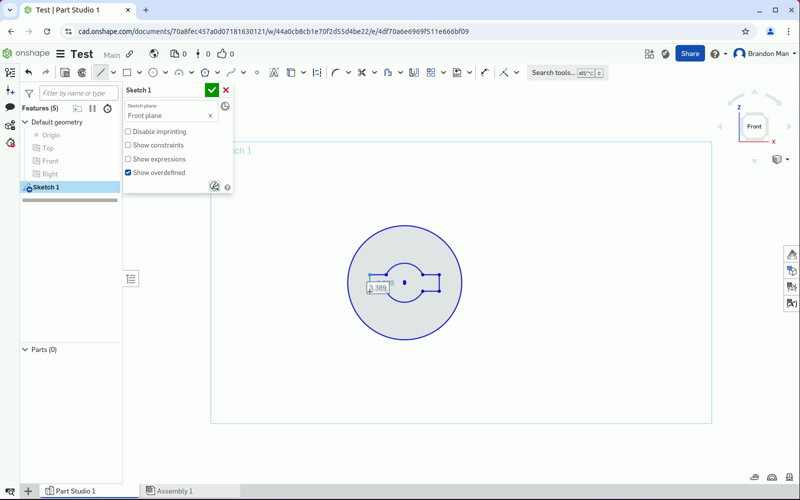
key(esc)
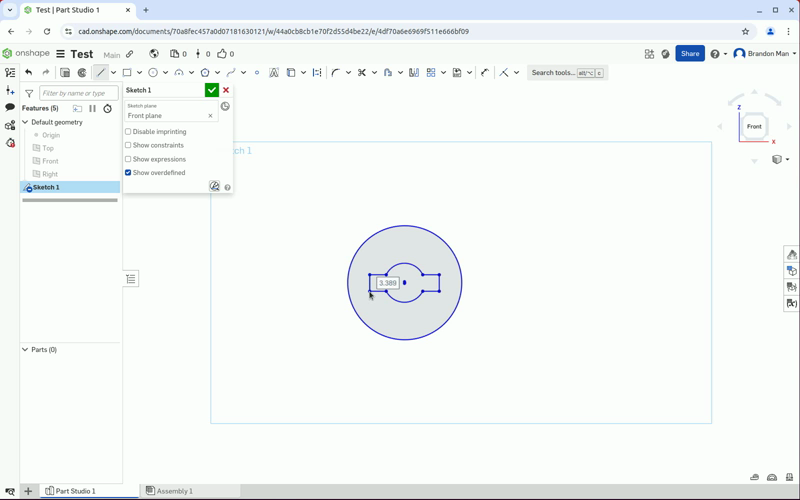
mouse_move(390, 321)
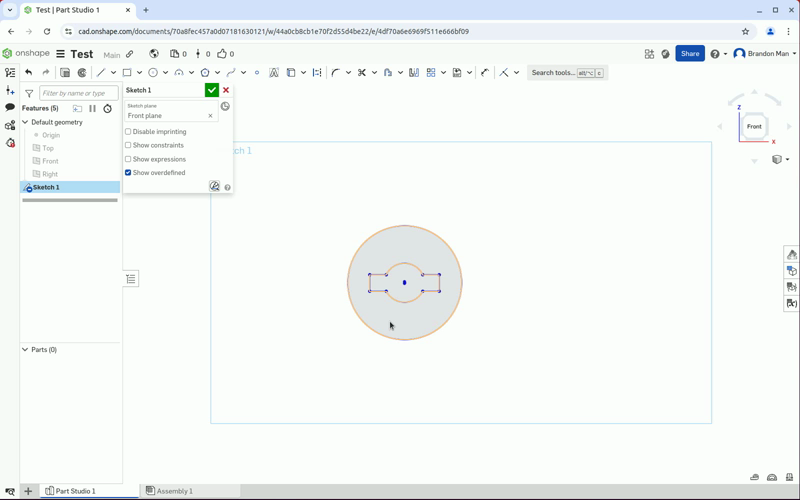
click(390, 321)
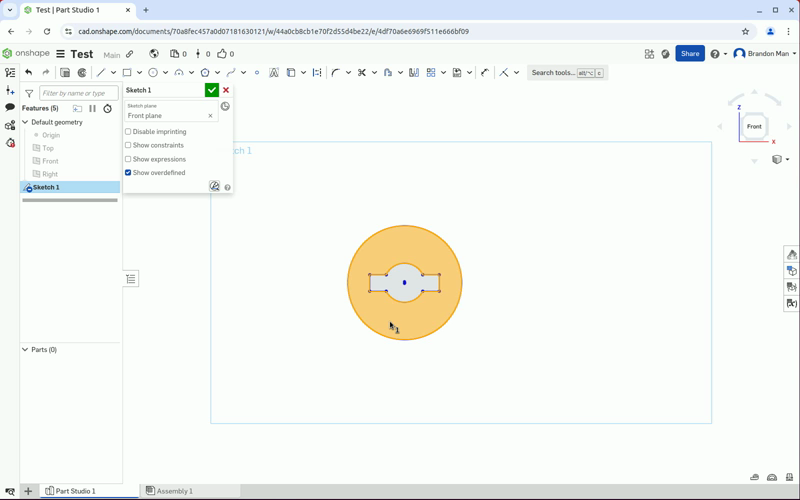
mouse_move(73, 352)
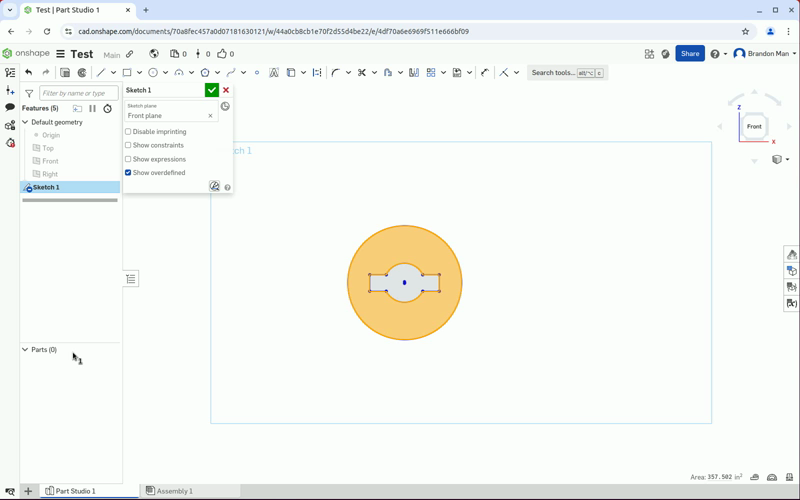
key(shift+y)
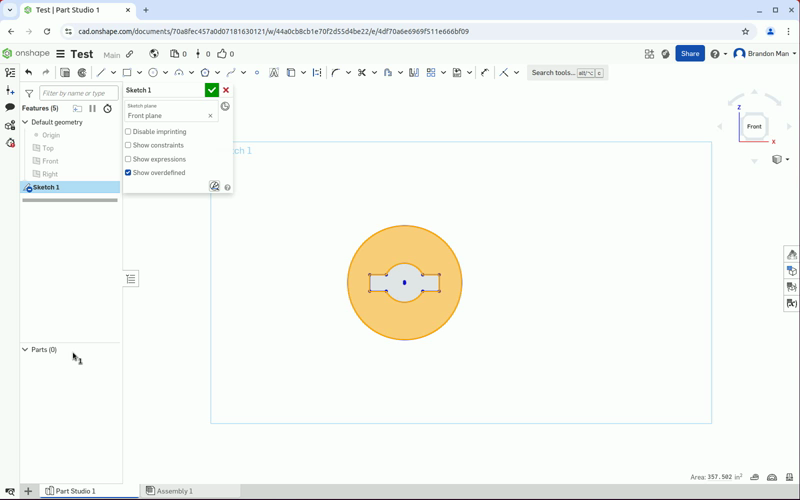
key(shift+e)
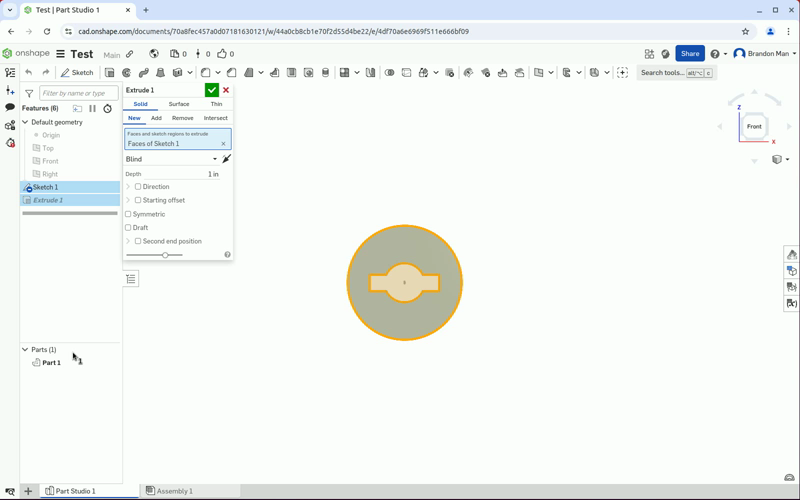
mouse_move(143, 106)
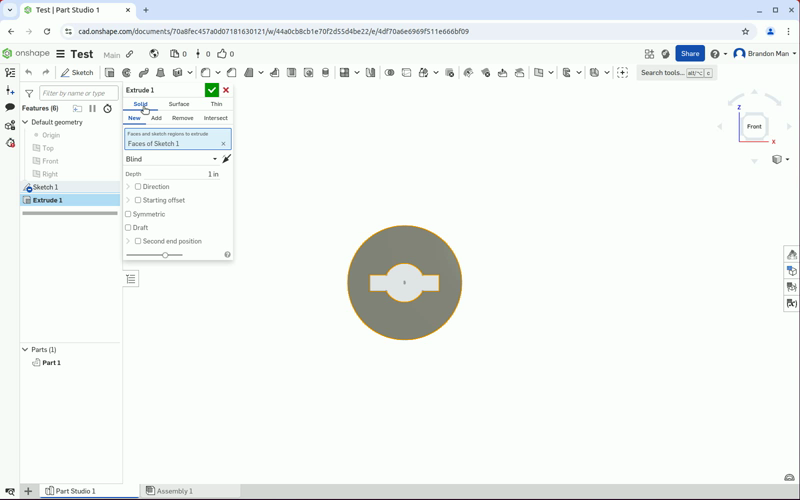
click(143, 106)
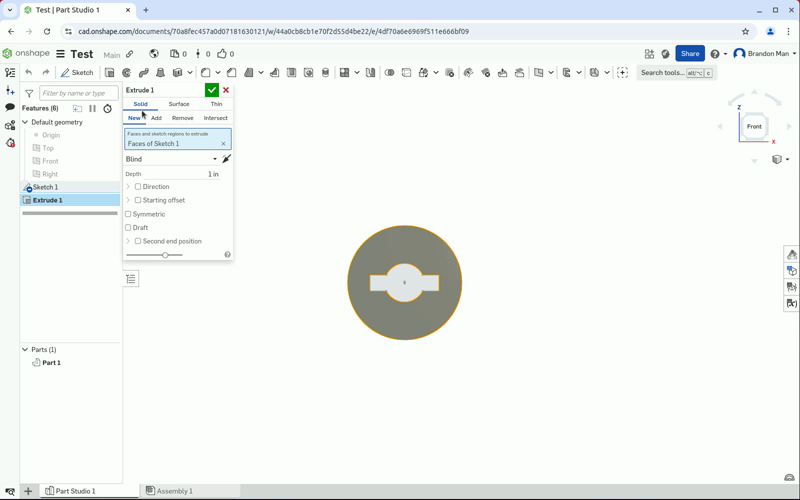
mouse_move(137, 120)
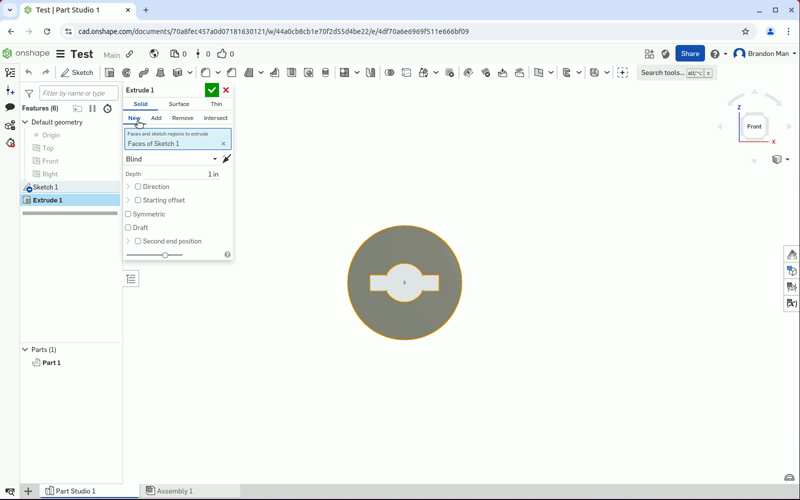
click(137, 120)
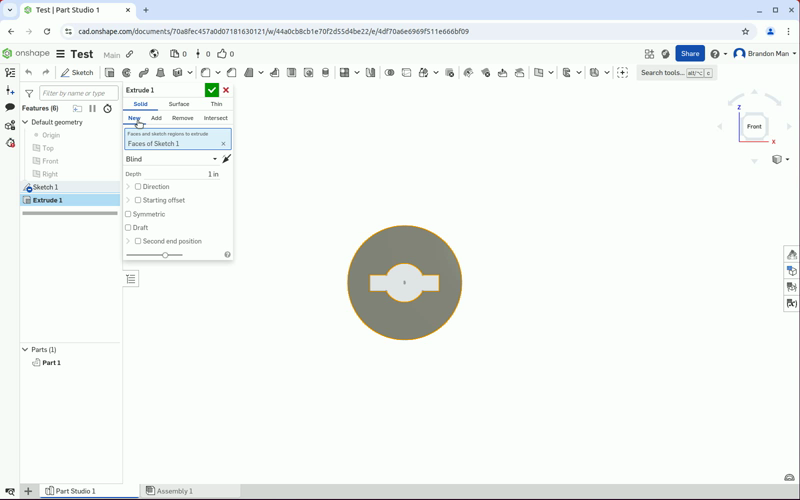
key(tab, 4)
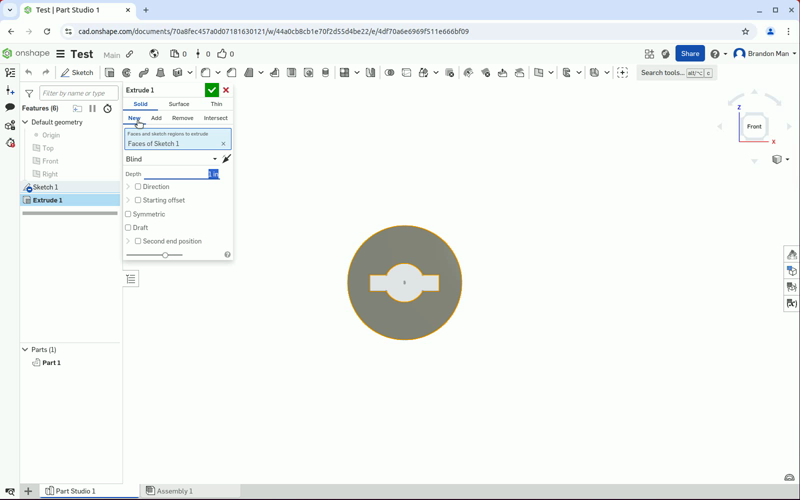
text(4.574)
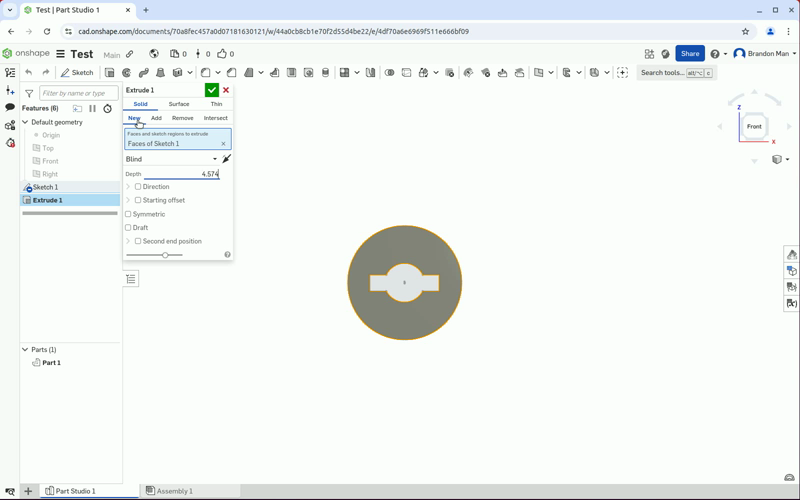
key(enter)
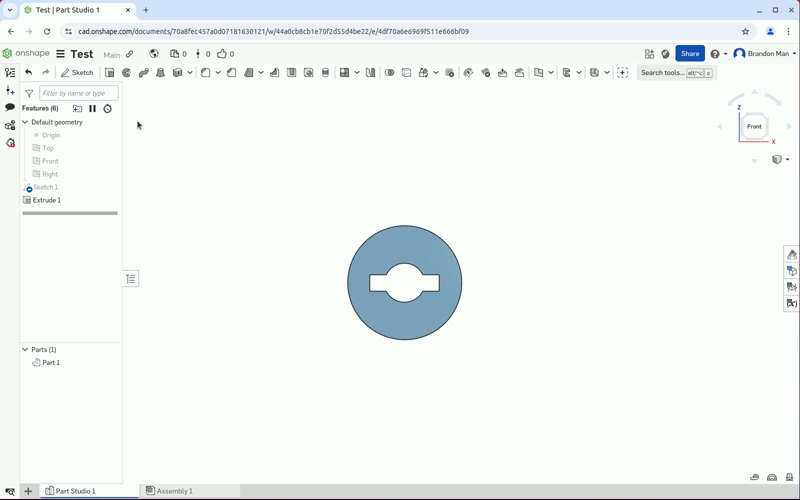
key(shift+h)
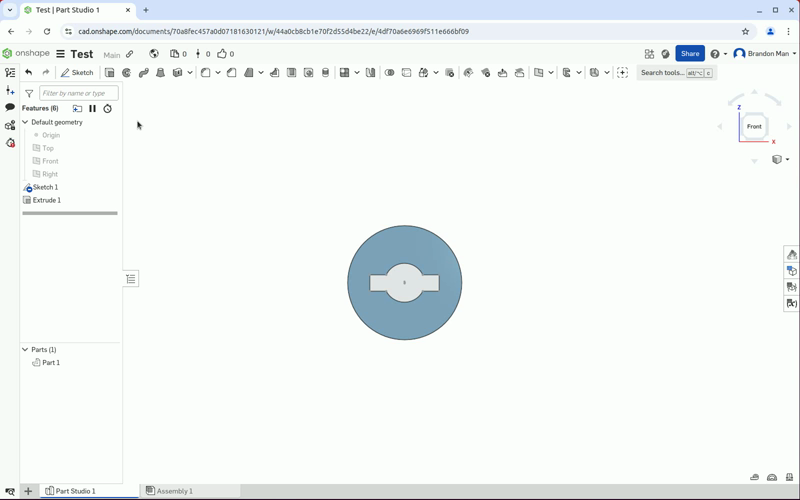
key(shift+h)
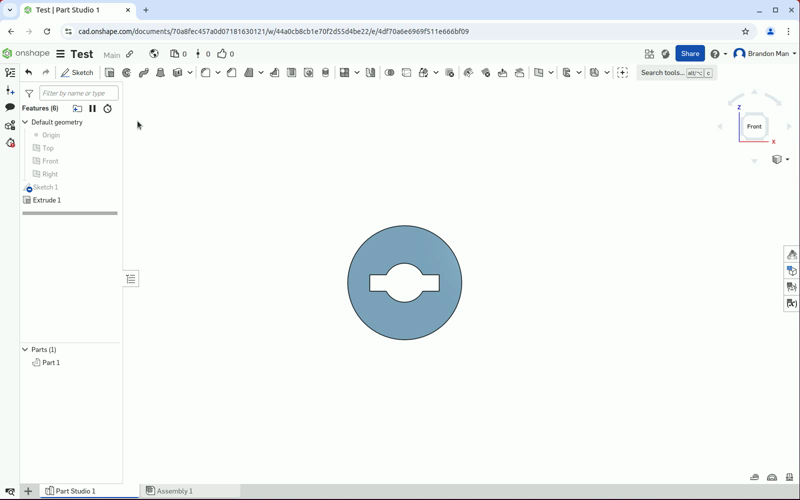
mouse_move(73, 189)
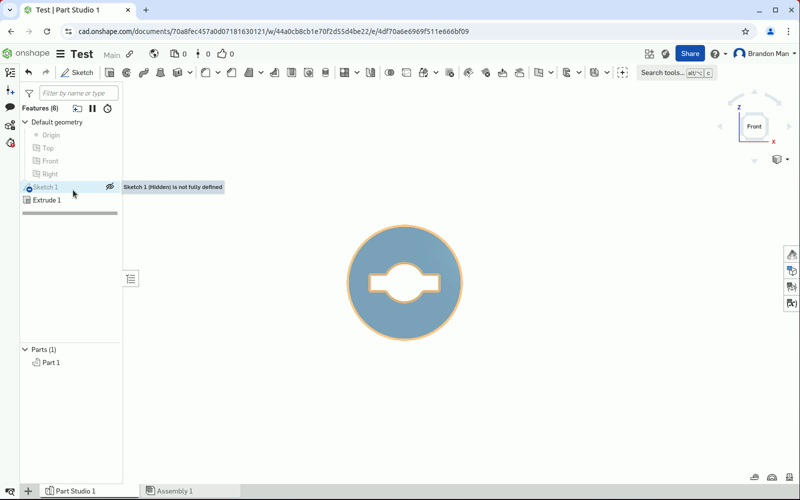
click(73, 189)
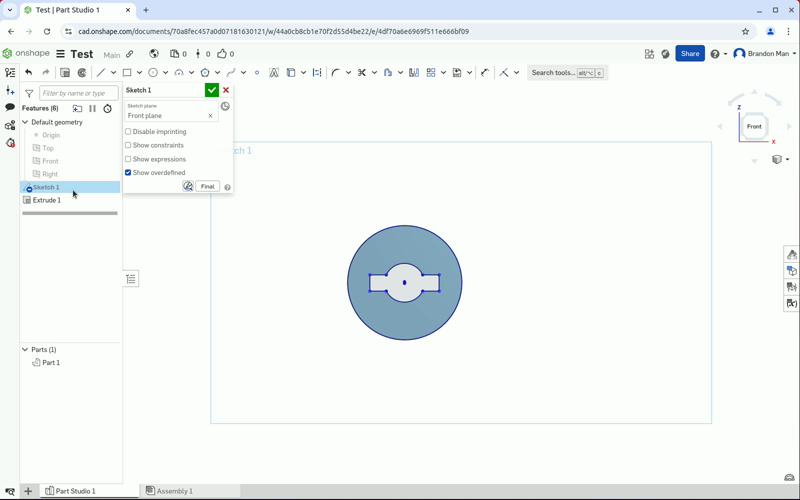
mouse_move(229, 92)
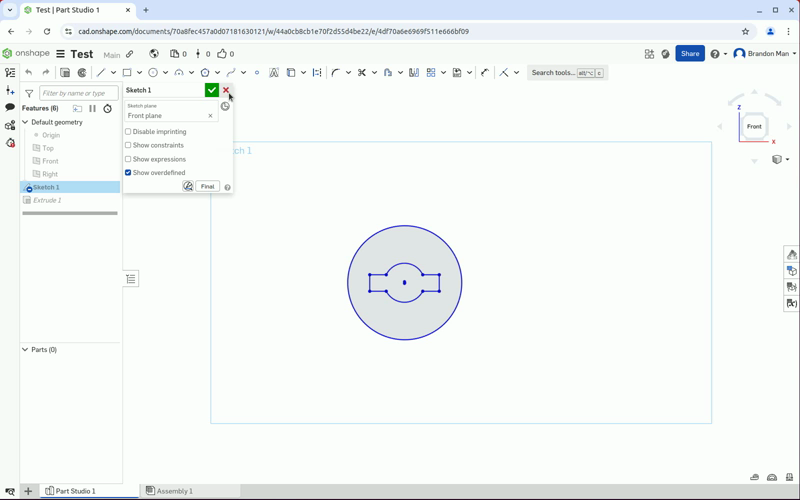
click(229, 92)
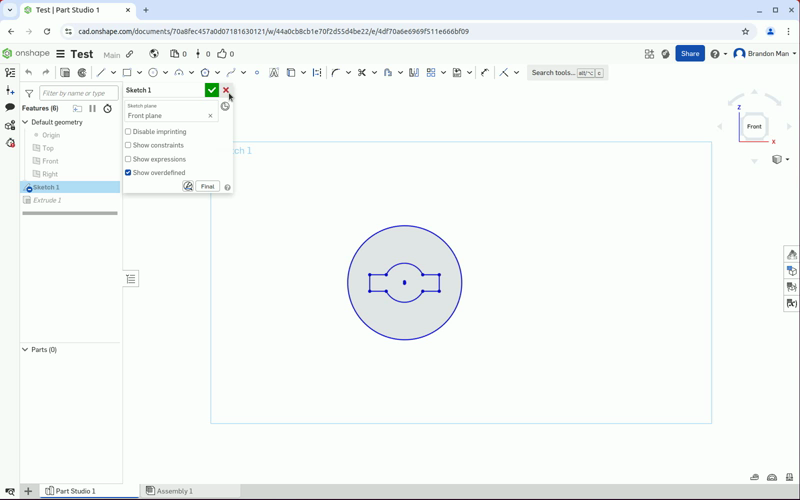
key(shift+s)
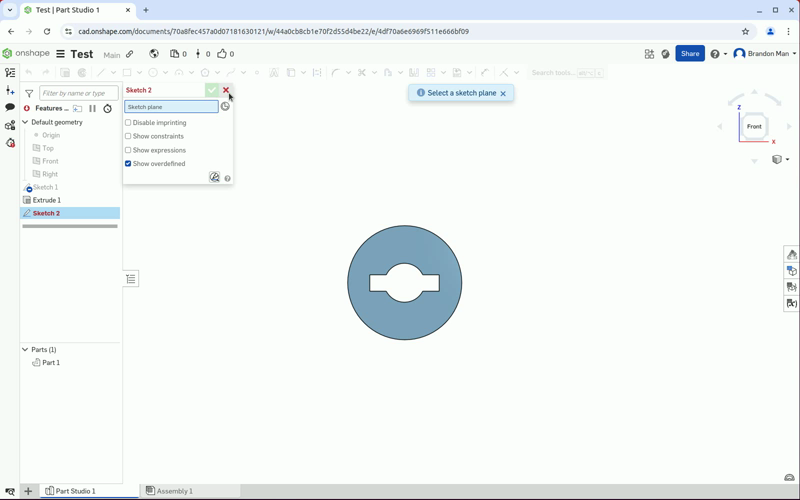
mouse_move(73, 163)
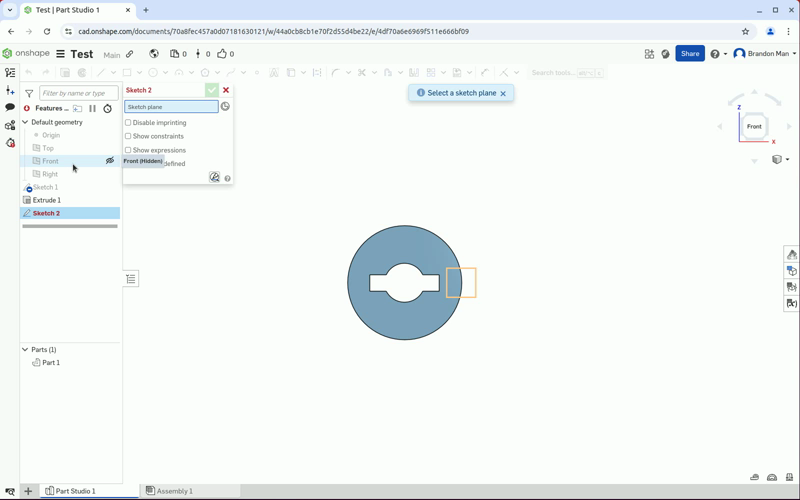
click(73, 163)
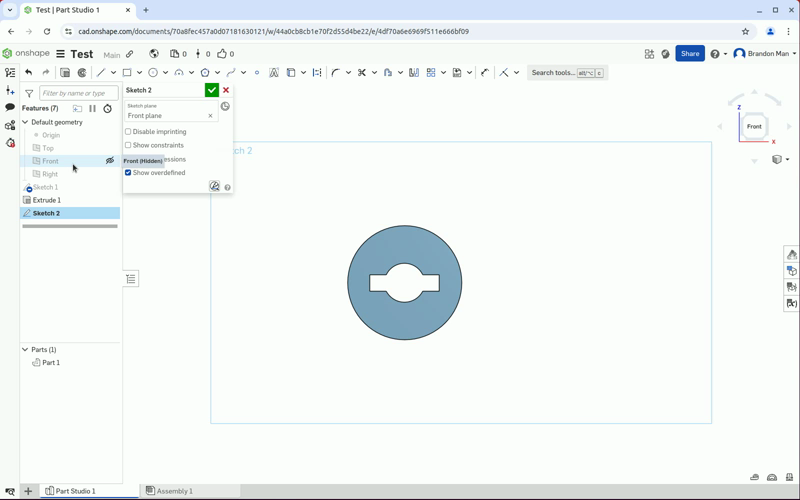
mouse_move(73, 352)
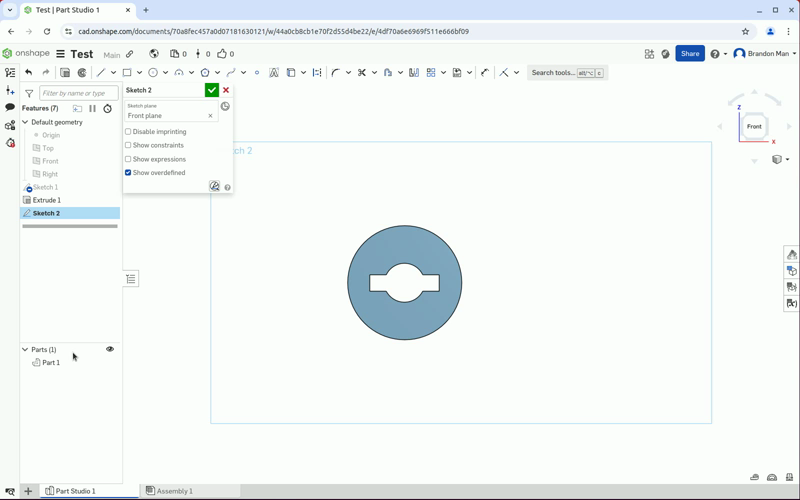
key(y)
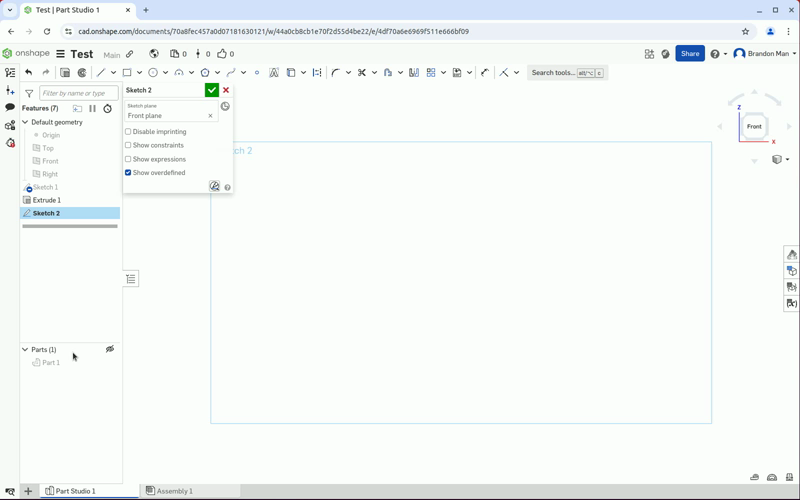
key(l)
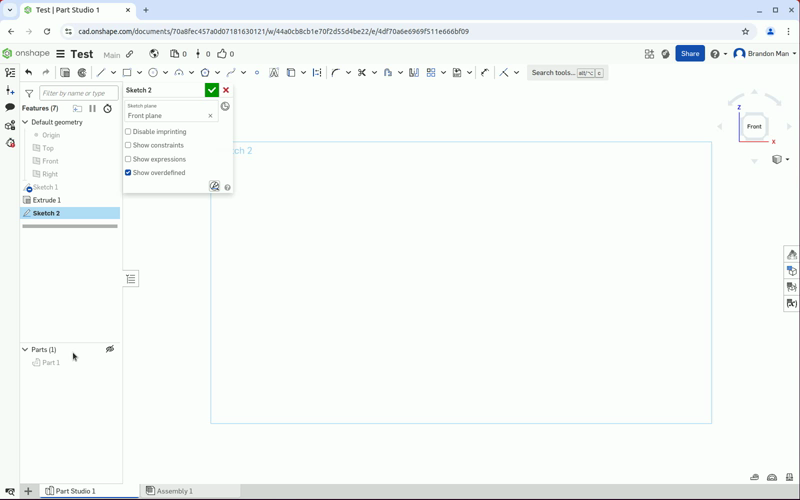
key_down(shift)
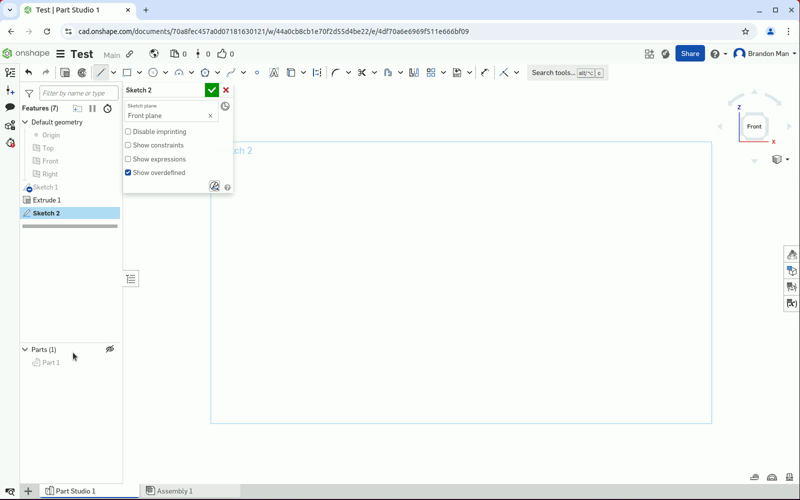
mouse_move(414, 337)
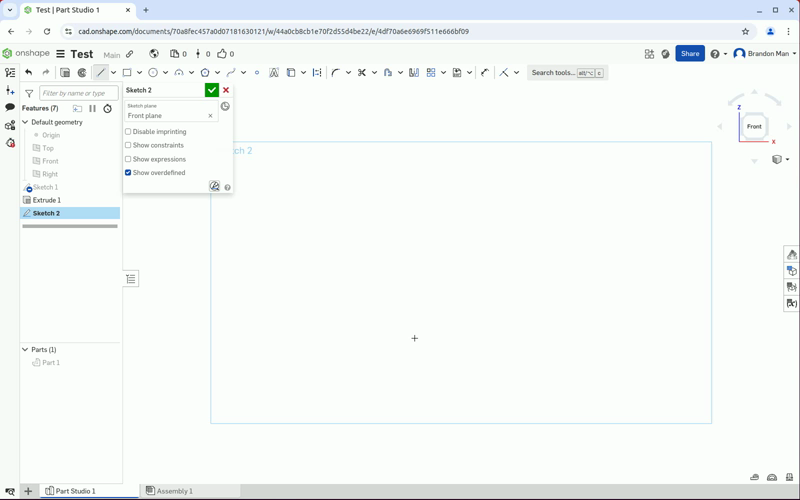
click(414, 337)
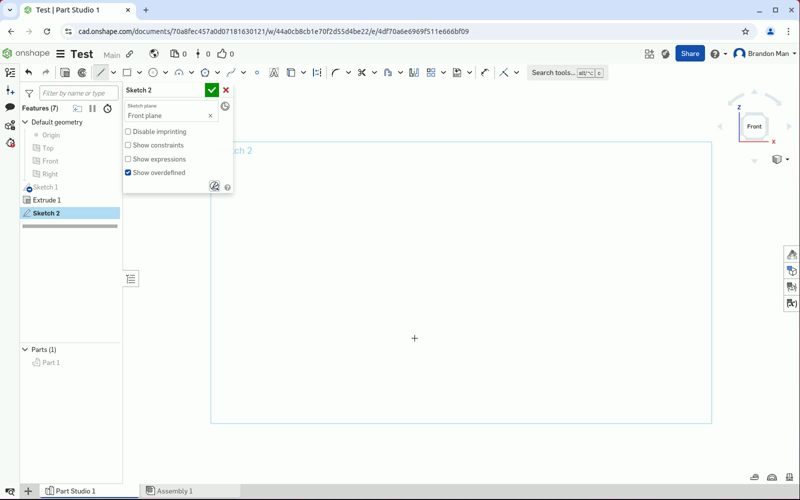
key_up(shift)
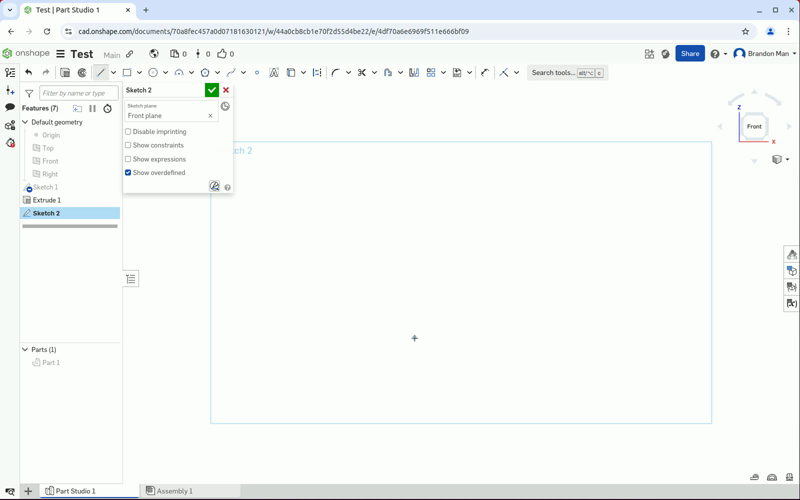
key_down(shift)
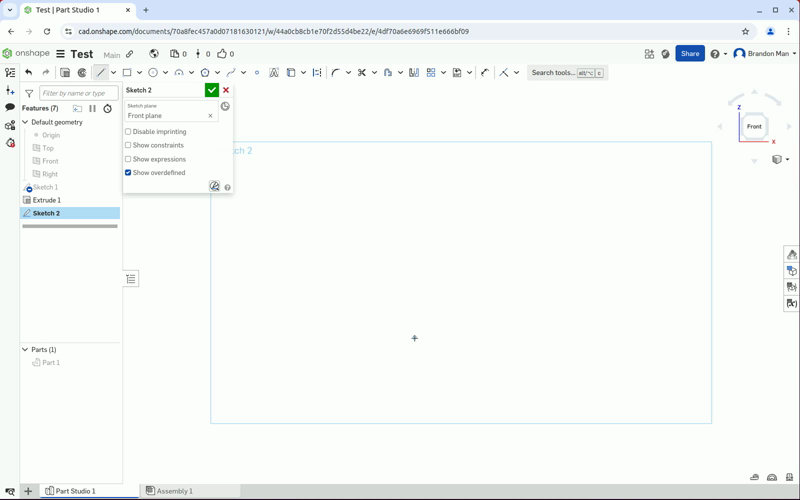
mouse_move(534, 315)
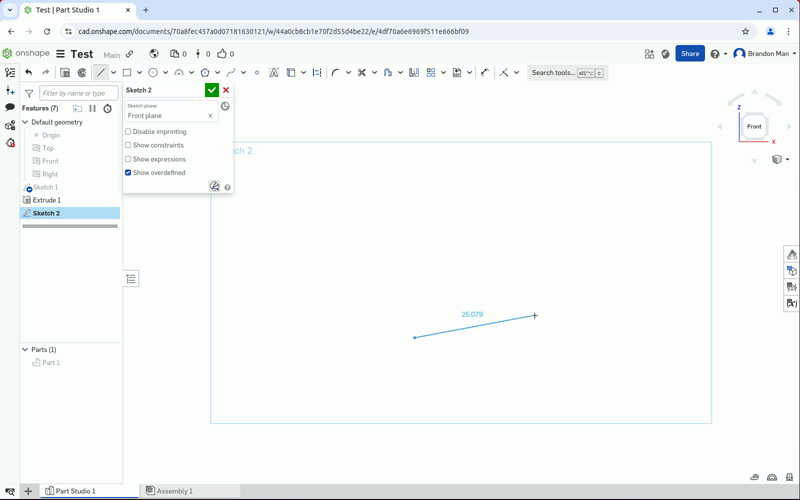
click(534, 315)
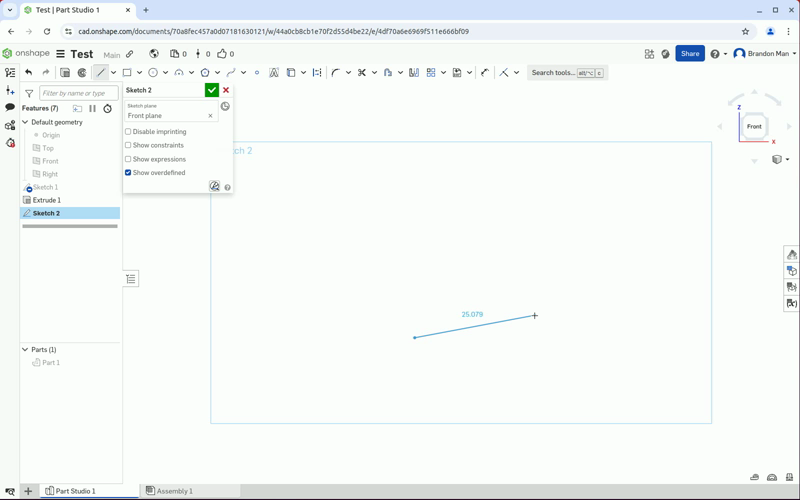
key_up(shift)
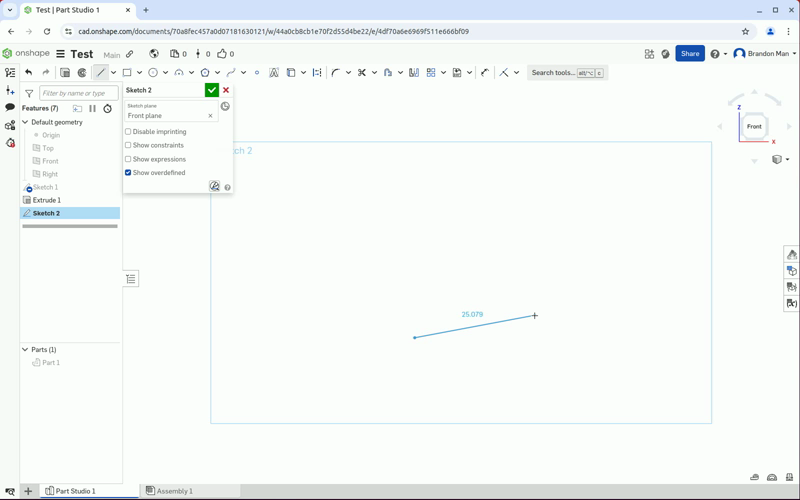
key(esc)
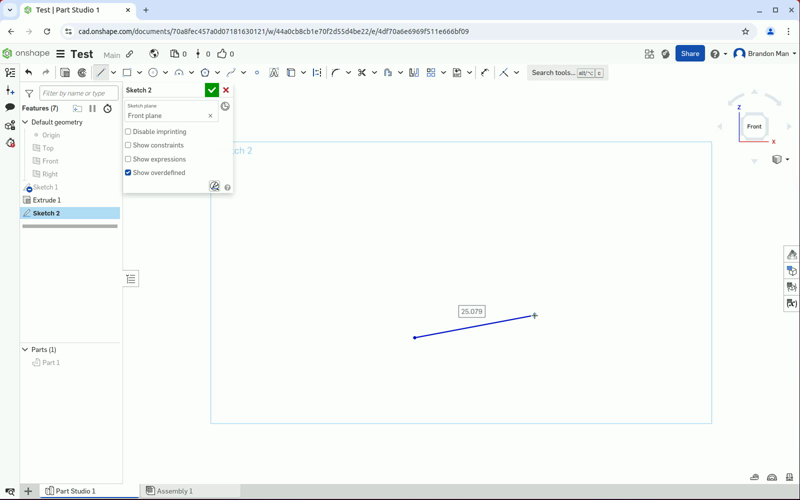
key(a)
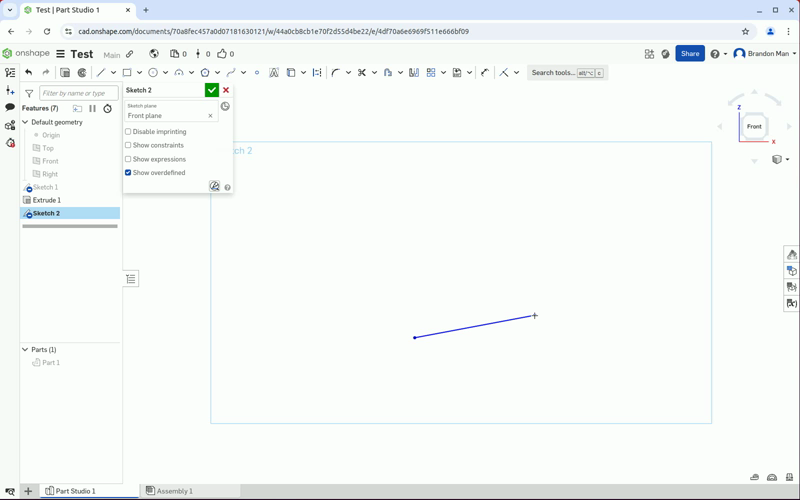
mouse_move(534, 315)
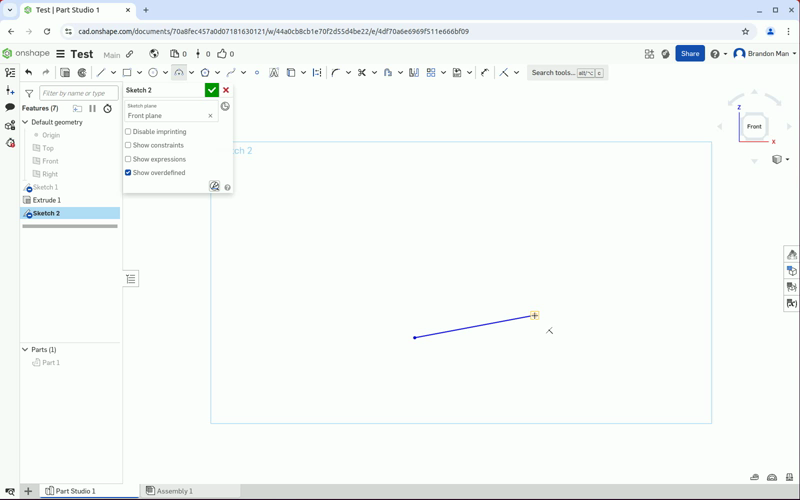
click(534, 315)
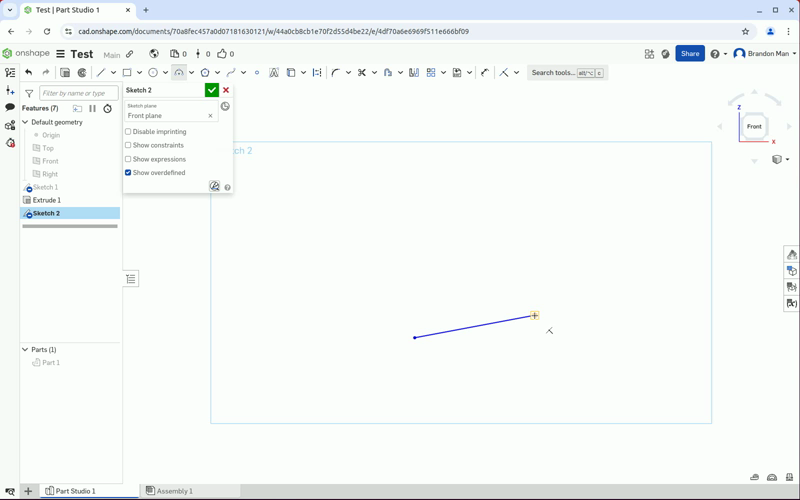
key_down(shift)
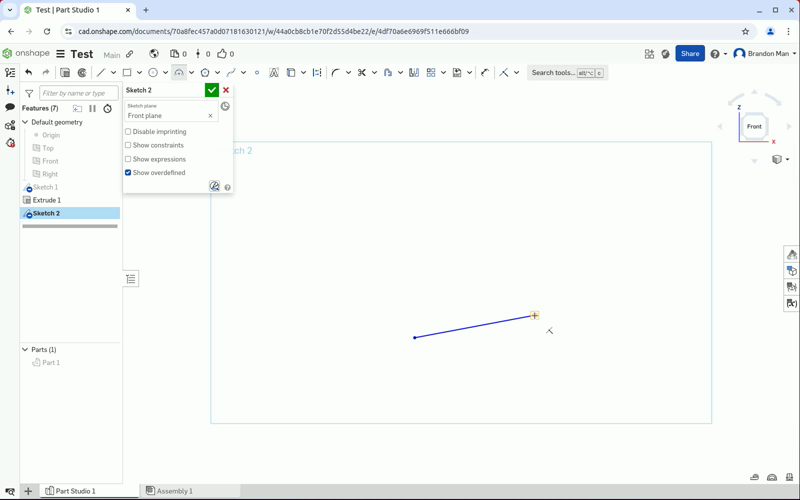
mouse_move(534, 249)
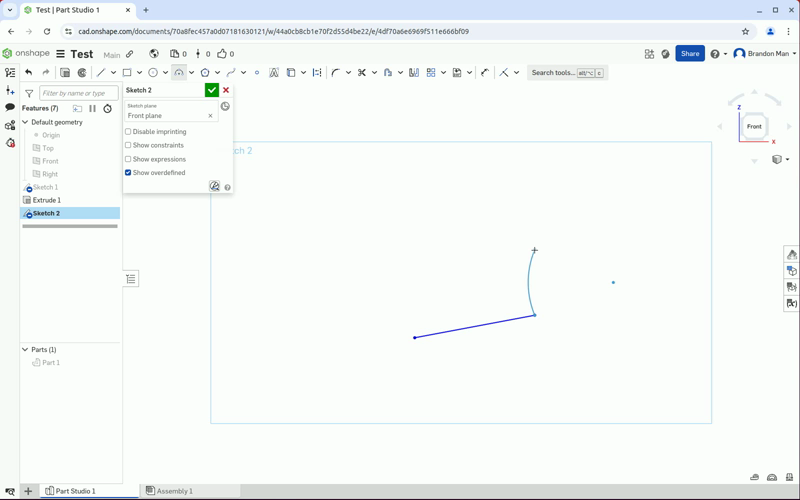
click(534, 249)
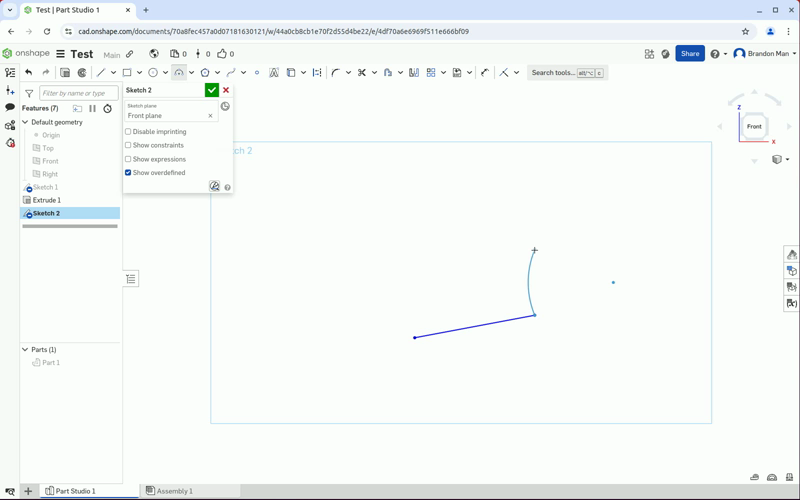
mouse_move(495, 282)
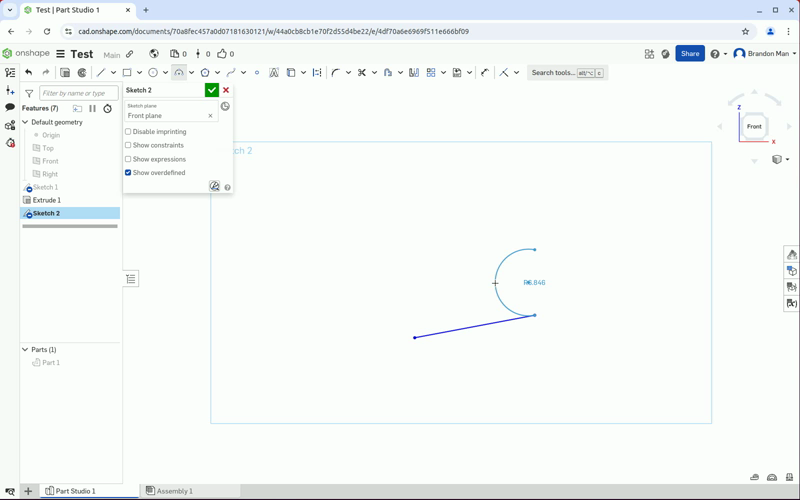
click(495, 282)
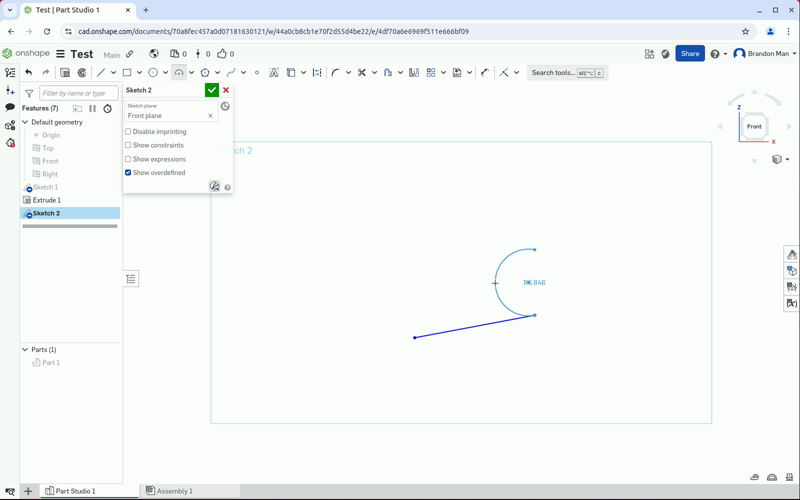
key_up(shift)
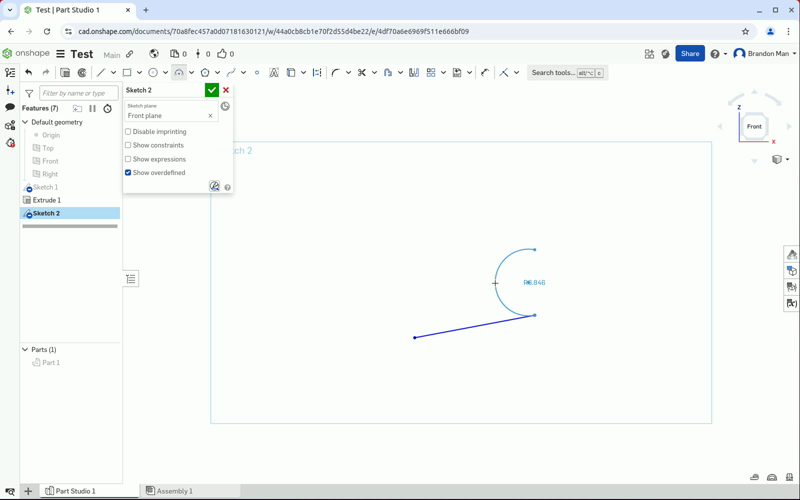
key(esc)
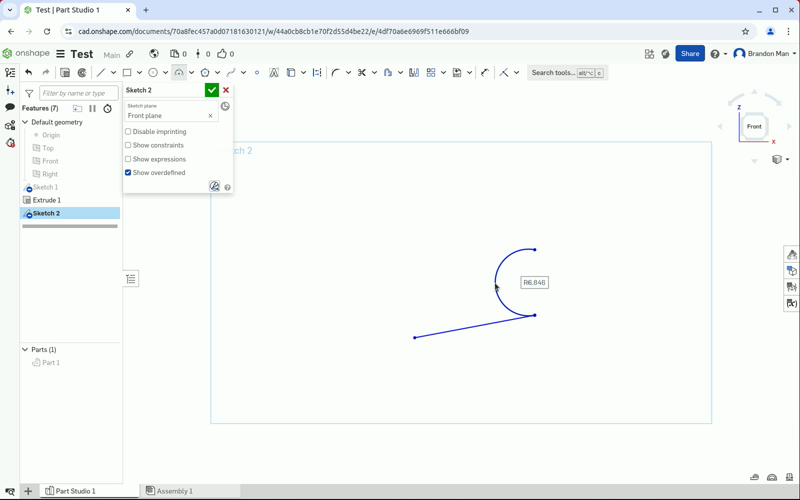
key(l)
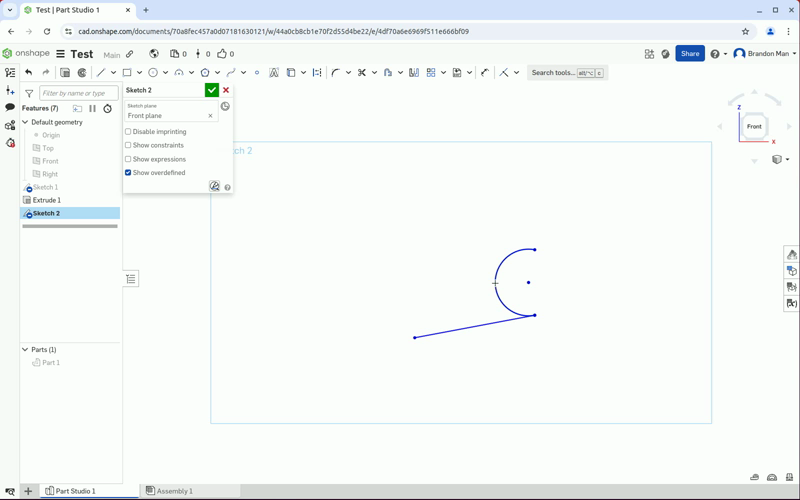
mouse_move(534, 249)
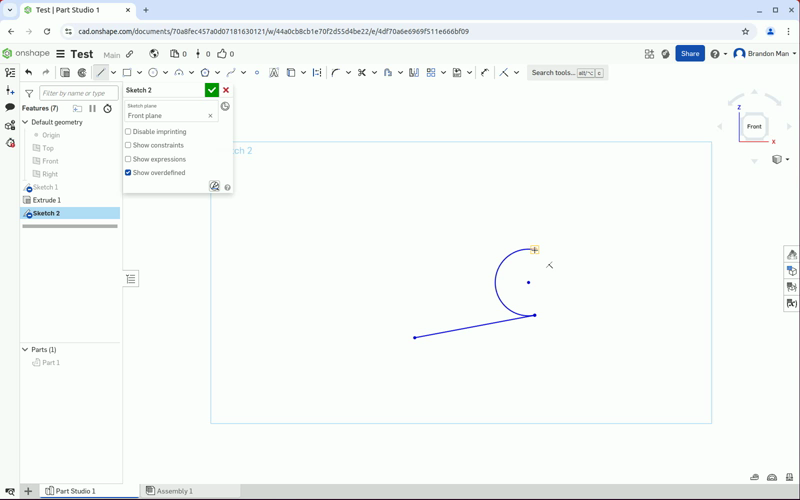
click(534, 249)
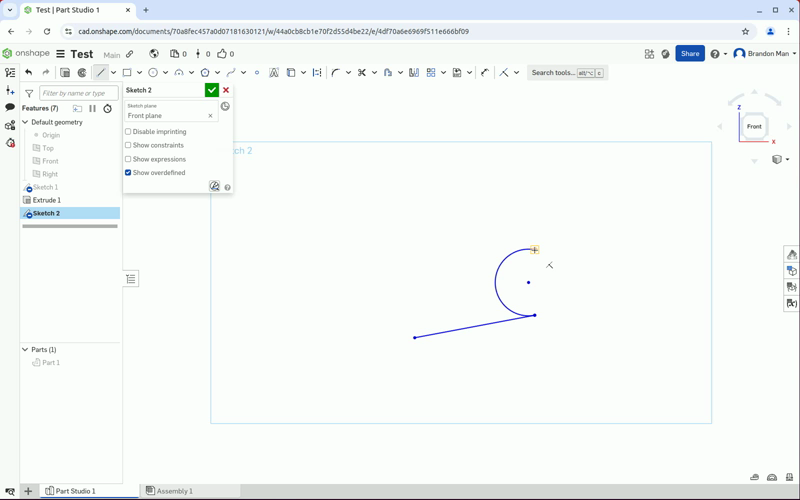
key_down(shift)
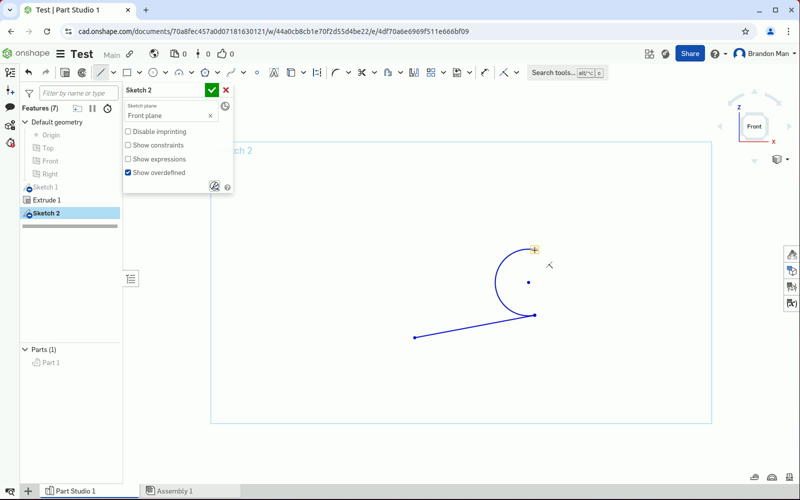
mouse_move(414, 227)
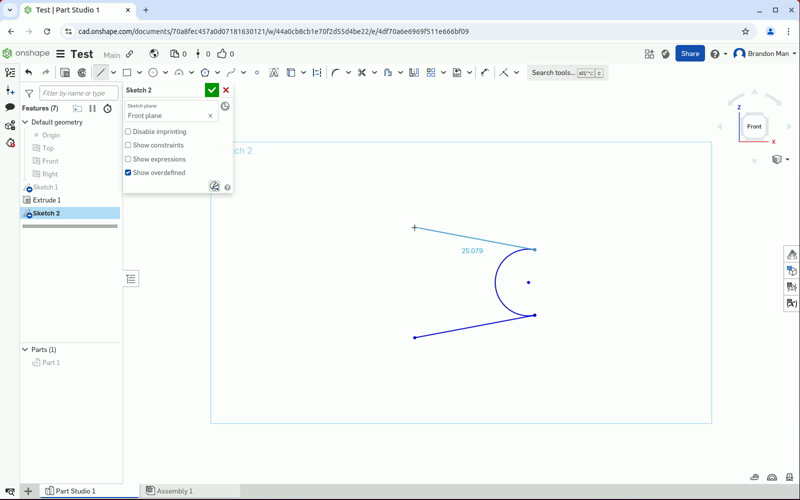
click(414, 227)
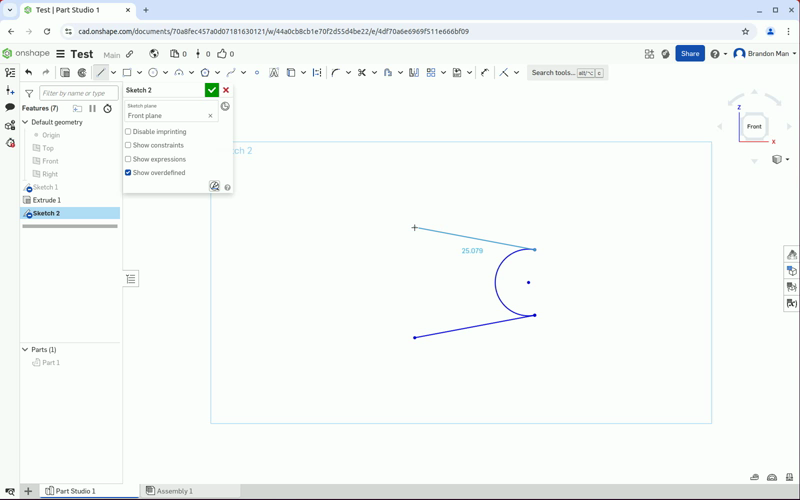
key_up(shift)
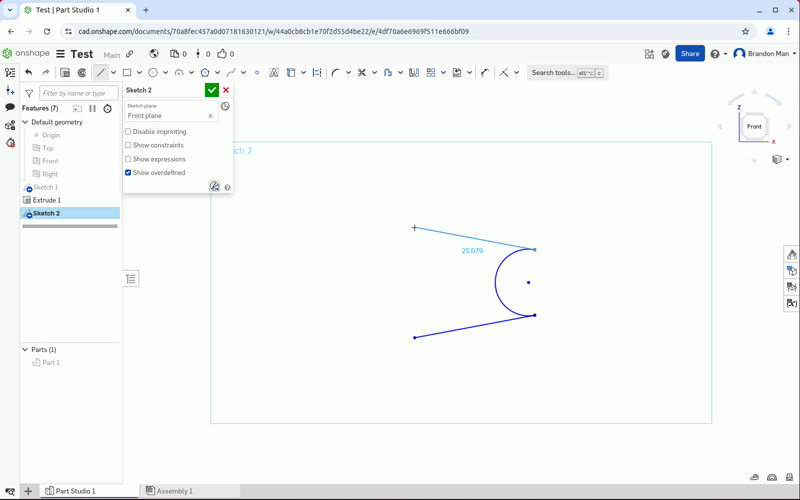
key(esc)
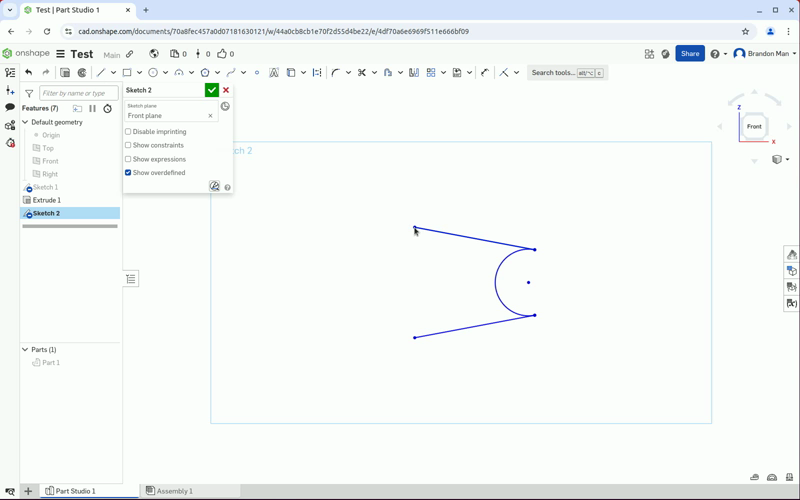
key(a)
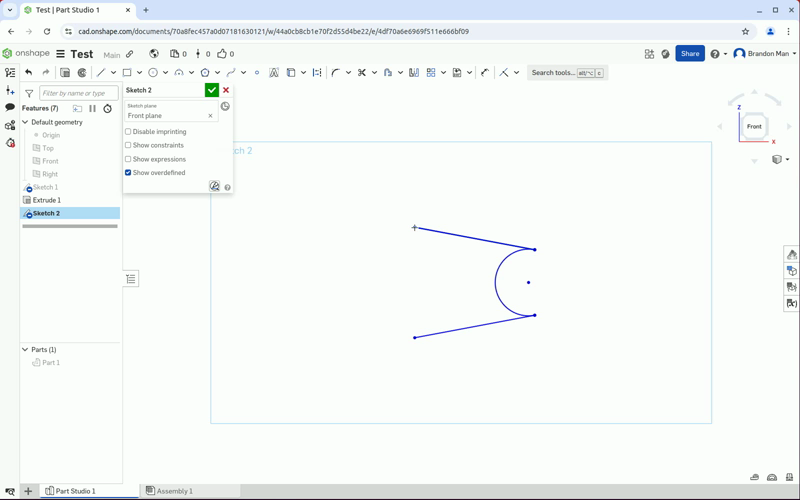
mouse_move(414, 227)
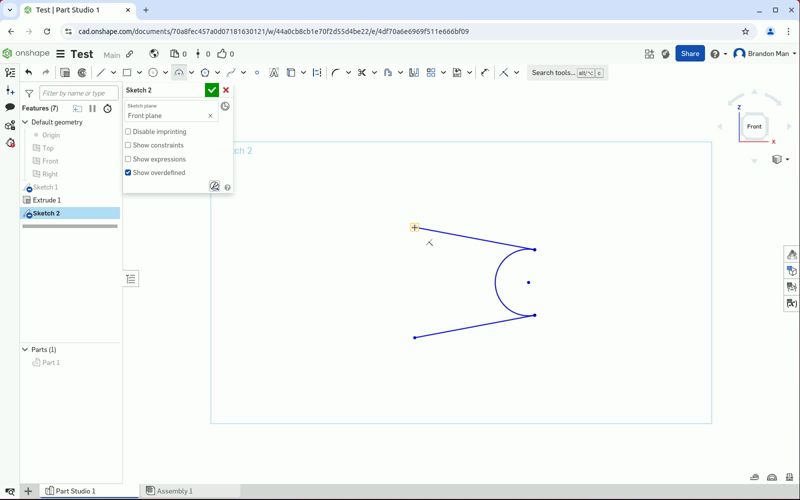
click(414, 227)
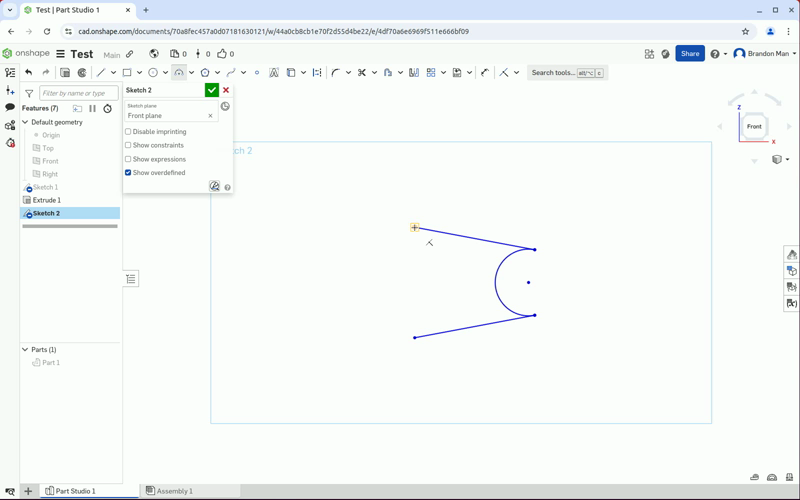
mouse_move(414, 337)
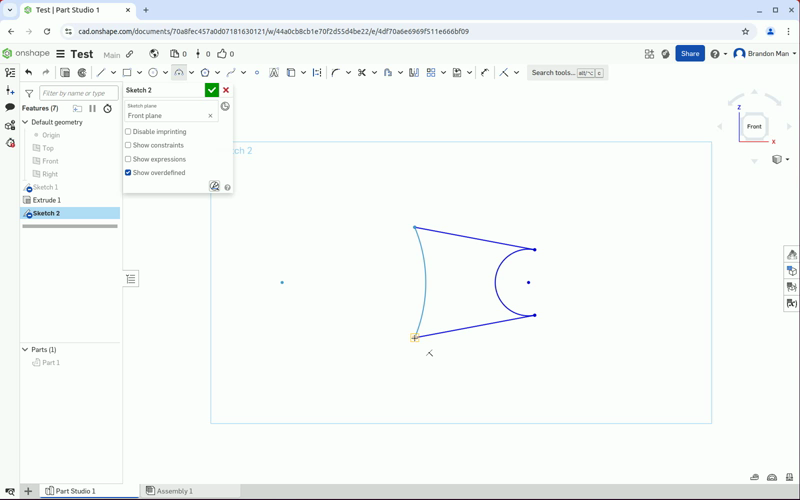
click(414, 337)
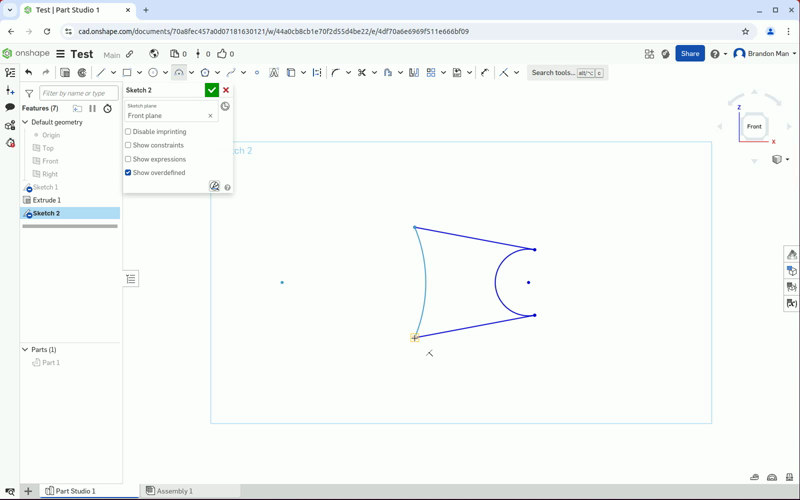
key_down(shift)
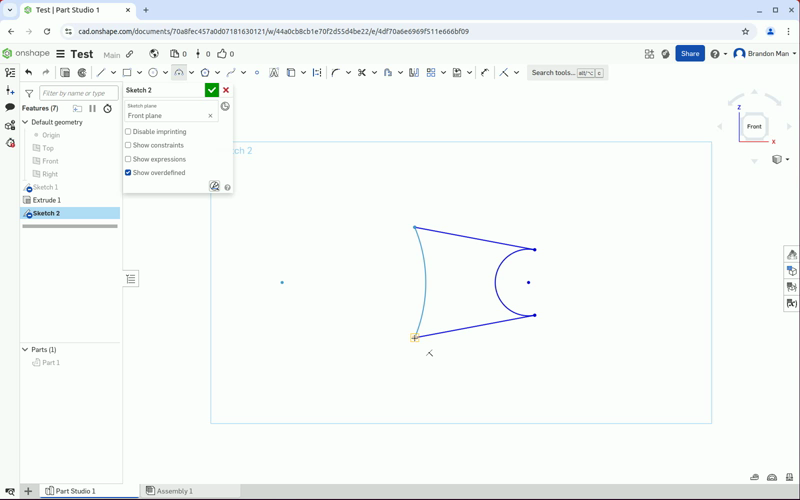
mouse_move(461, 282)
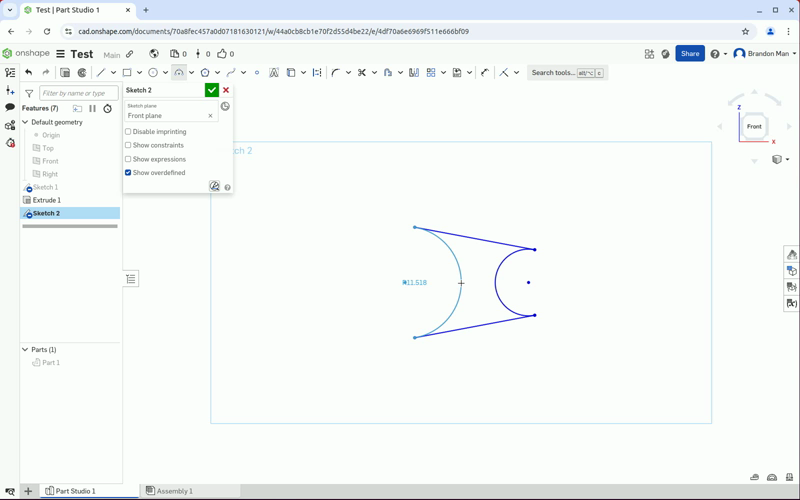
click(461, 282)
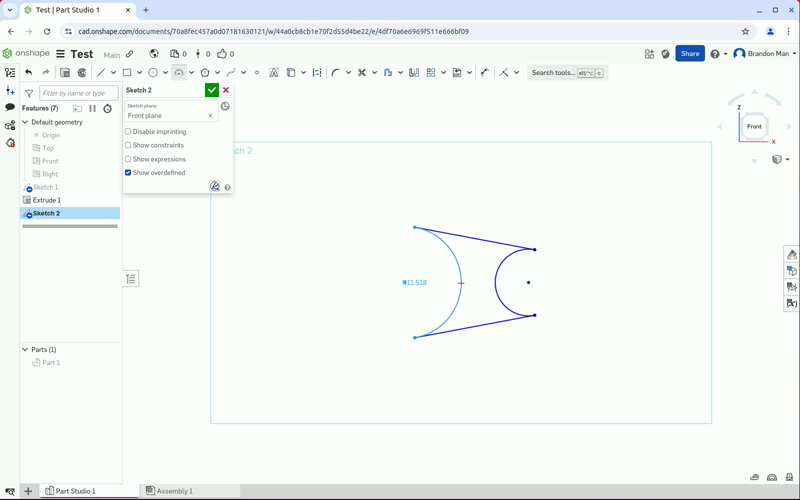
key_up(shift)
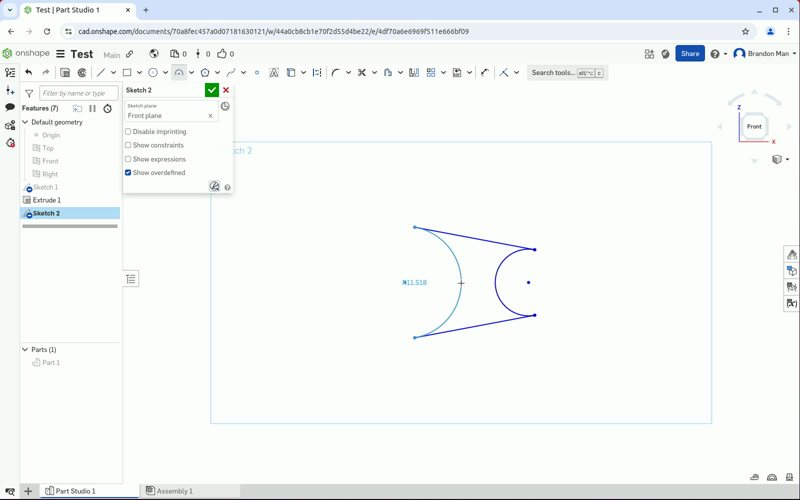
key(esc)
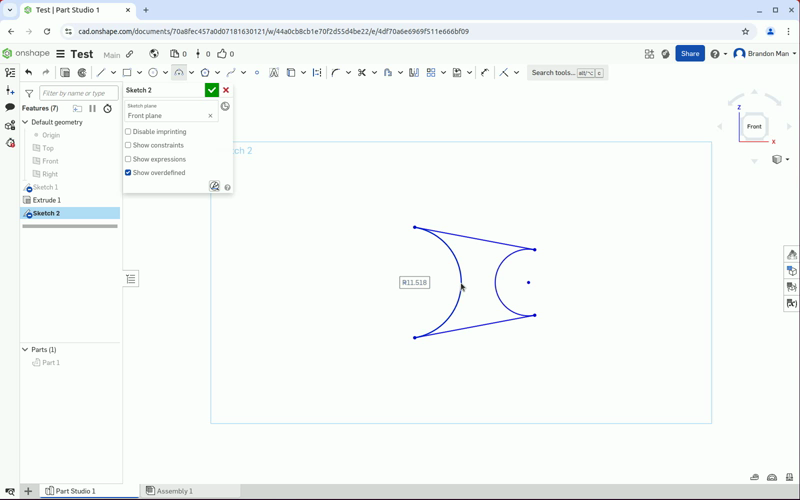
mouse_move(489, 263)
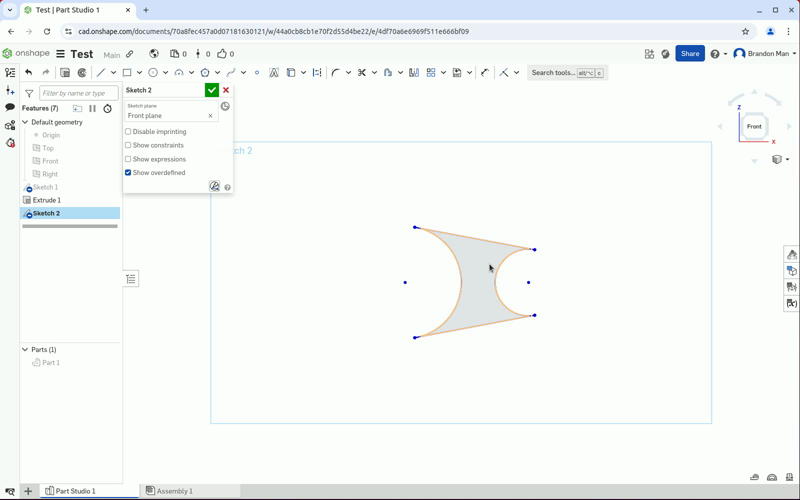
click(489, 263)
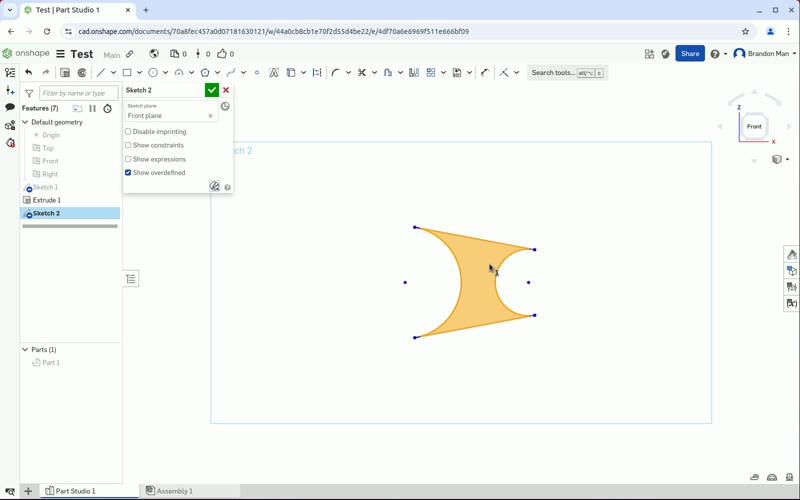
mouse_move(73, 352)
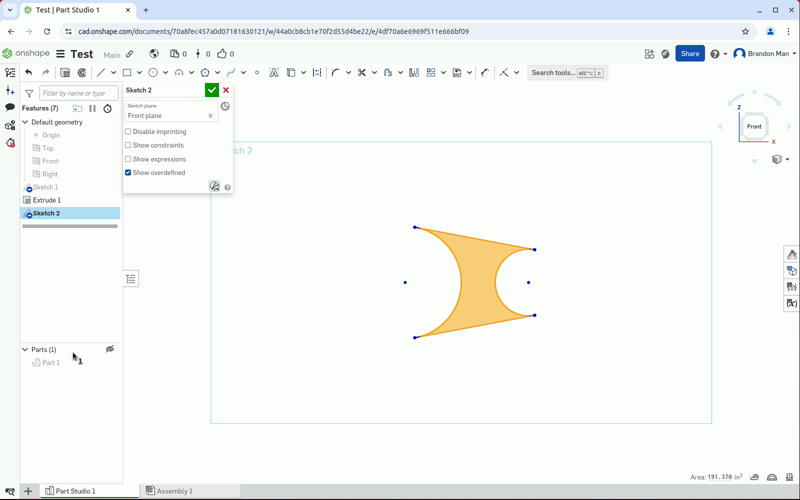
key(shift+y)
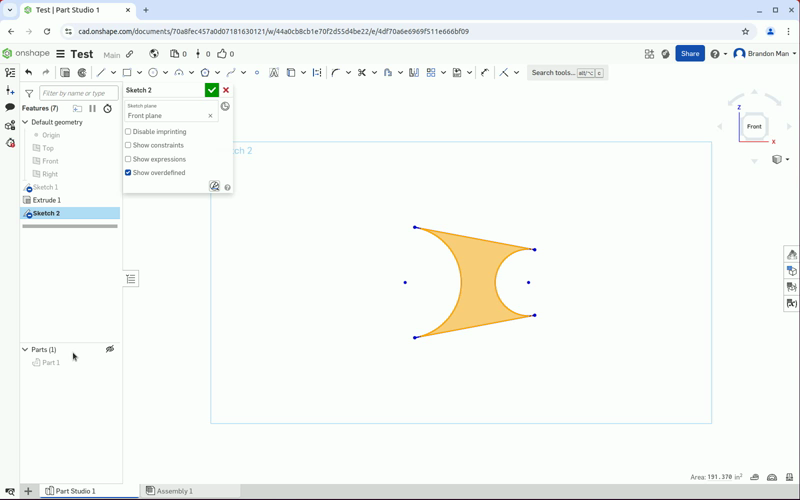
key(shift+e)
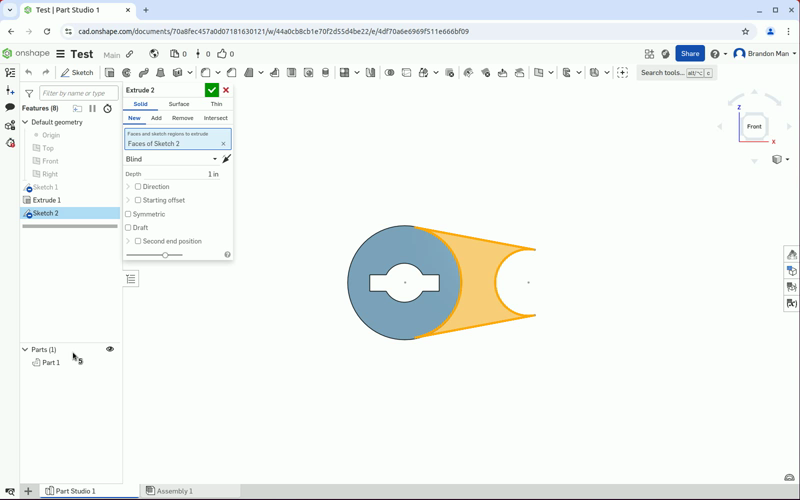
mouse_move(143, 106)
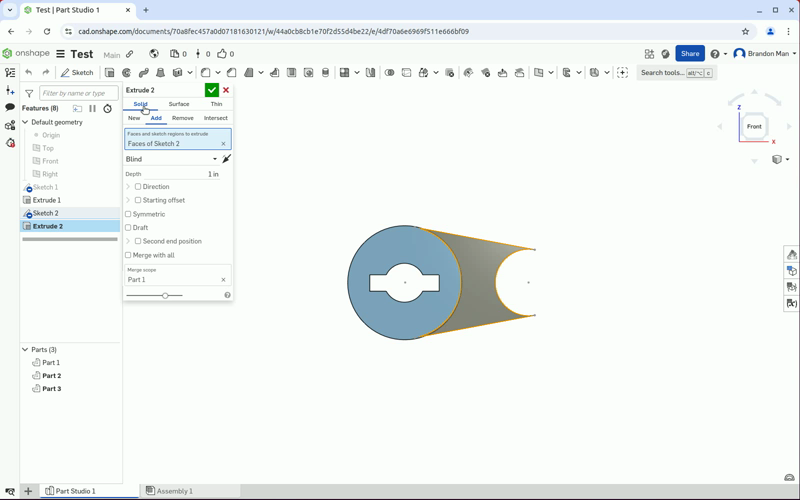
click(143, 106)
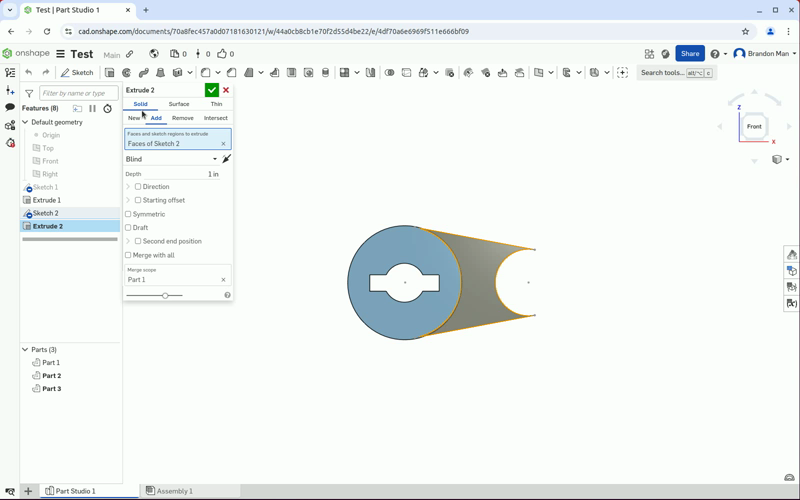
mouse_move(137, 120)
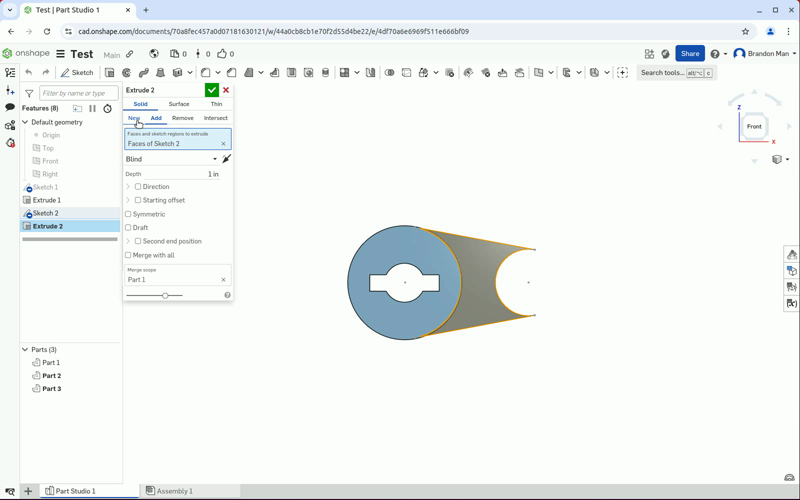
click(137, 120)
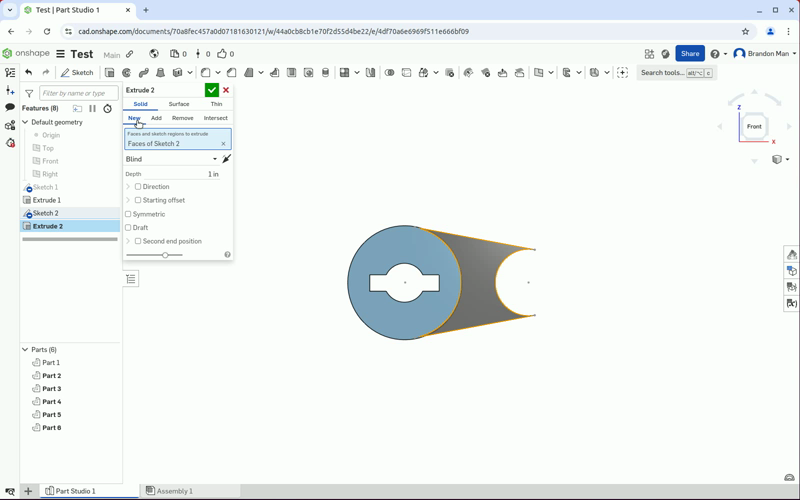
key(tab, 4)
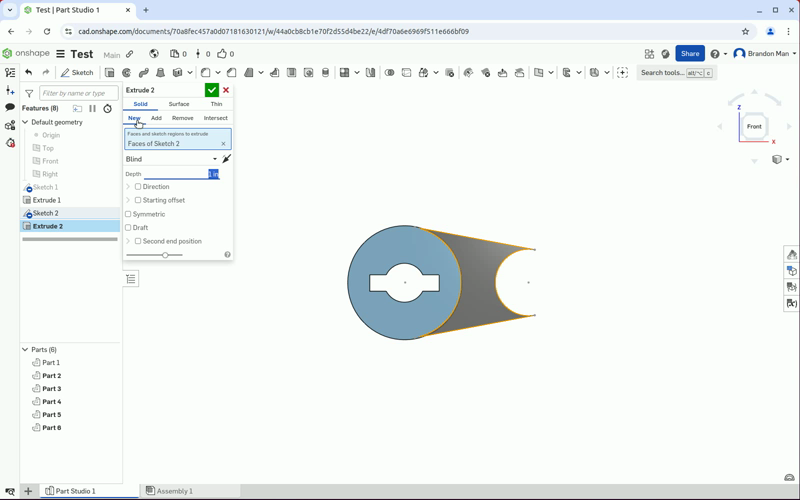
text(4.574)
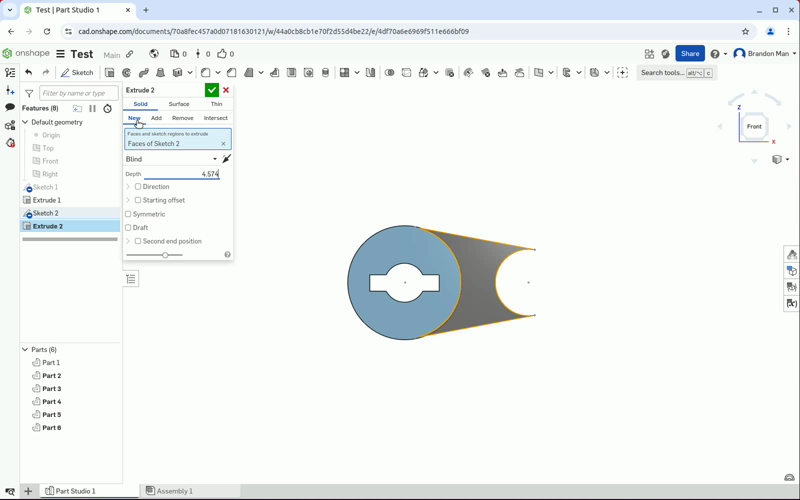
key(enter)
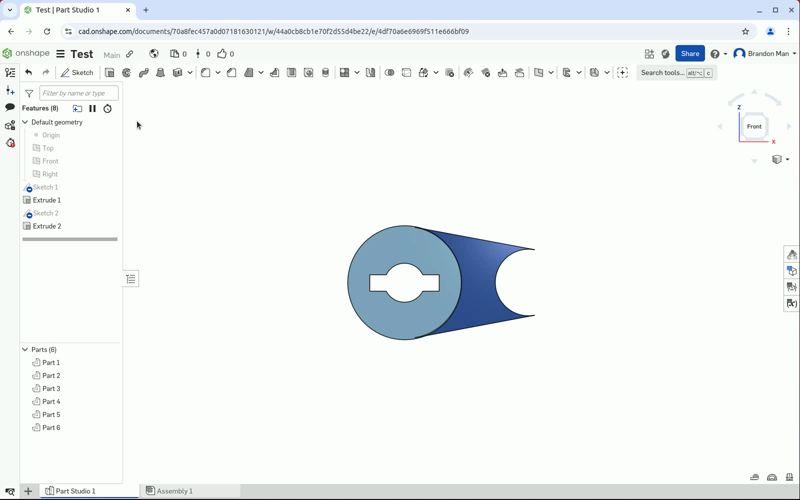
key(shift+h)
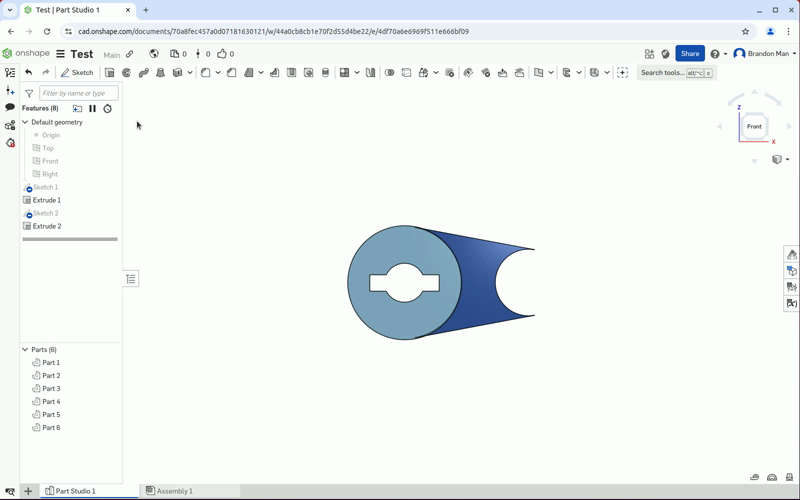
key(shift+h)
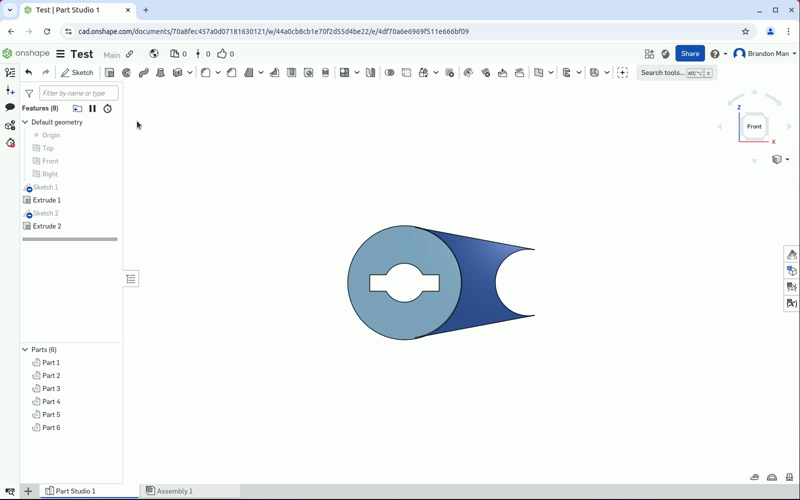
mouse_move(73, 189)
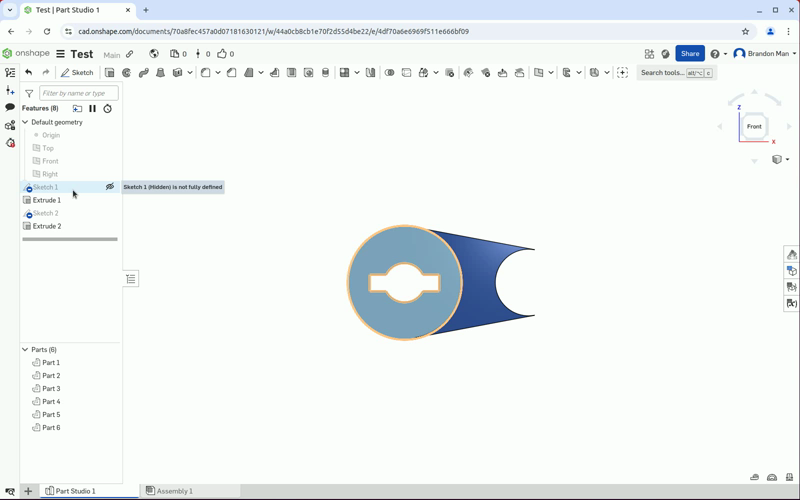
click(73, 189)
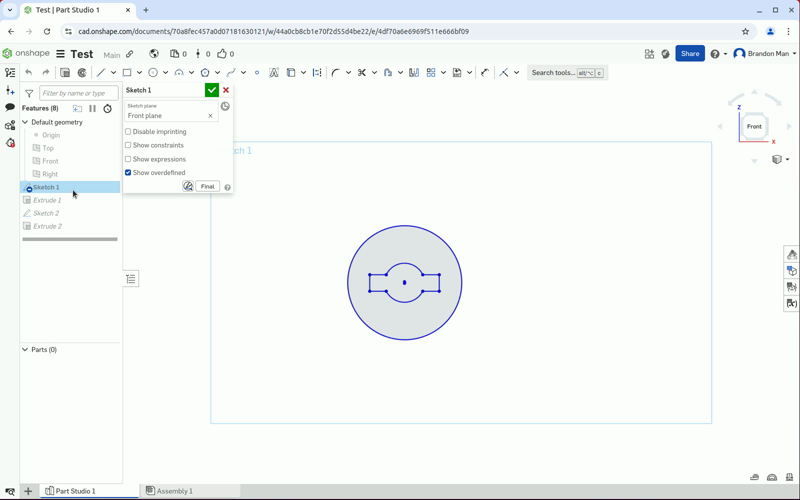
mouse_move(229, 92)
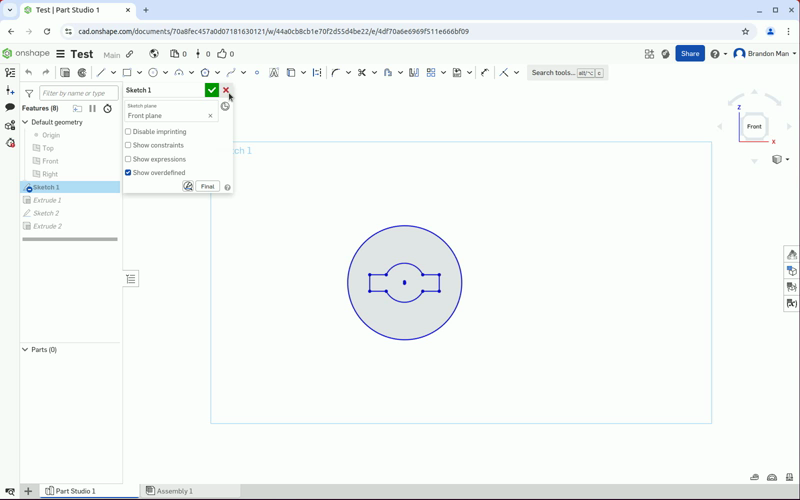
click(229, 92)
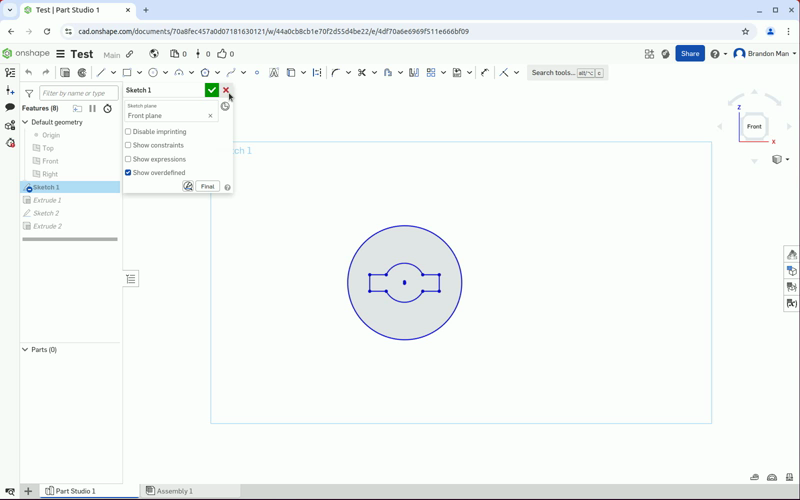
key(shift+s)
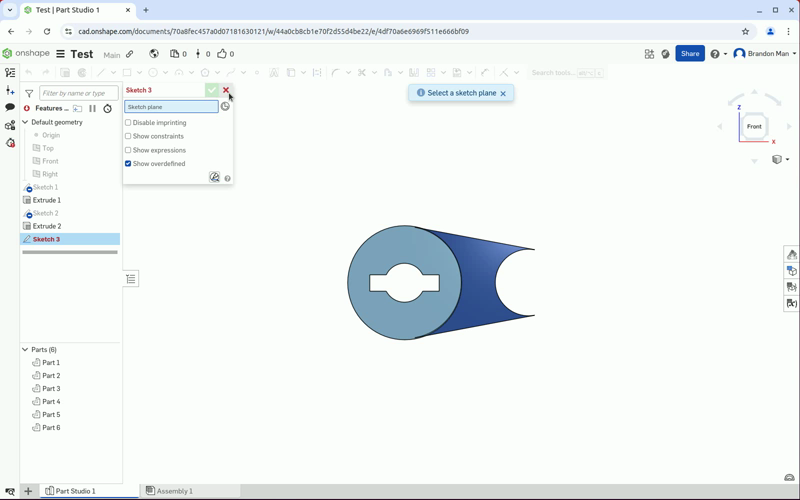
mouse_move(73, 163)
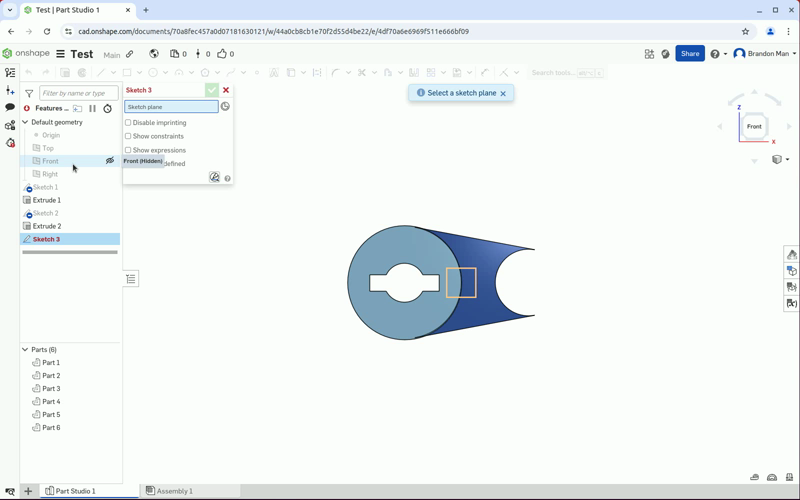
click(73, 163)
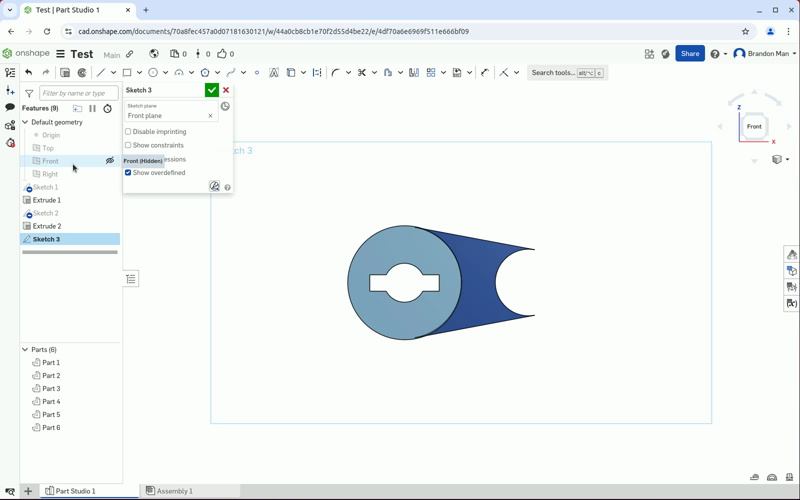
mouse_move(73, 352)
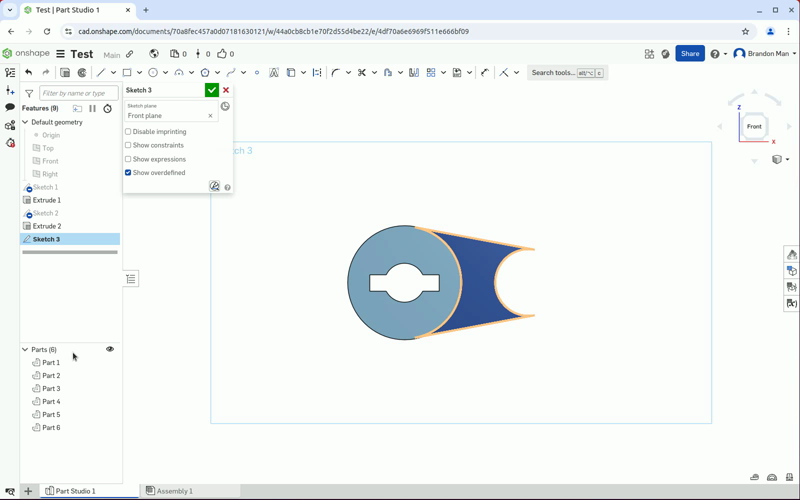
key(y)
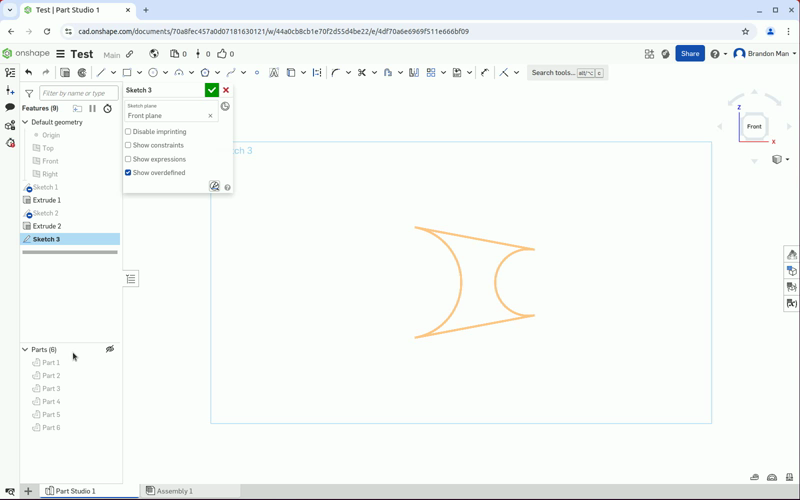
key(c)
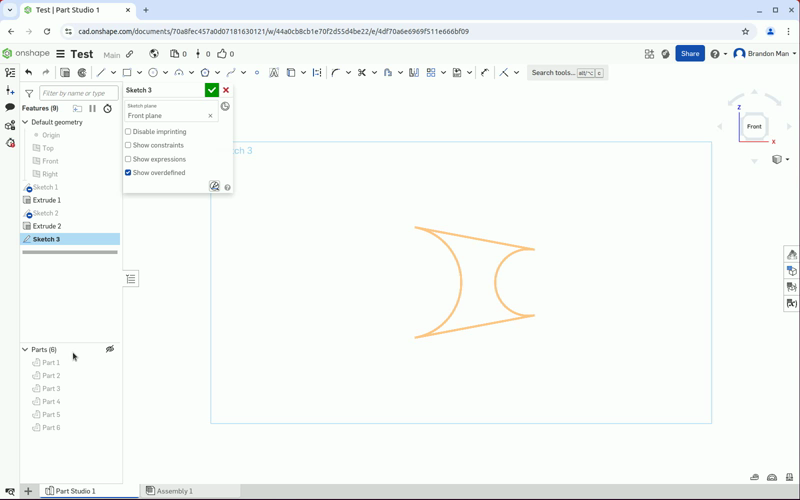
key_down(shift)
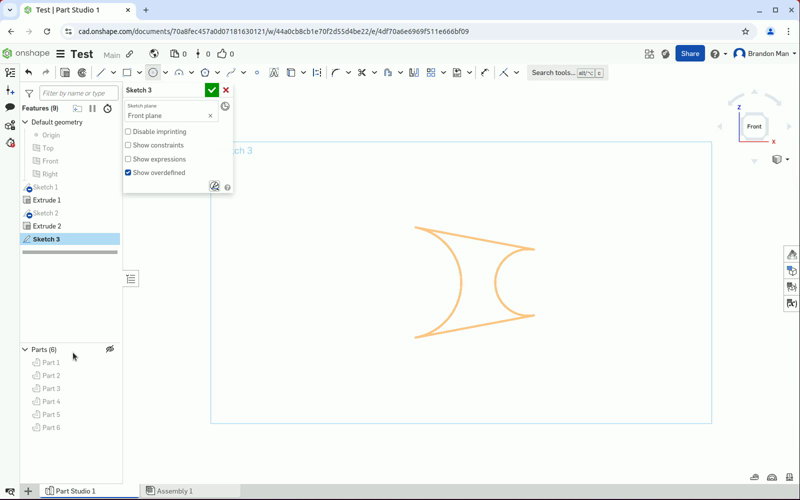
mouse_move(528, 282)
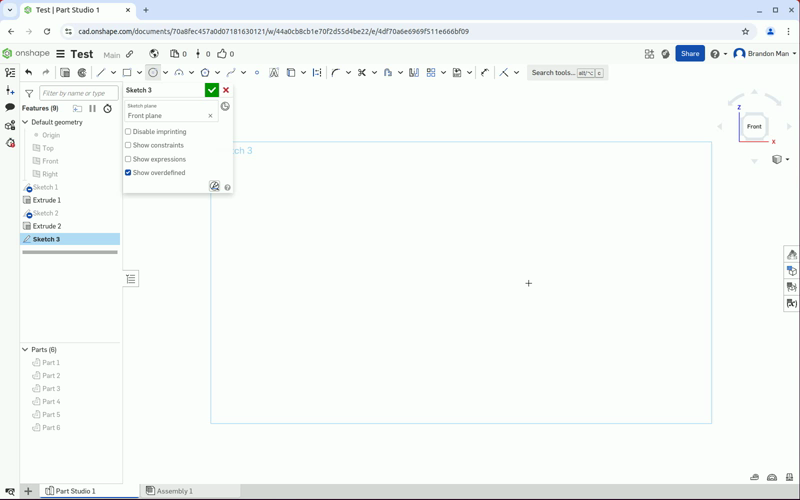
click(528, 282)
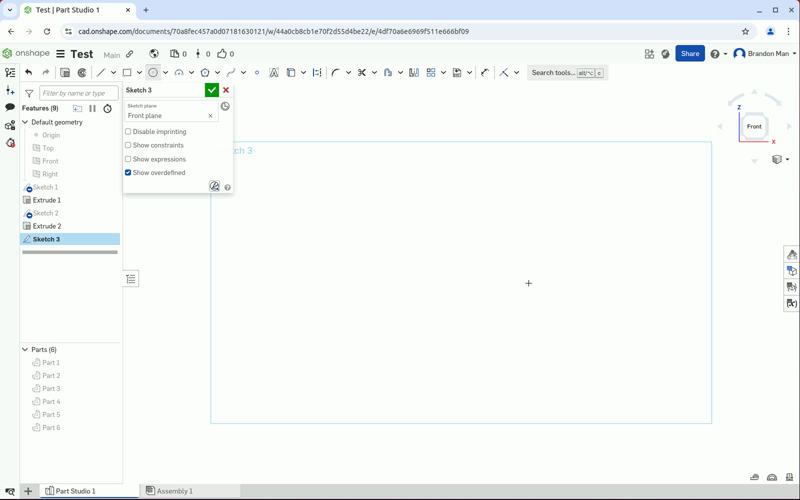
key_up(shift)
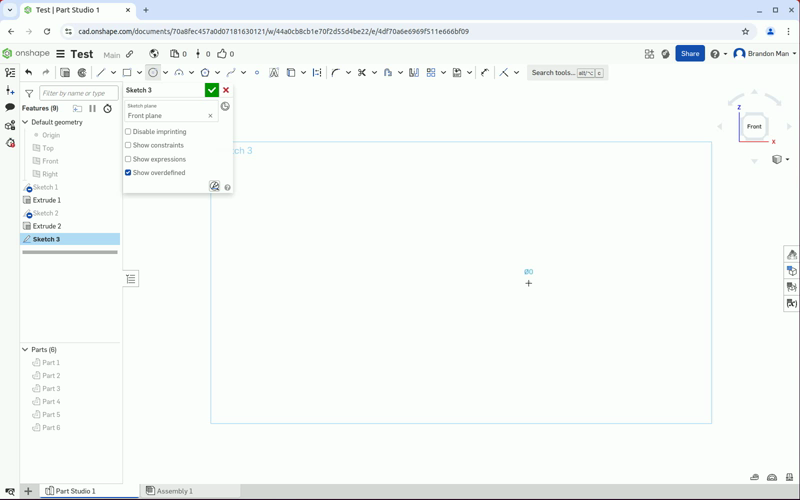
mouse_move(562, 282)
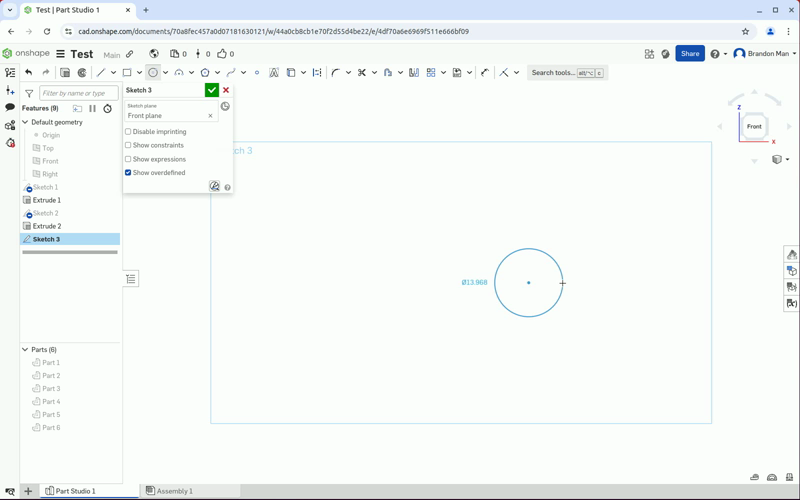
click(562, 282)
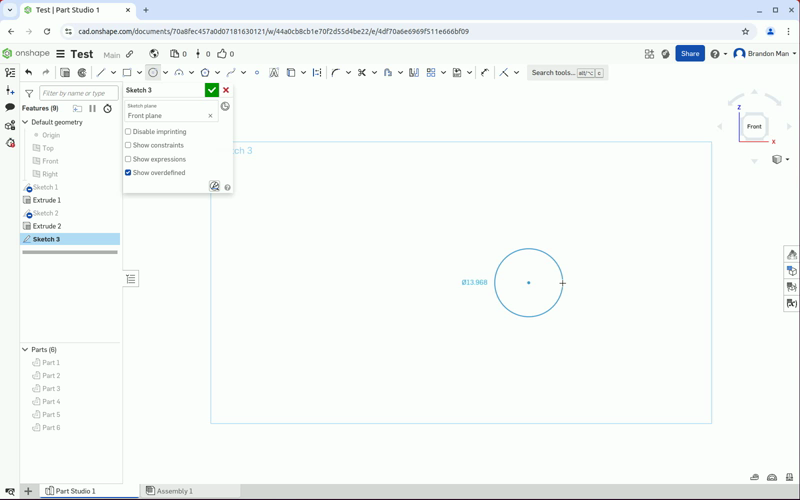
key(esc)
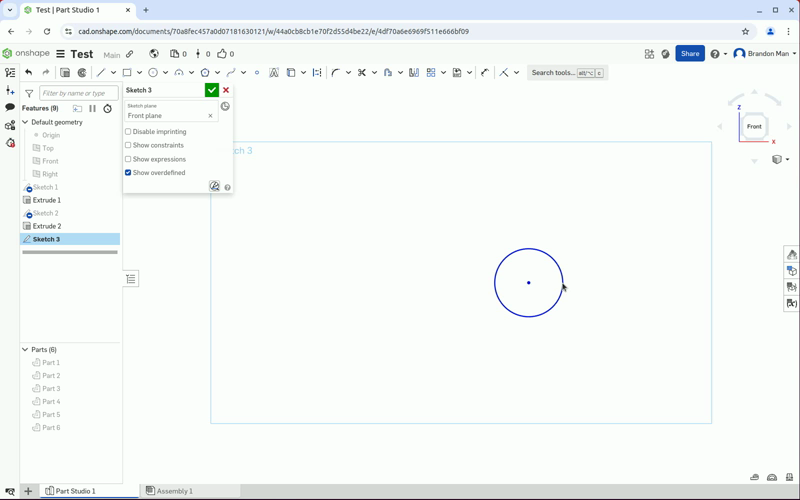
key(c)
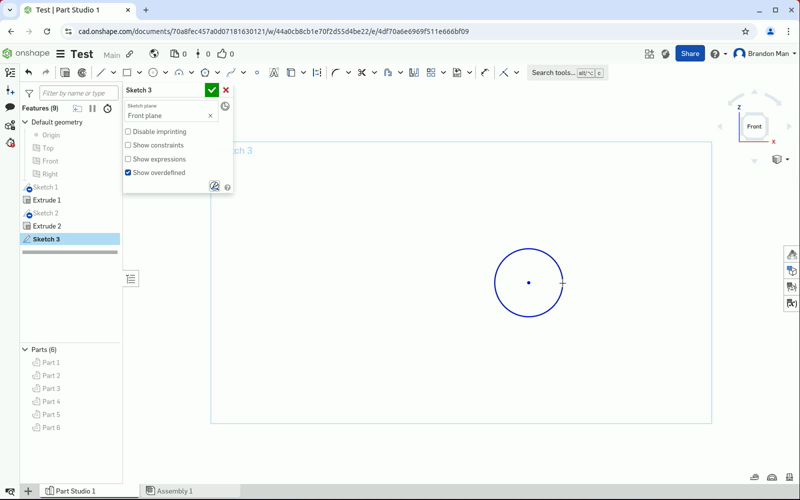
key_down(shift)
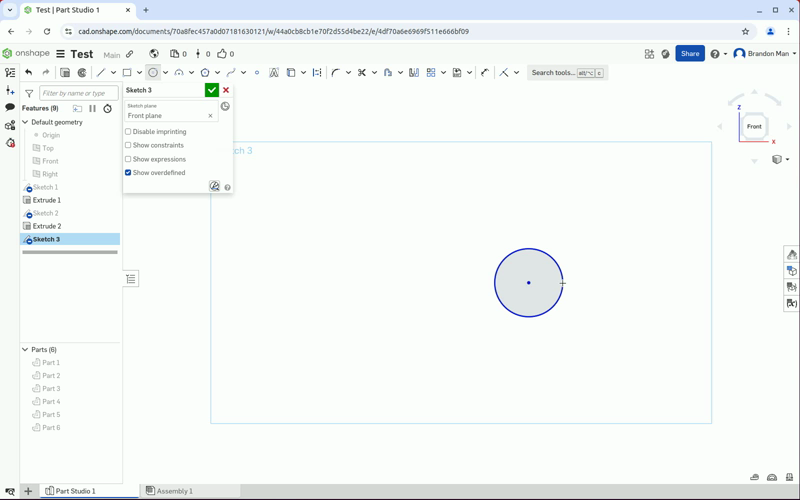
mouse_move(528, 282)
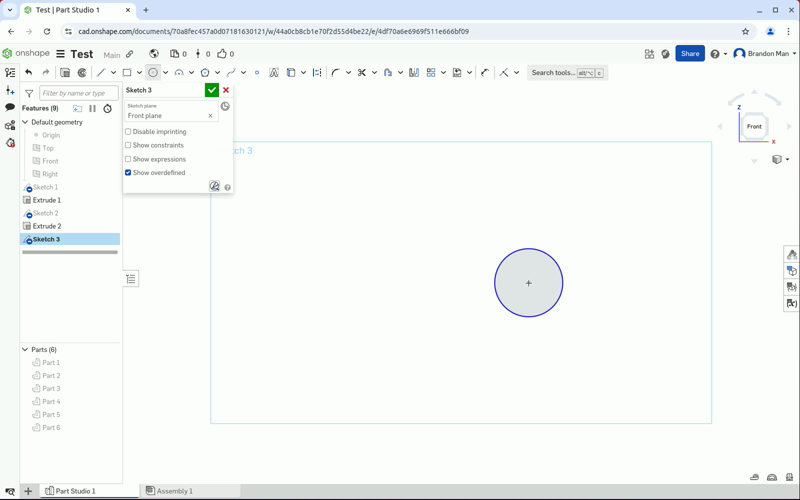
click(528, 282)
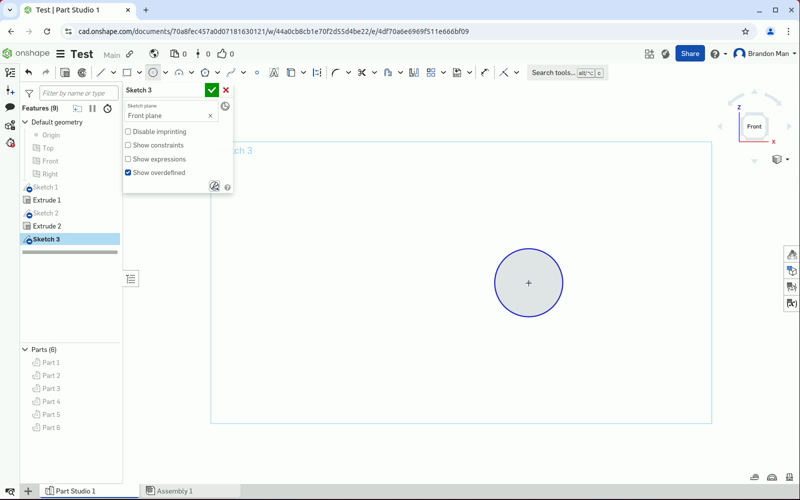
key_up(shift)
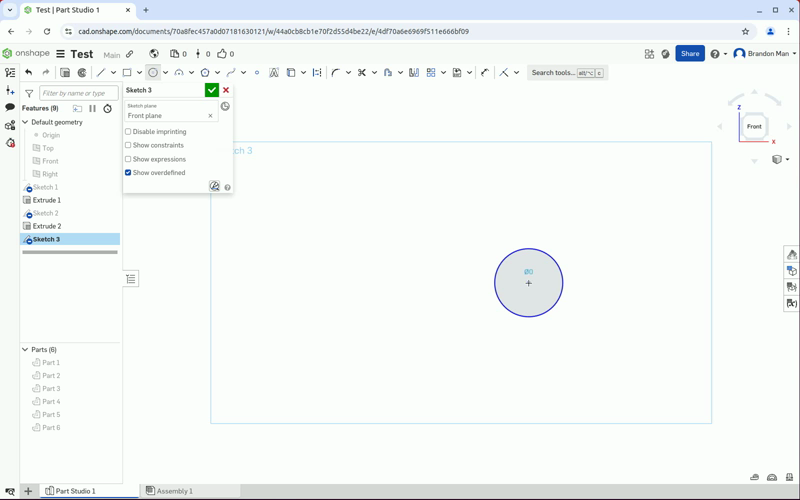
mouse_move(549, 282)
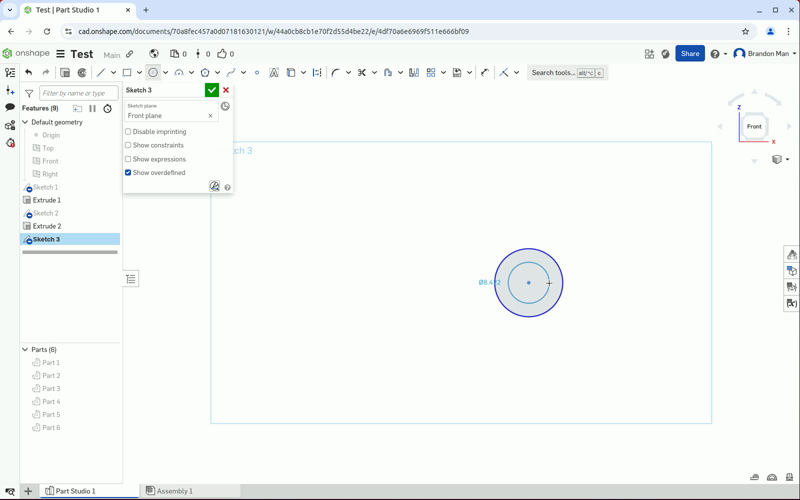
click(549, 282)
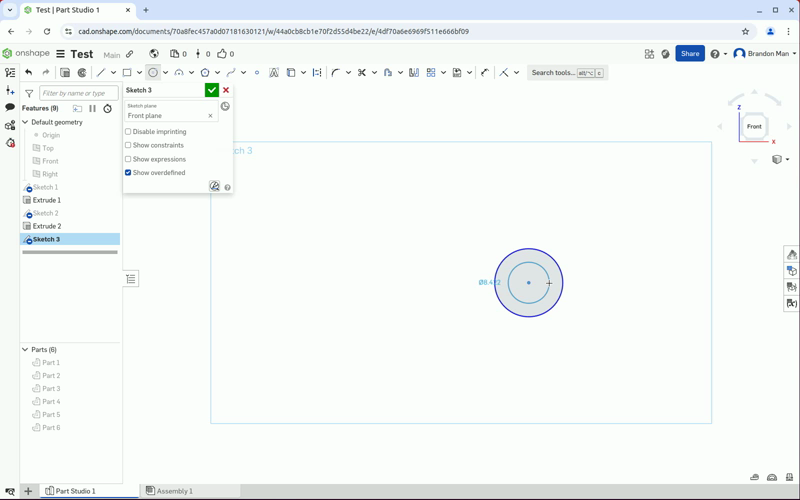
key(esc)
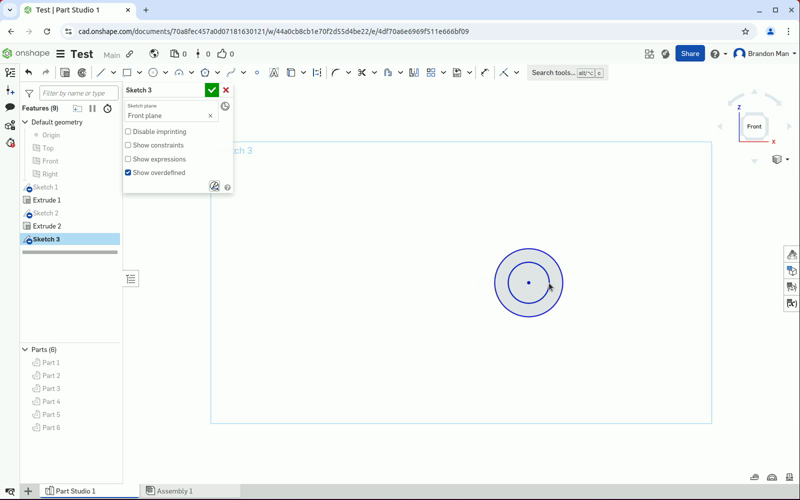
mouse_move(553, 300)
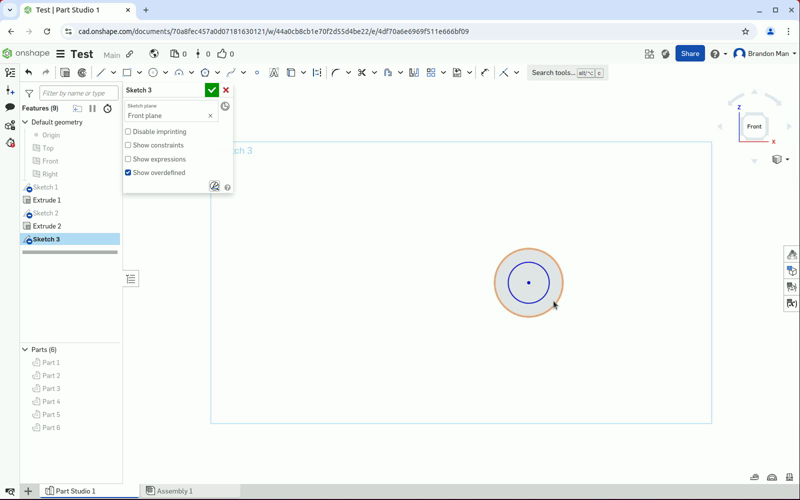
click(553, 300)
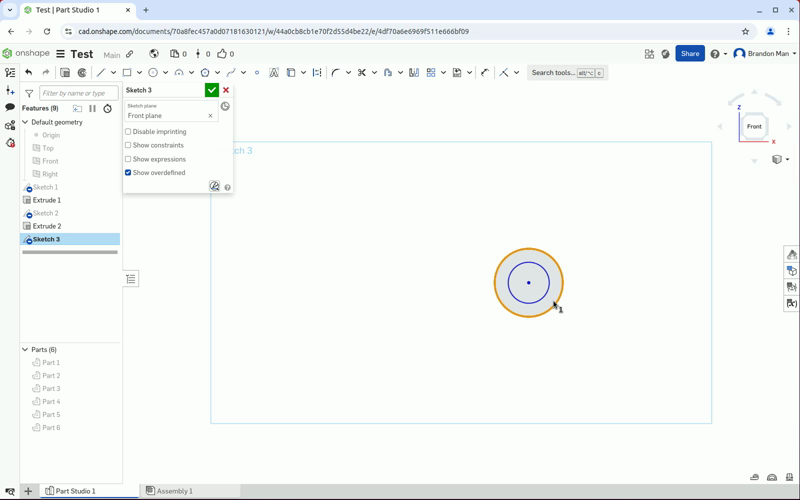
mouse_move(73, 352)
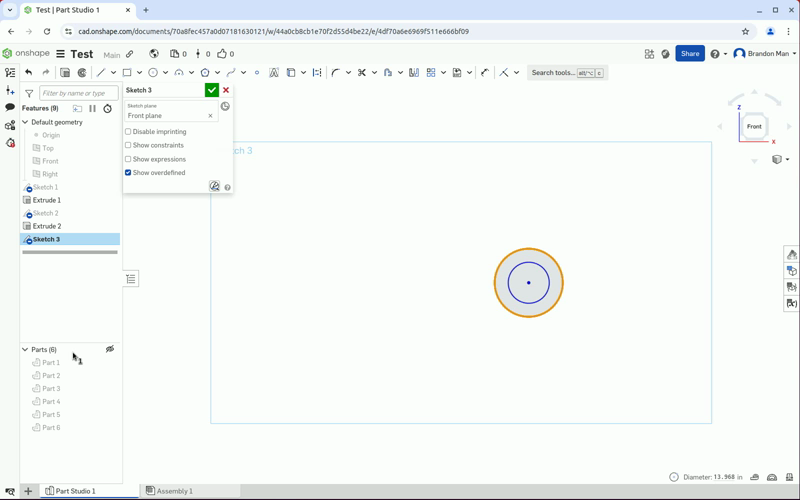
key(shift+y)
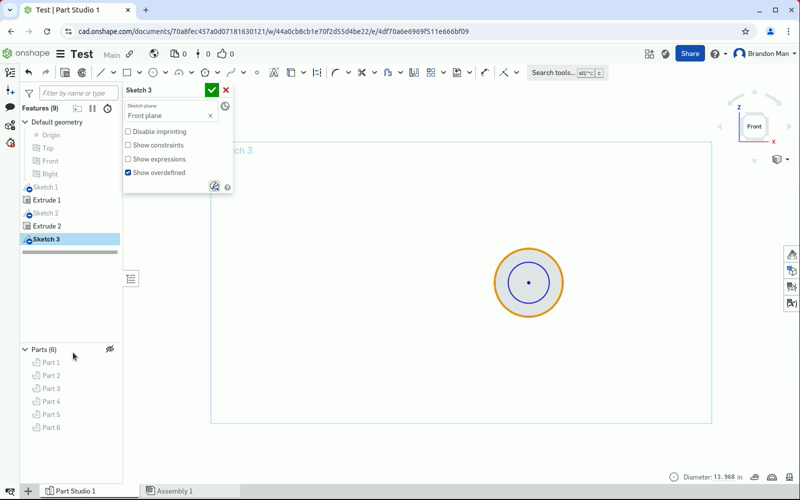
key(shift+e)
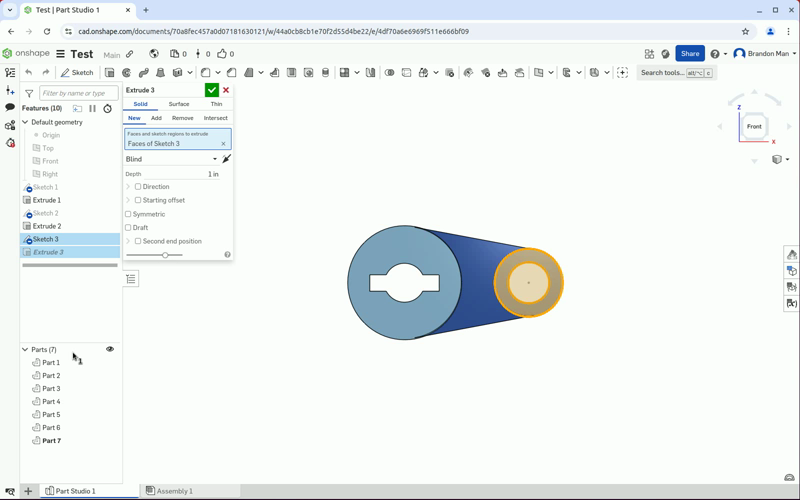
mouse_move(143, 106)
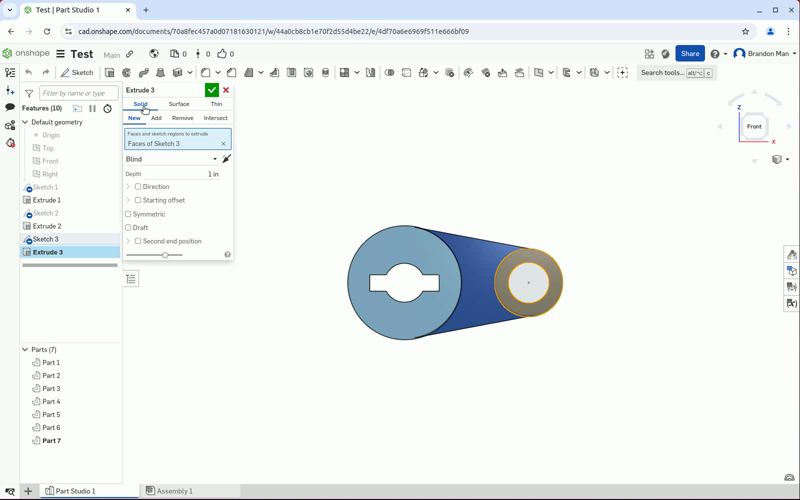
click(143, 106)
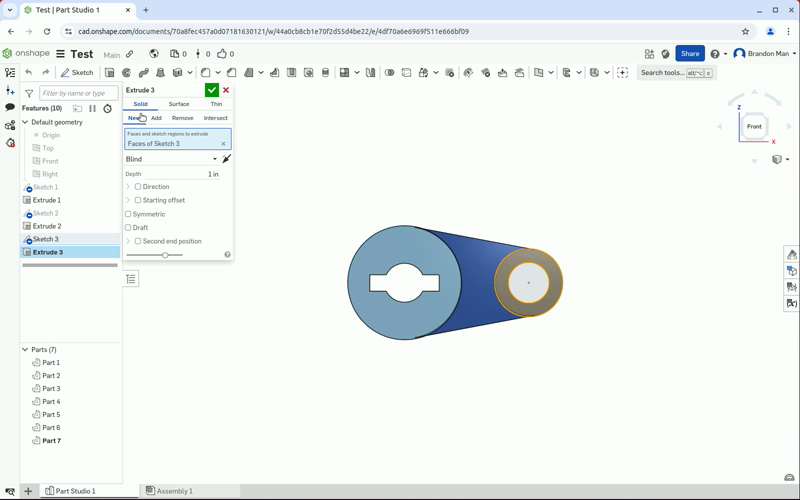
mouse_move(137, 120)
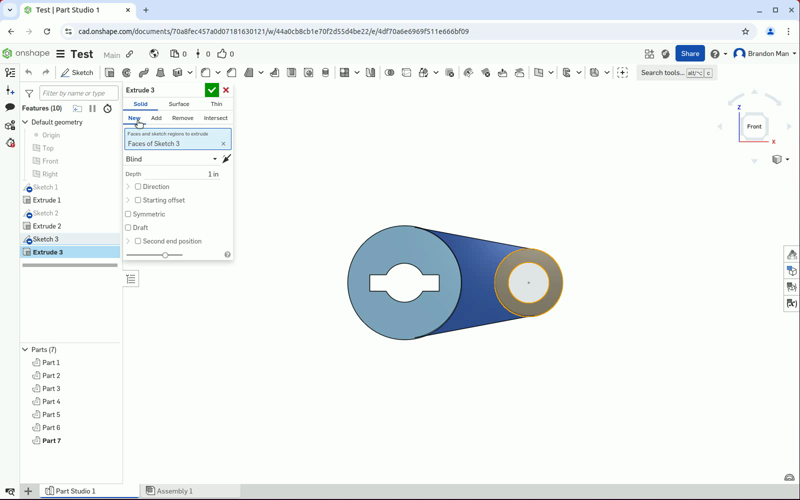
click(137, 120)
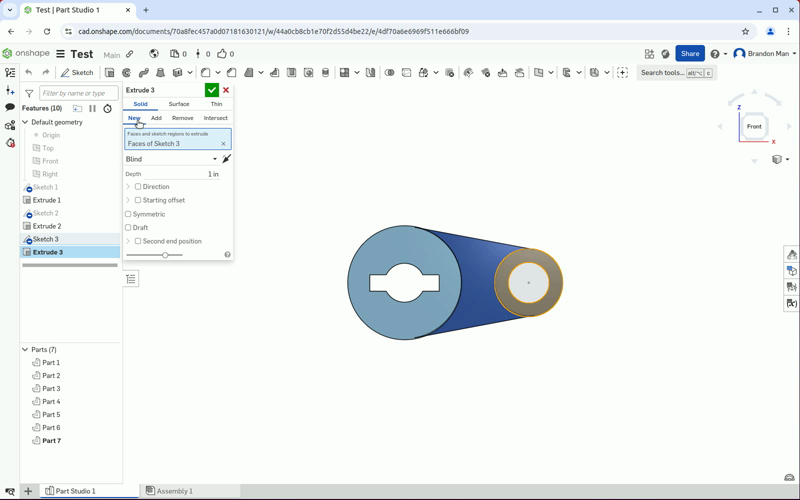
key(tab, 4)
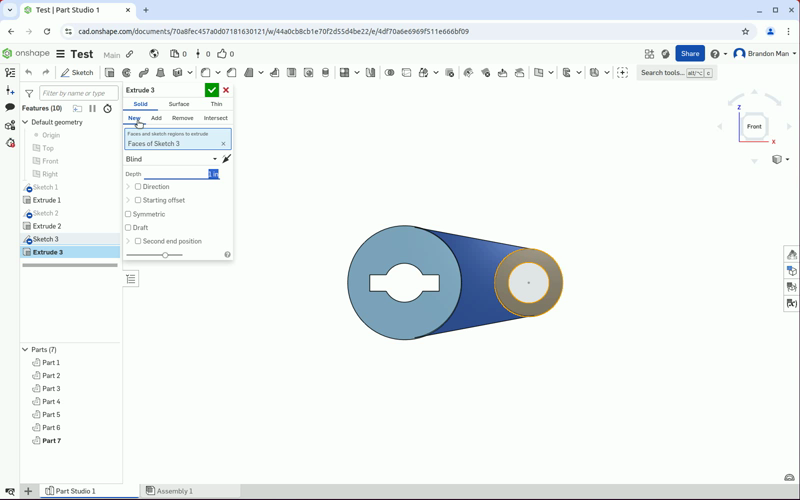
text(4.574)
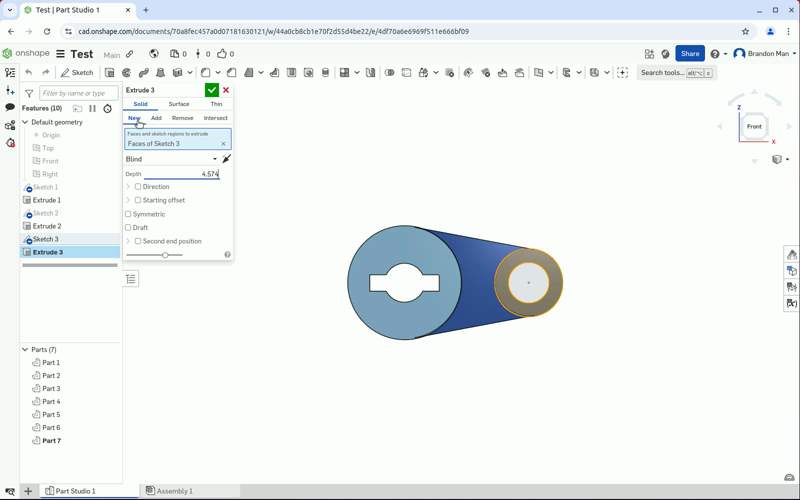
key(enter)
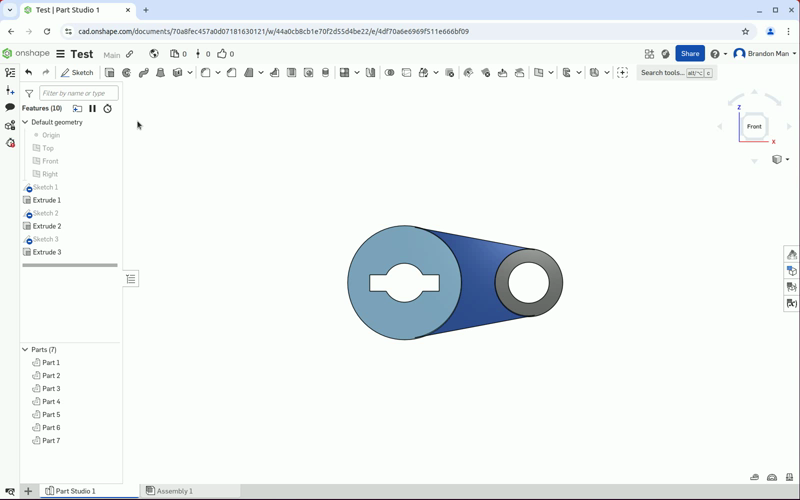
key(shift+h)
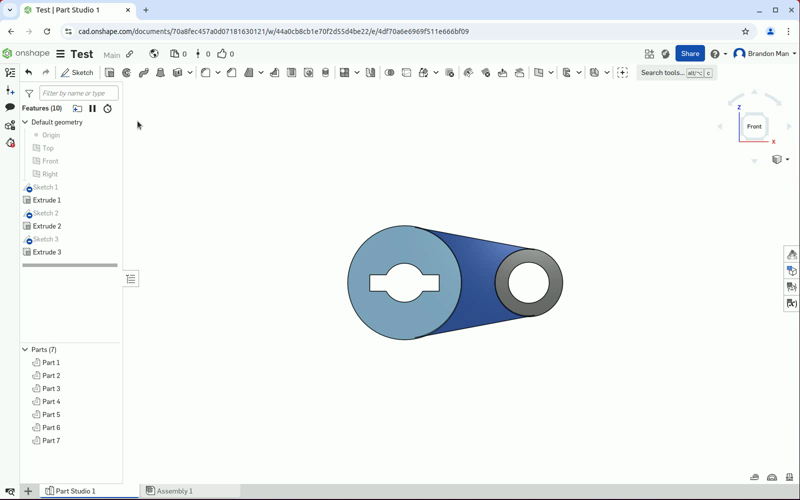
key(shift+h)
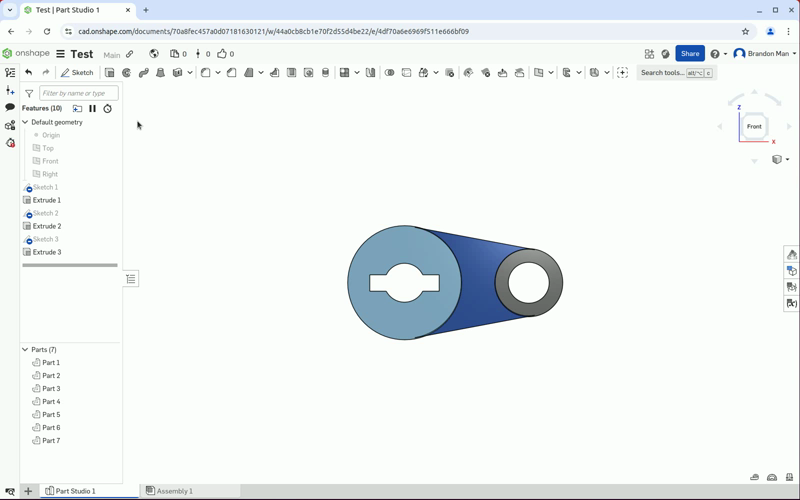
mouse_move(73, 189)
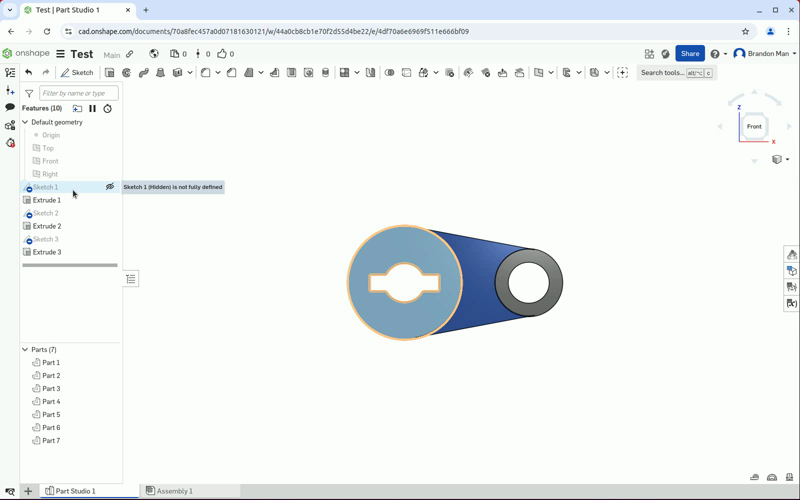
click(73, 189)
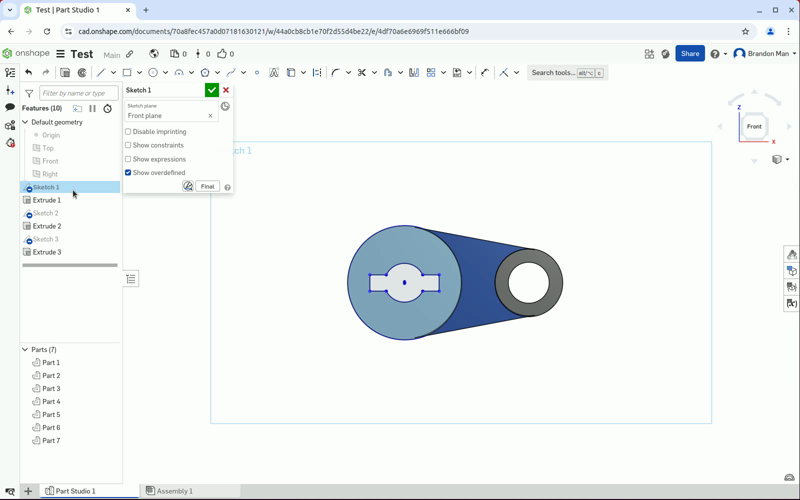
mouse_move(229, 92)
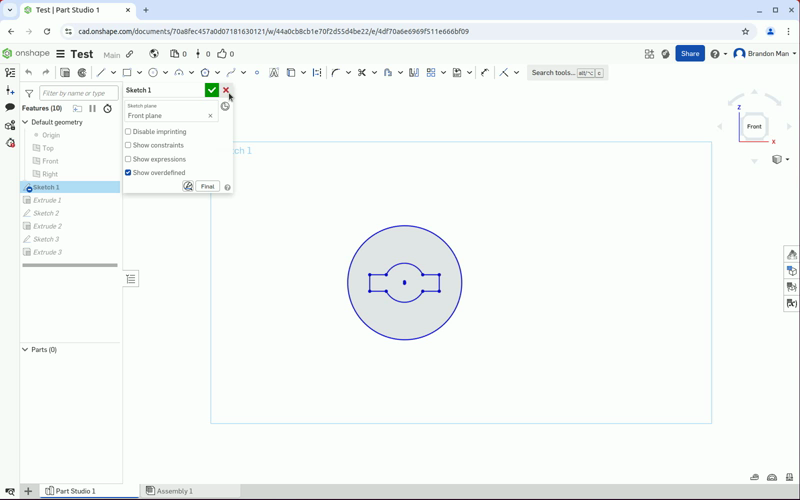
click(229, 92)
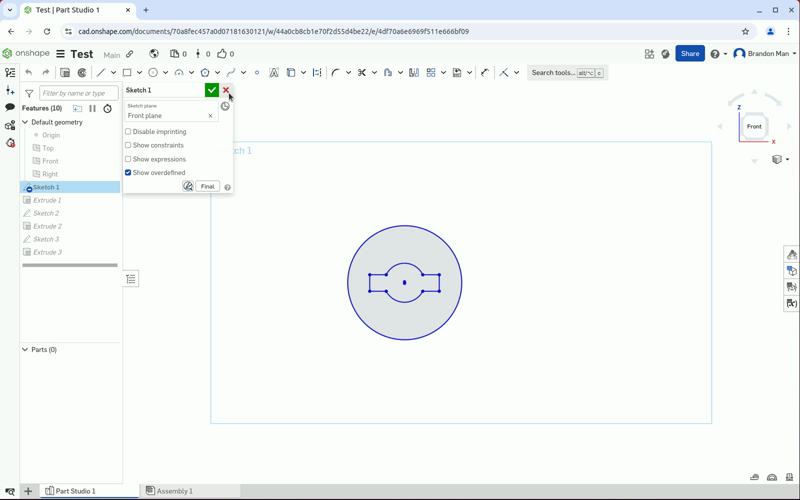
key(shift+s)
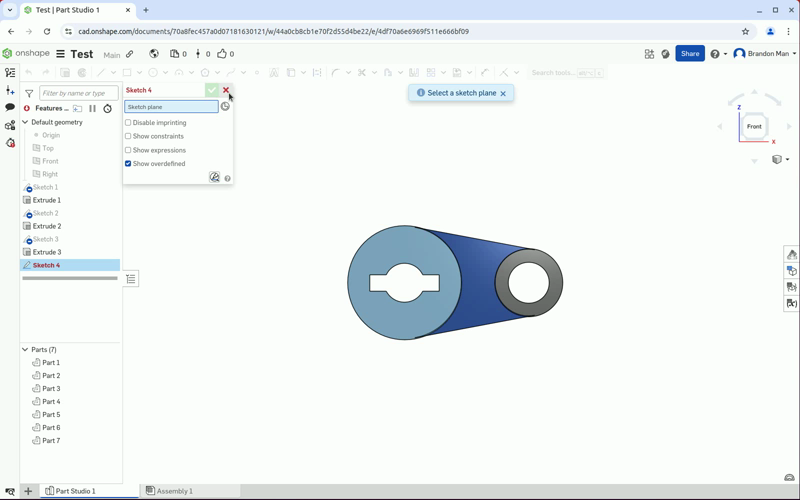
mouse_move(73, 163)
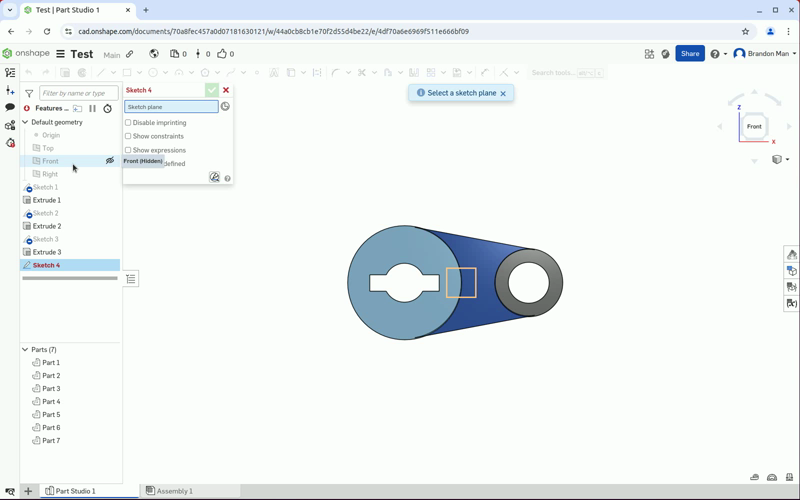
click(73, 163)
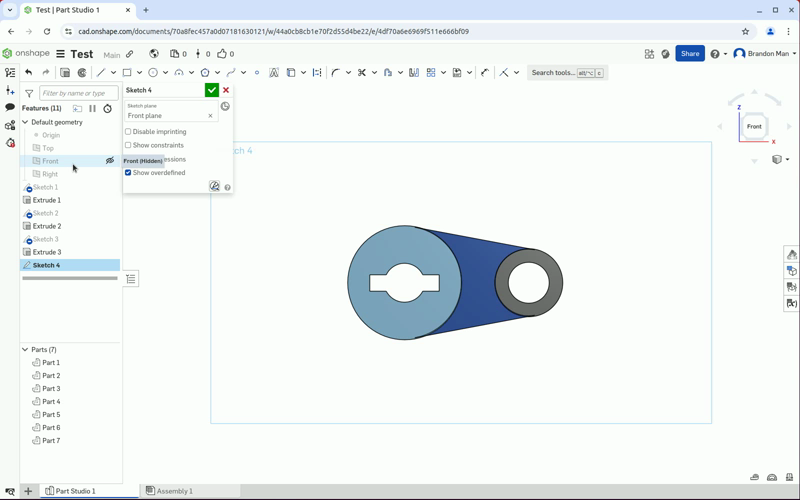
mouse_move(73, 352)
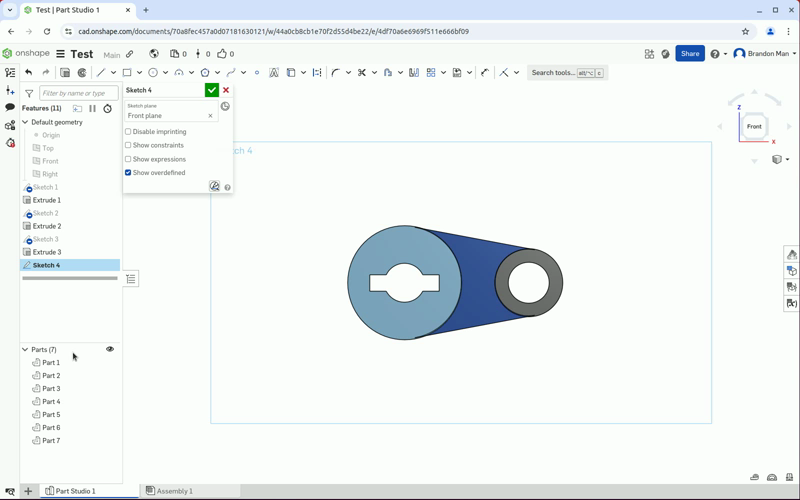
key(y)
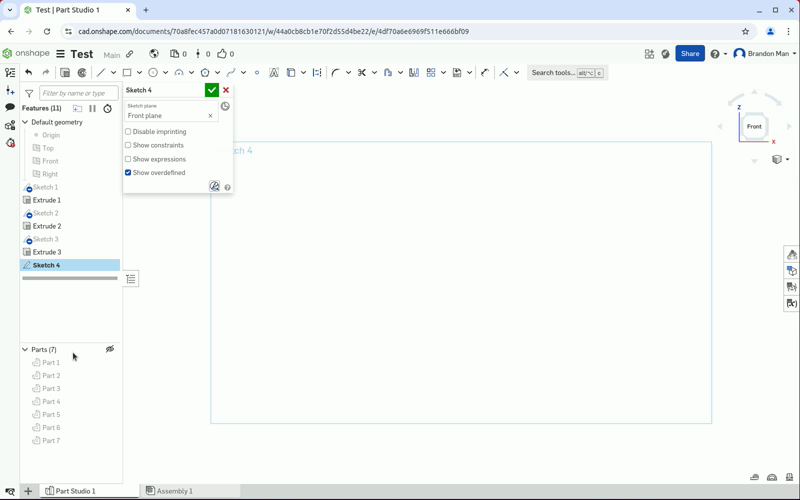
key(c)
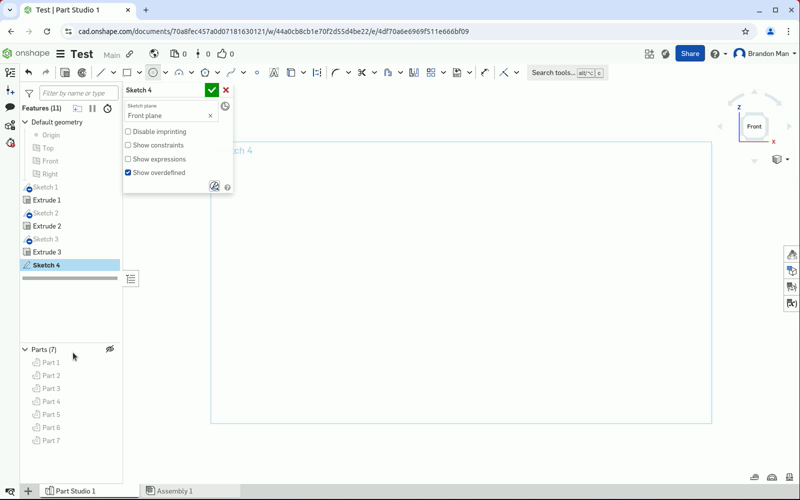
key_down(shift)
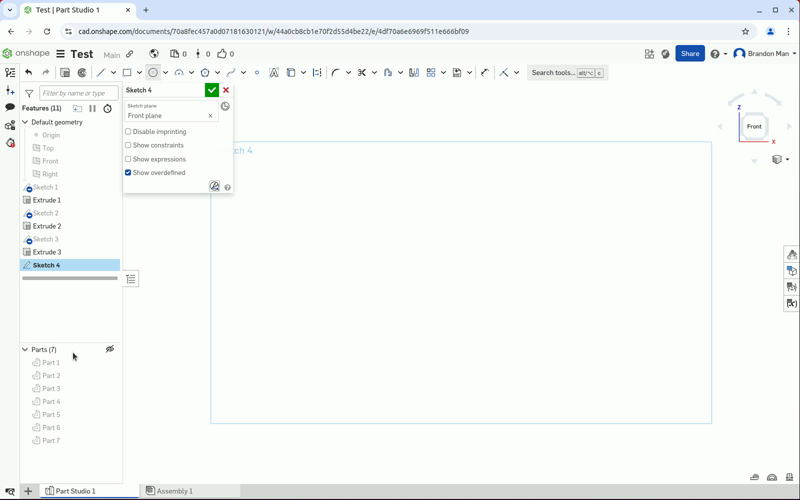
mouse_move(404, 282)
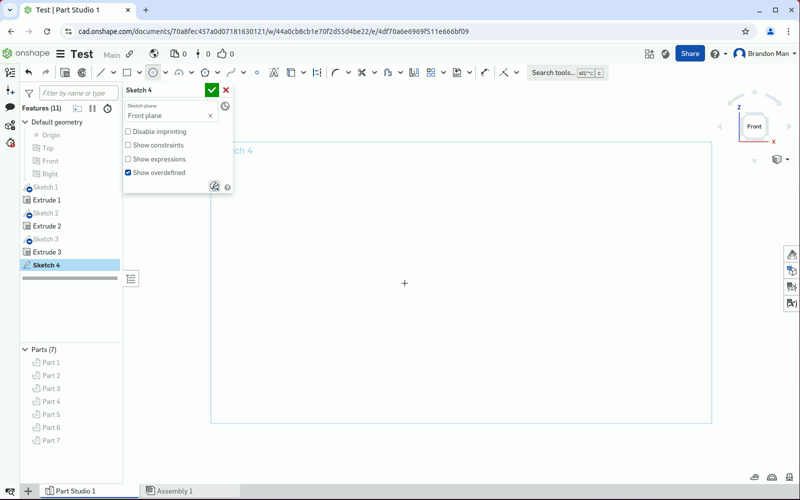
click(404, 282)
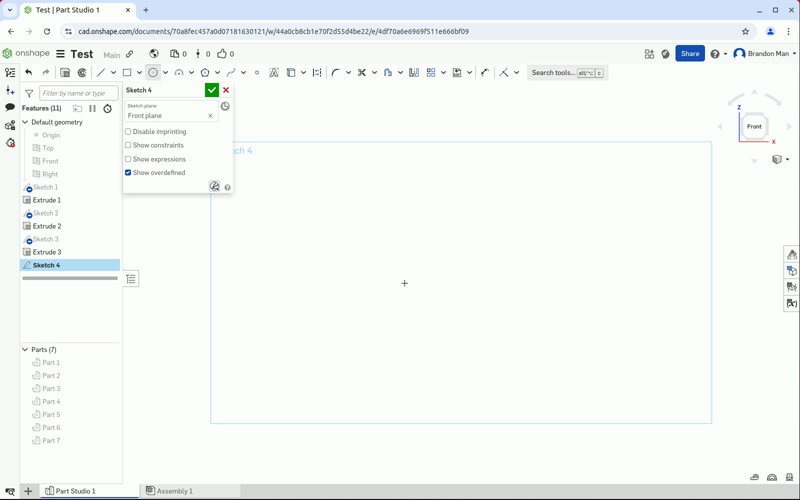
key_up(shift)
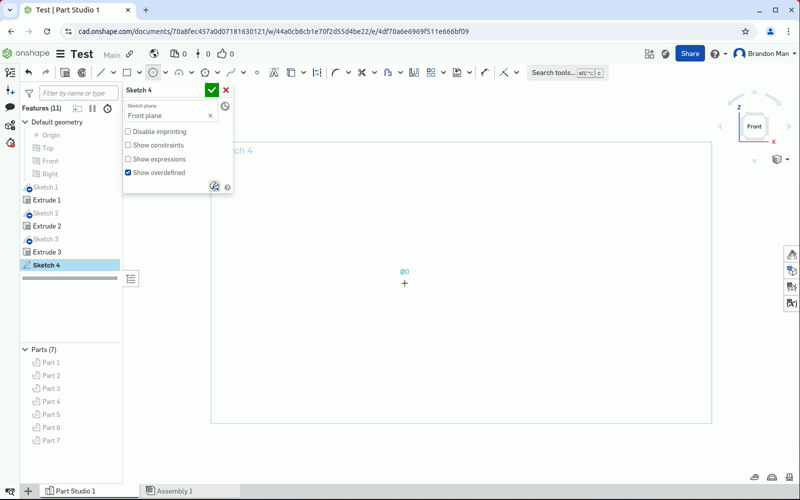
mouse_move(461, 282)
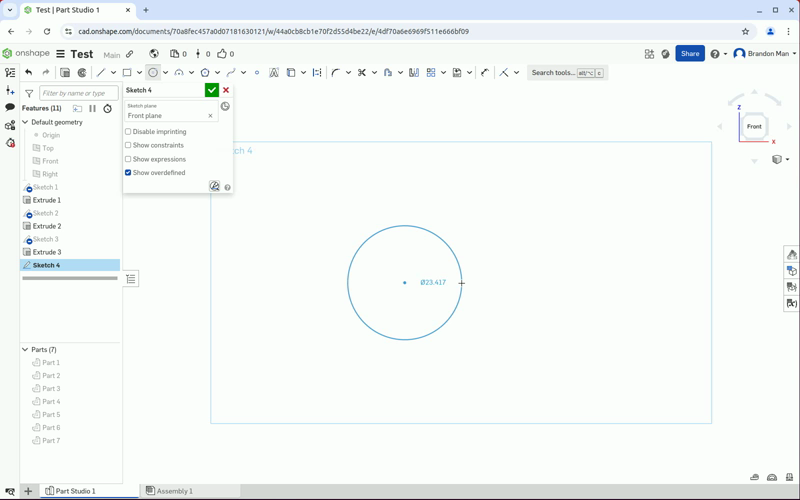
click(461, 282)
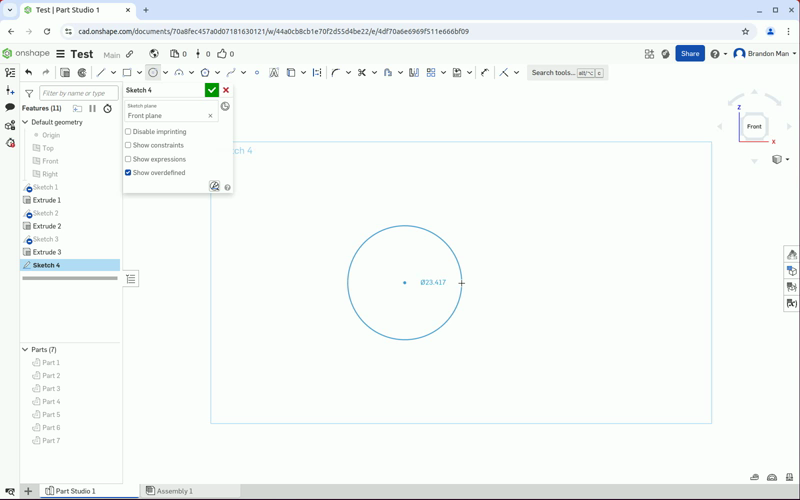
key(esc)
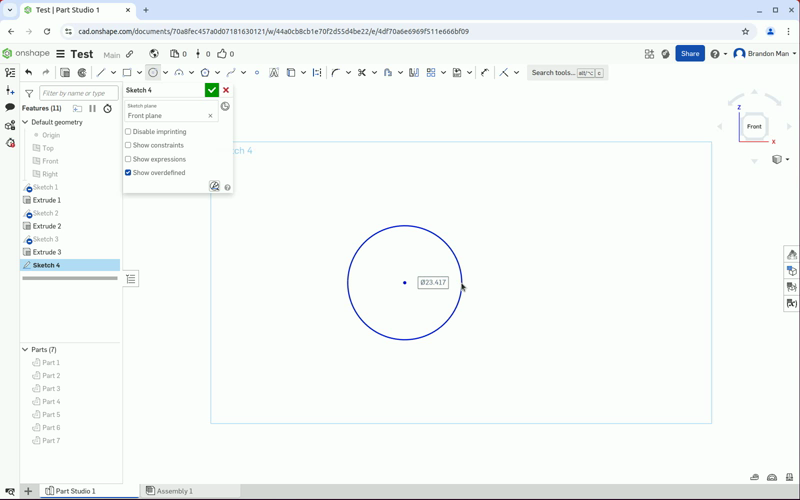
key(l)
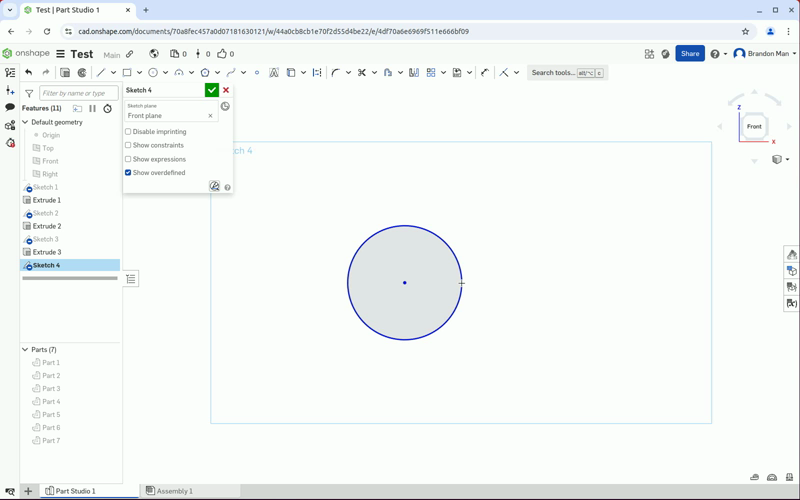
key_down(shift)
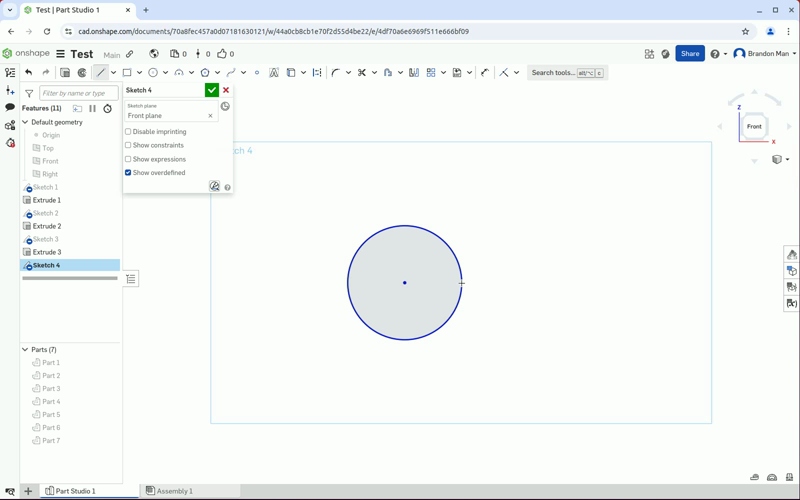
mouse_move(369, 291)
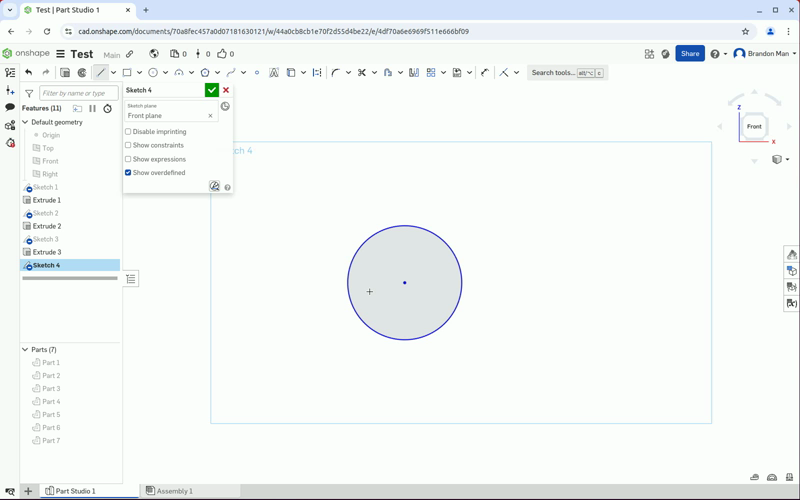
click(369, 291)
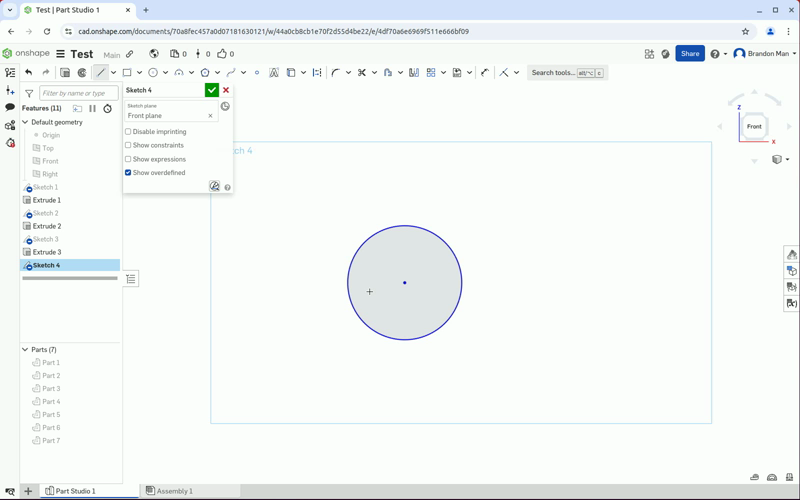
key_up(shift)
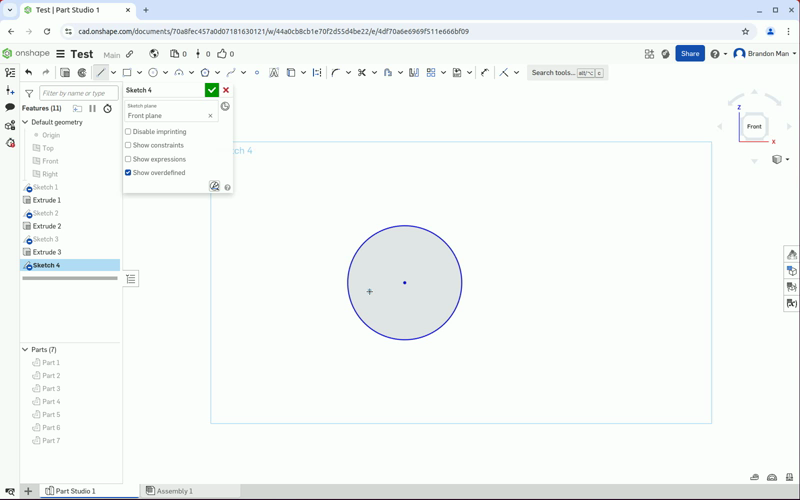
key_down(shift)
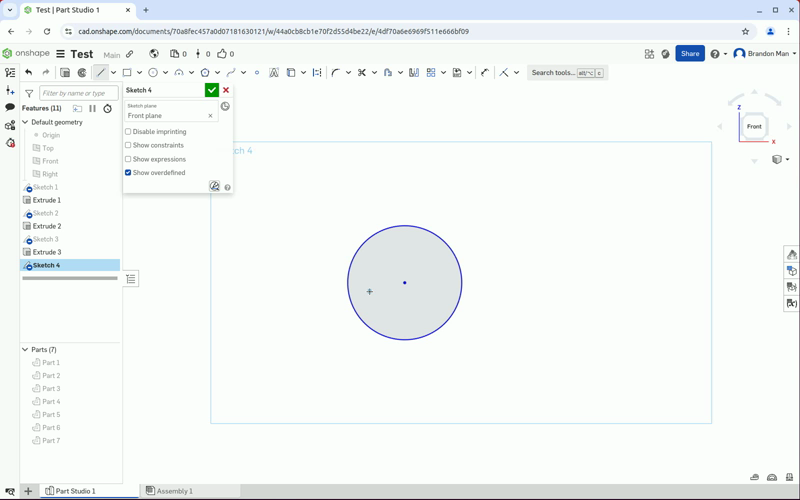
mouse_move(399, 291)
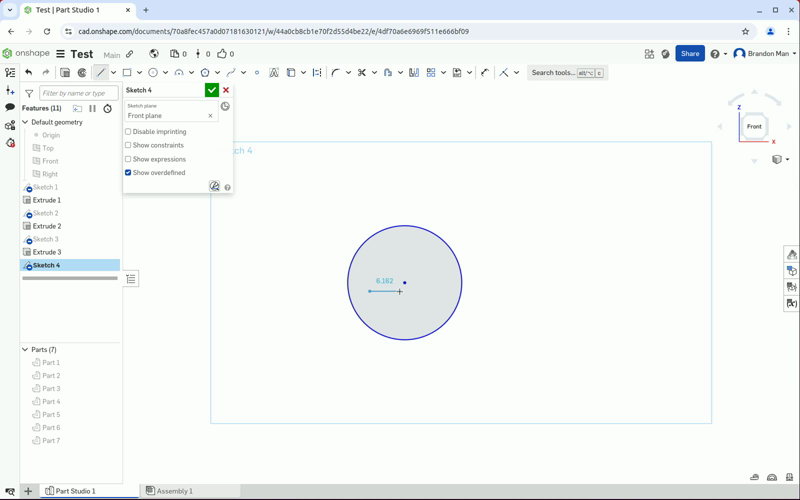
mouse_move(386, 291)
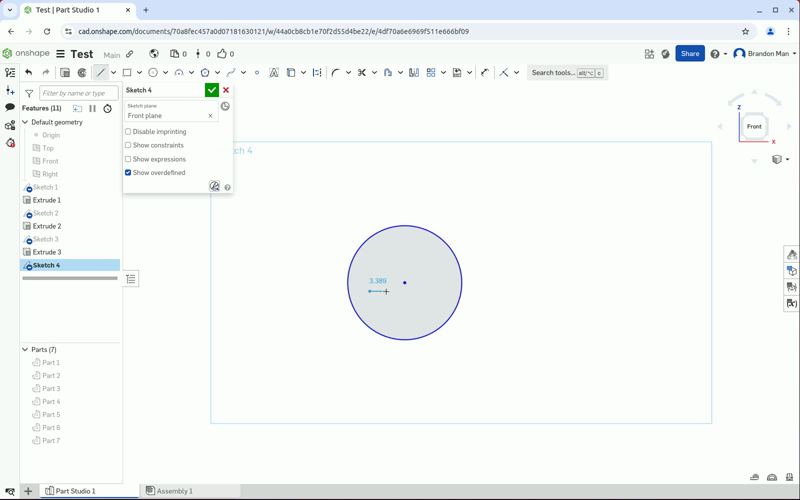
click(386, 291)
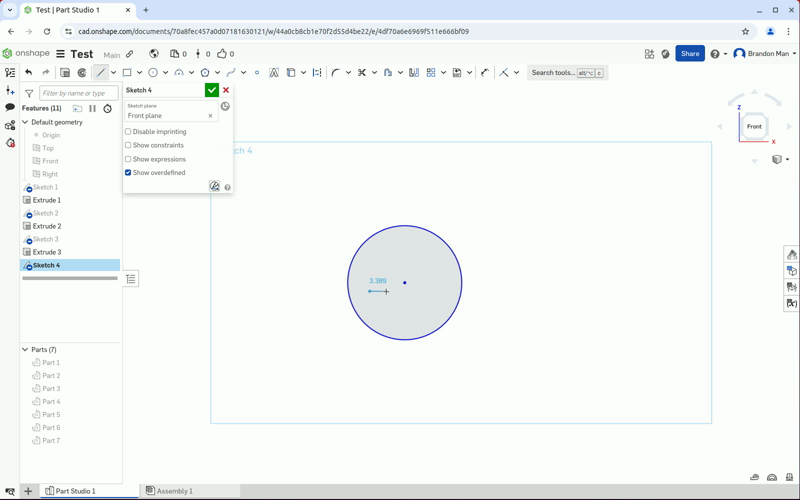
key_up(shift)
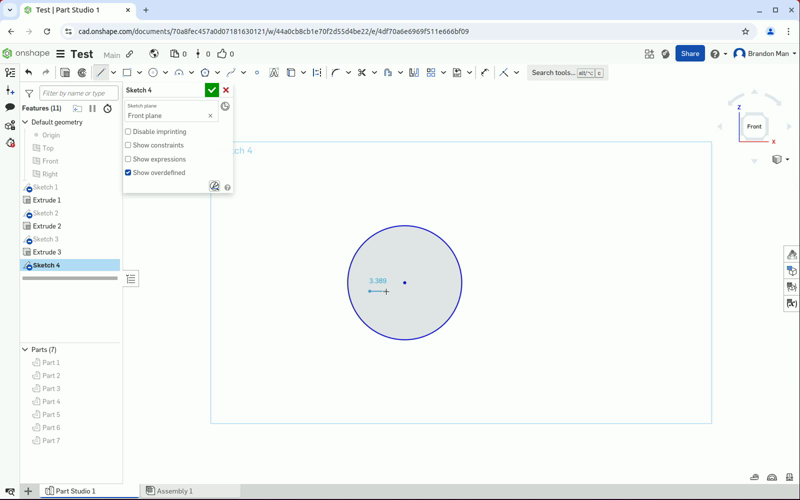
key(esc)
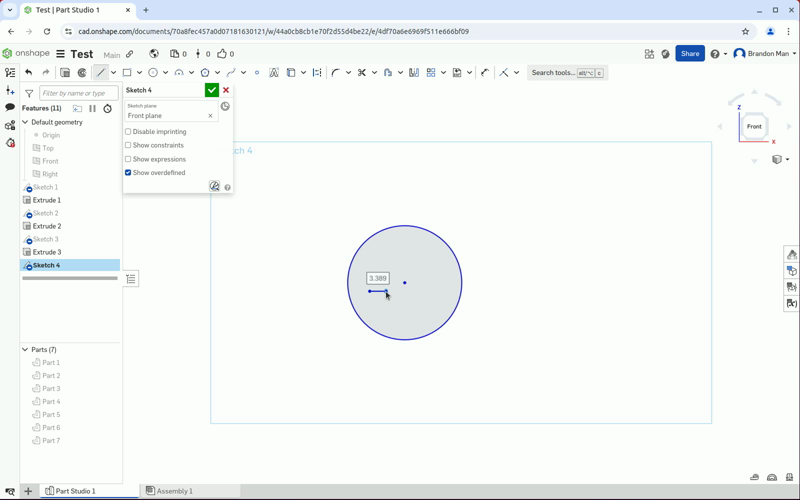
key(a)
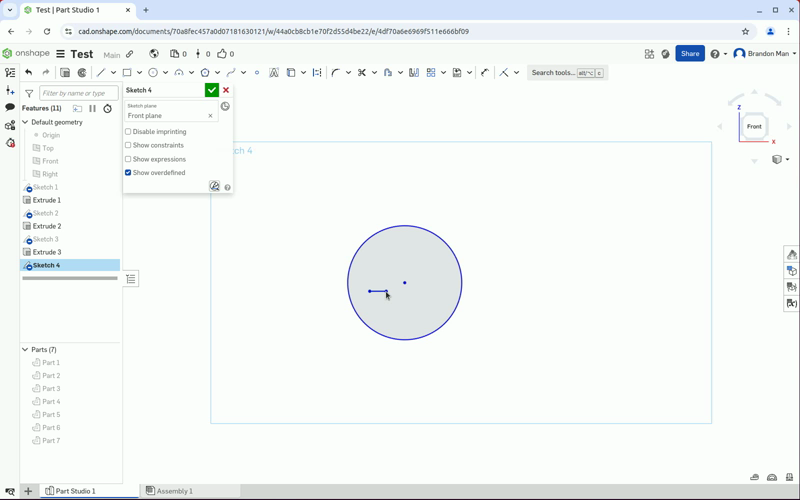
mouse_move(386, 291)
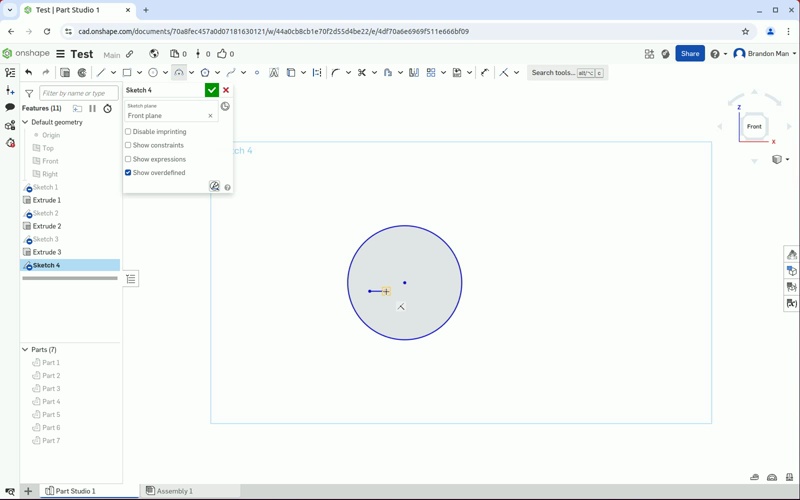
click(386, 291)
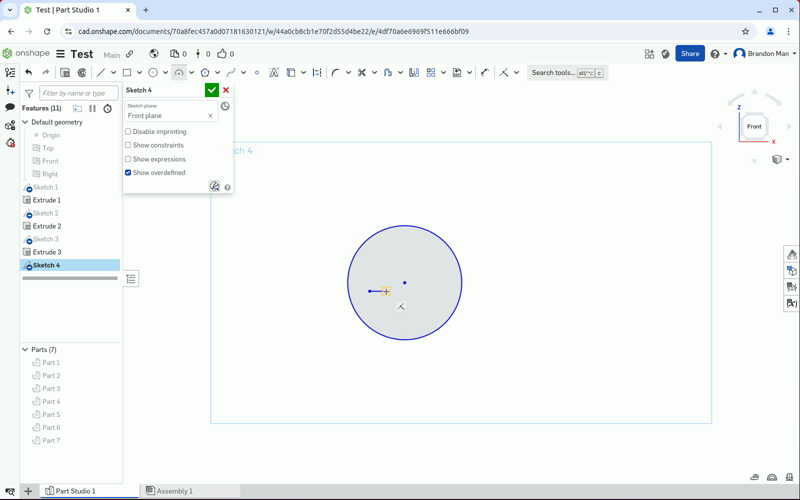
key_down(shift)
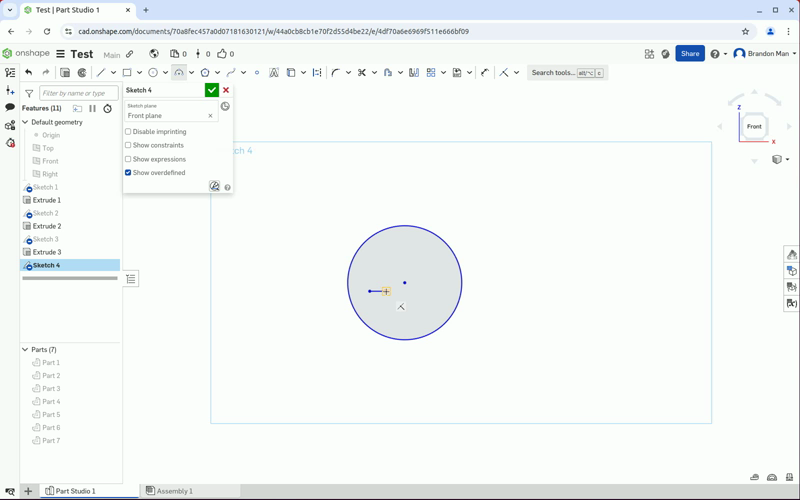
mouse_move(422, 291)
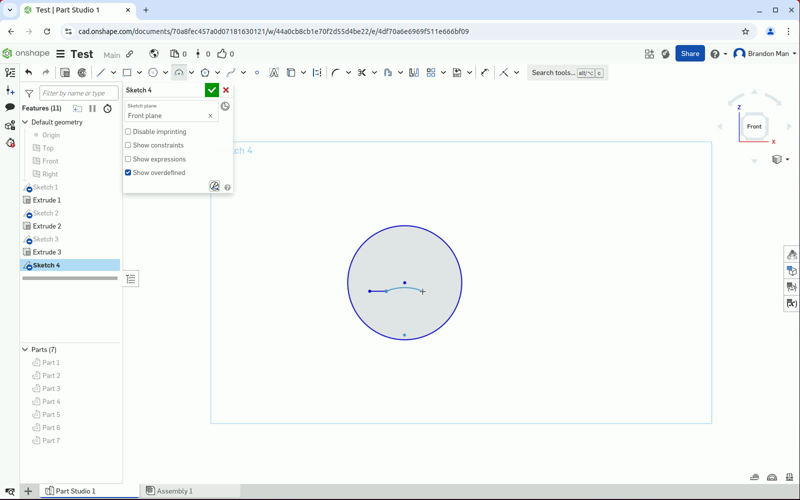
click(422, 291)
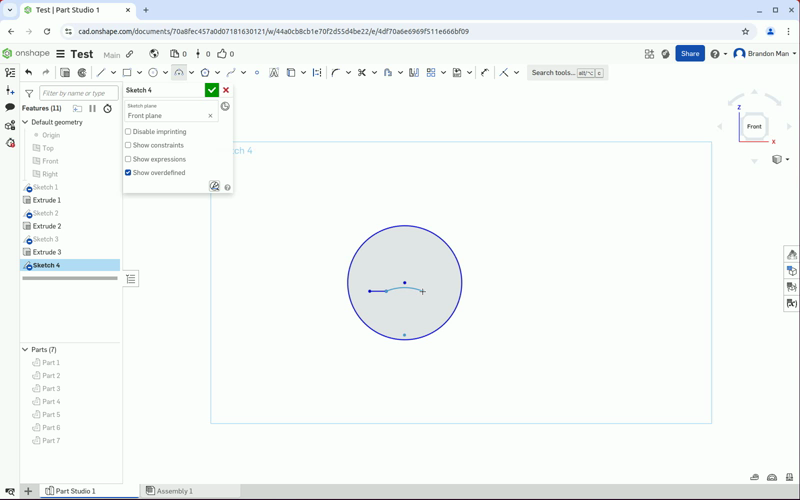
mouse_move(404, 302)
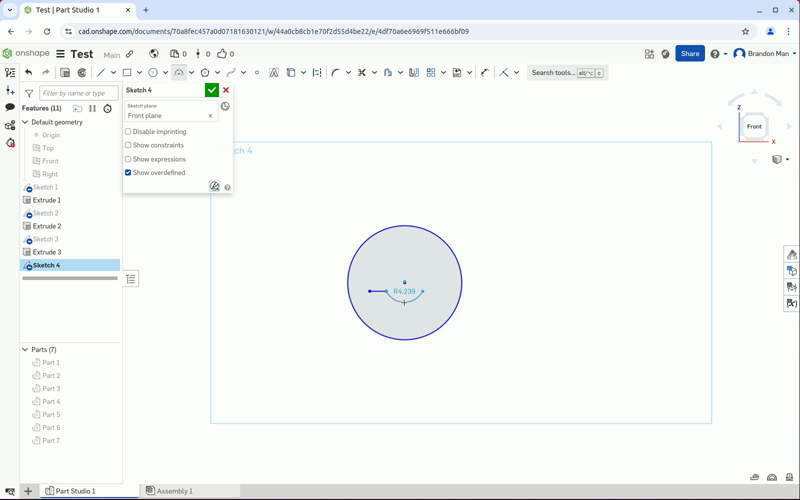
click(404, 302)
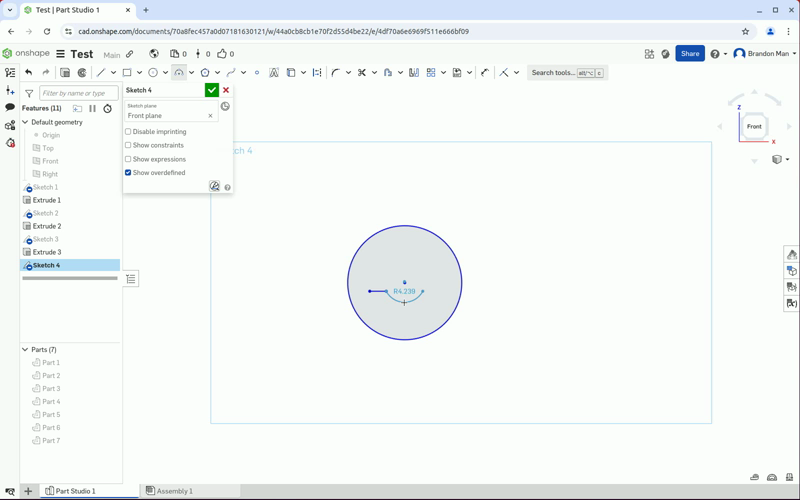
key_up(shift)
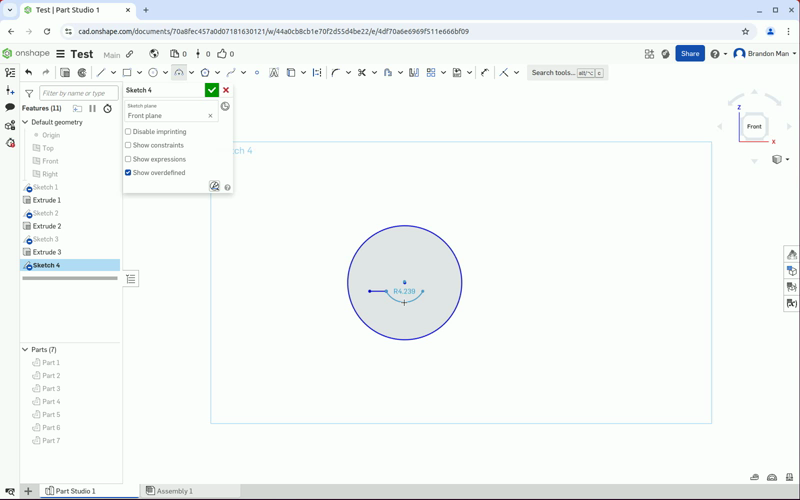
key(esc)
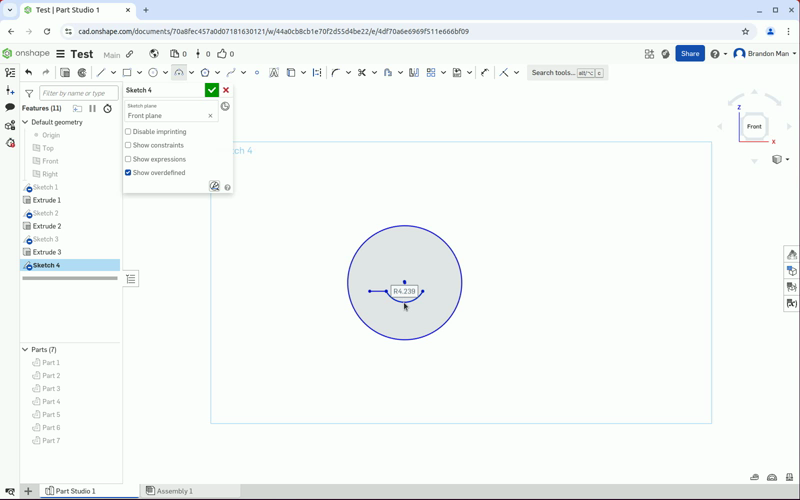
key(l)
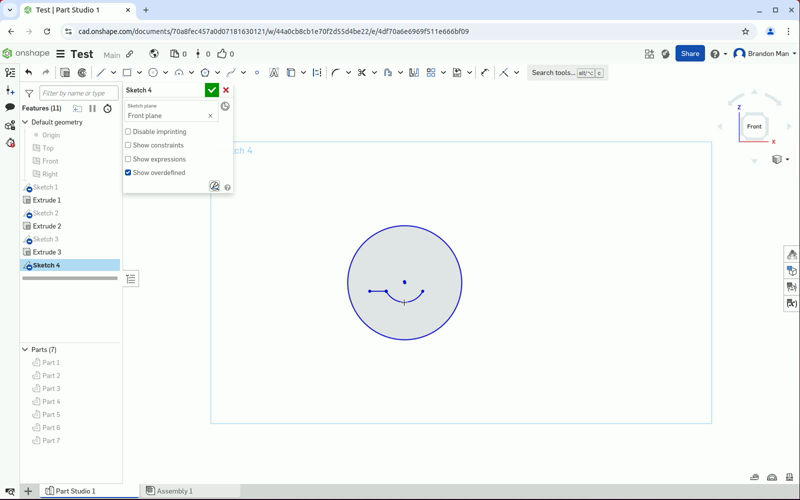
mouse_move(422, 291)
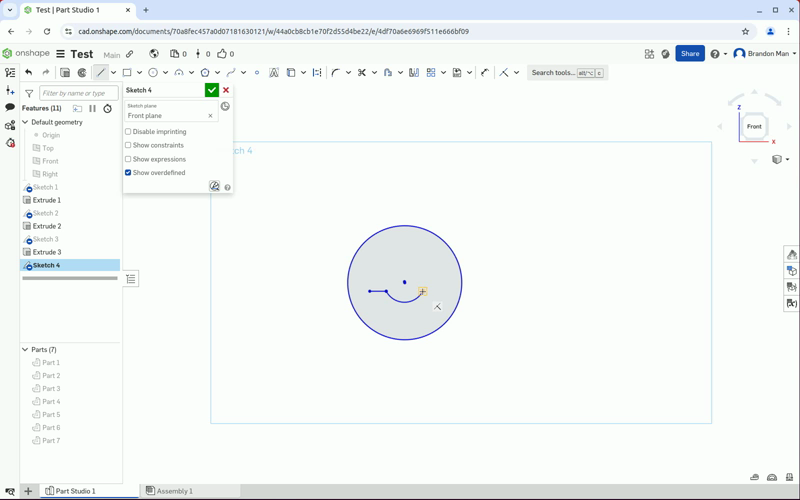
click(422, 291)
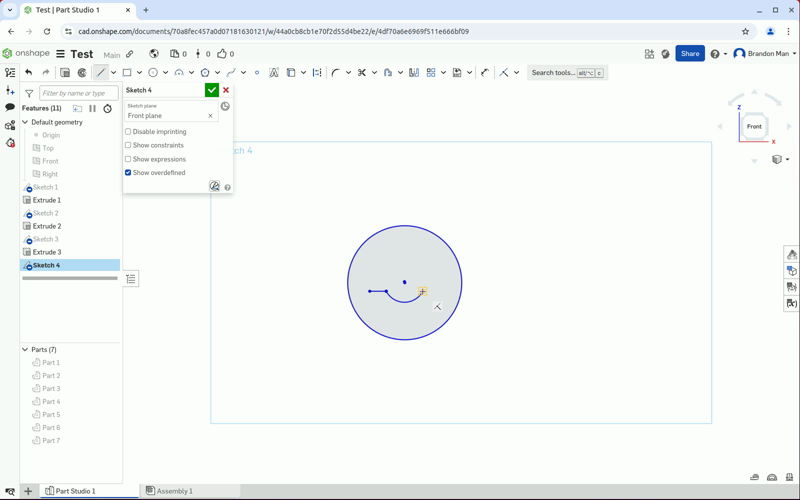
key_down(shift)
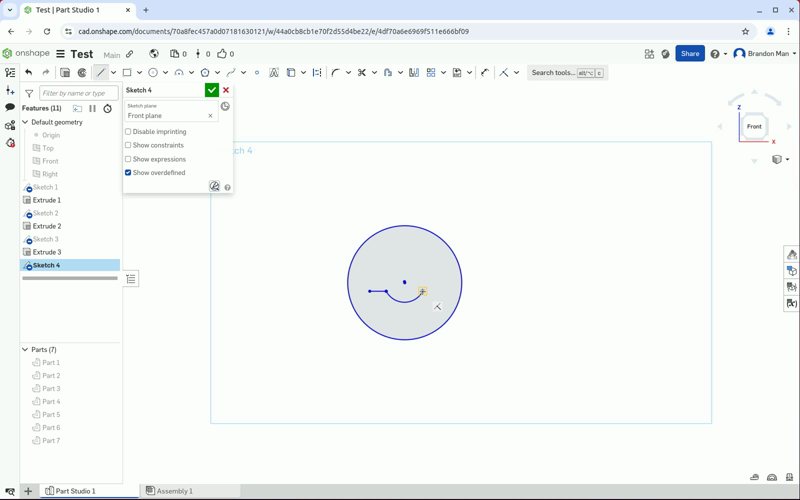
mouse_move(453, 291)
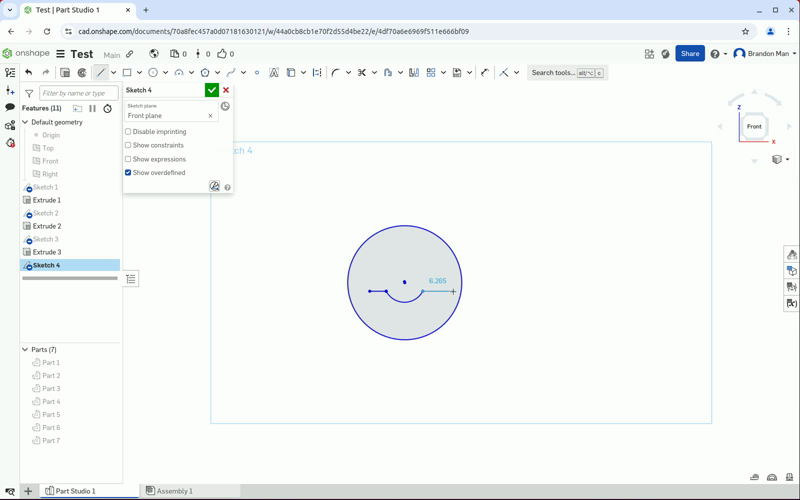
mouse_move(439, 291)
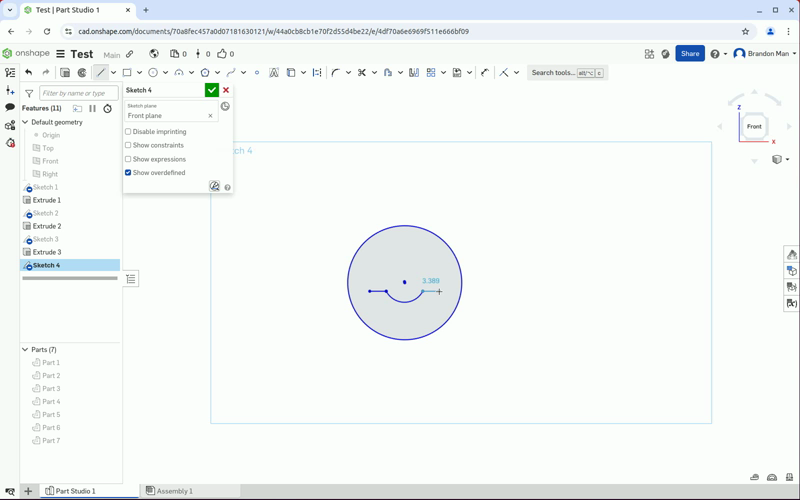
click(439, 291)
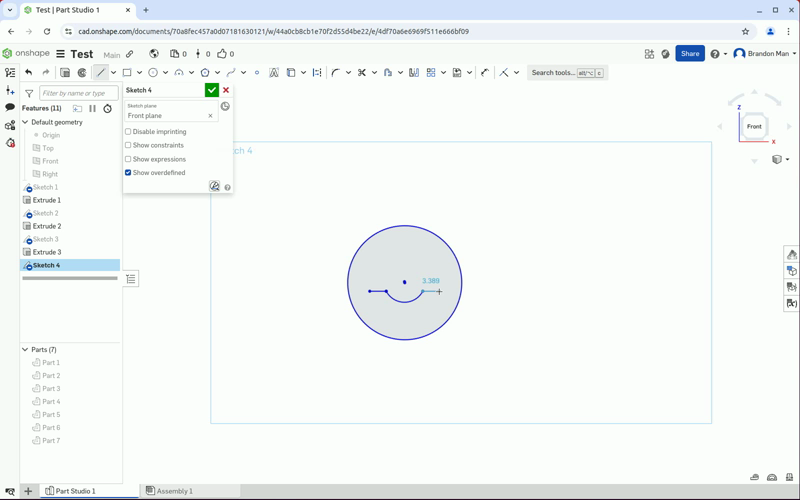
key_up(shift)
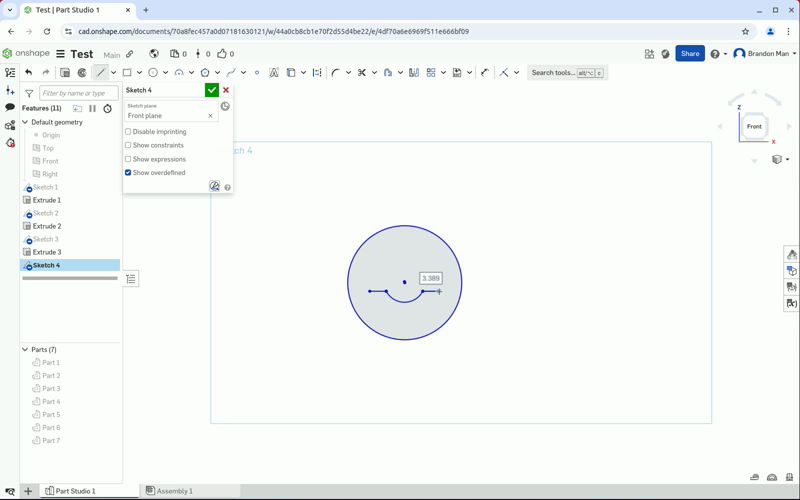
key_down(shift)
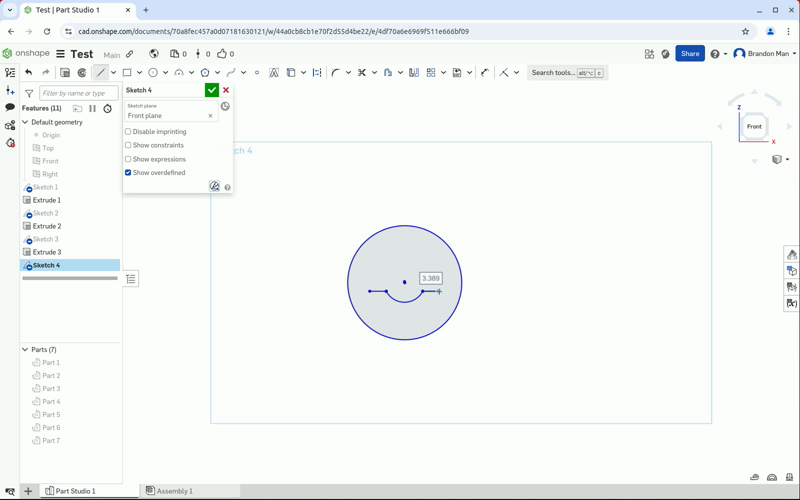
mouse_move(469, 291)
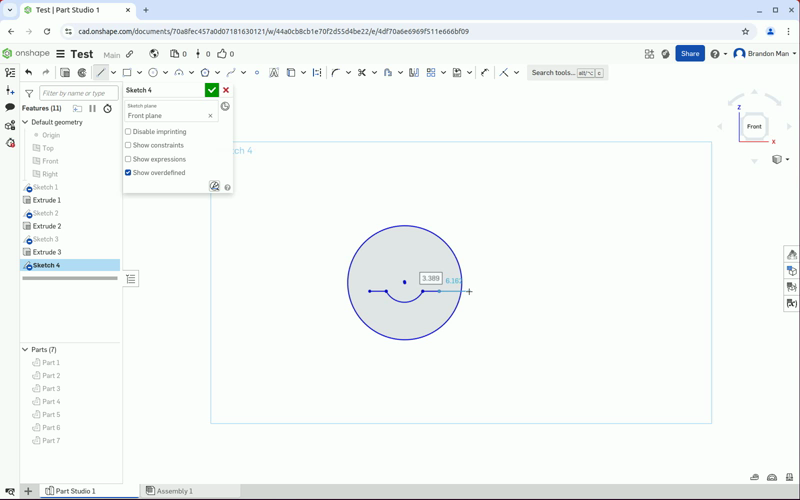
mouse_move(439, 274)
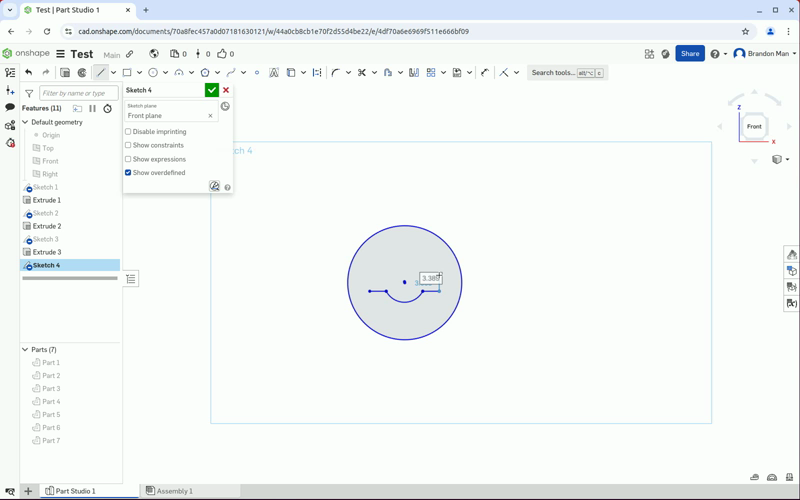
click(439, 274)
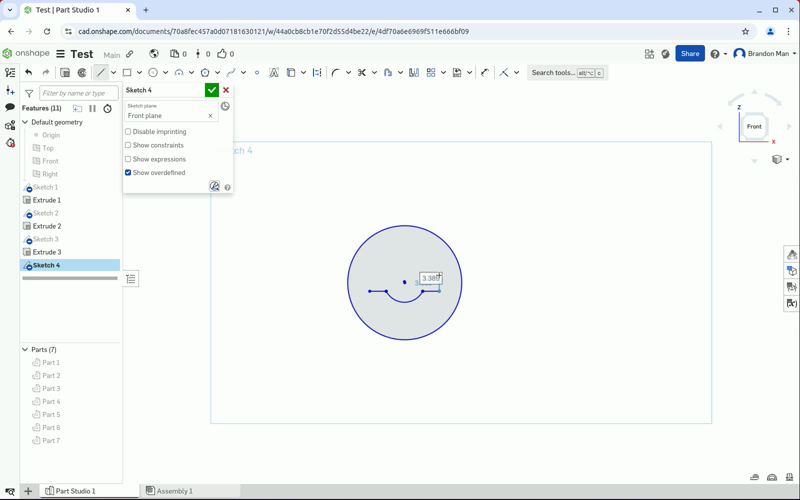
key_up(shift)
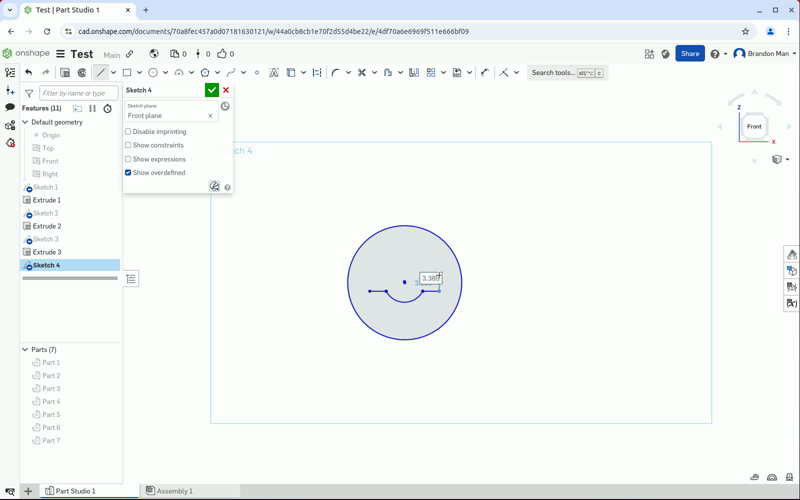
key_down(shift)
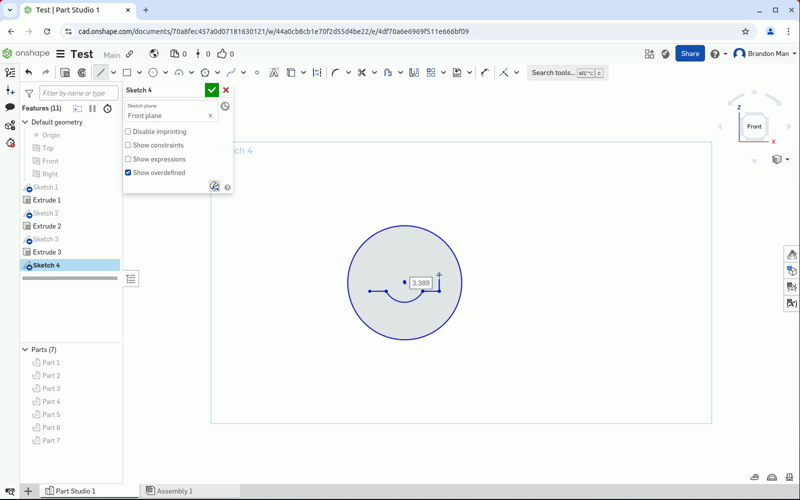
mouse_move(469, 274)
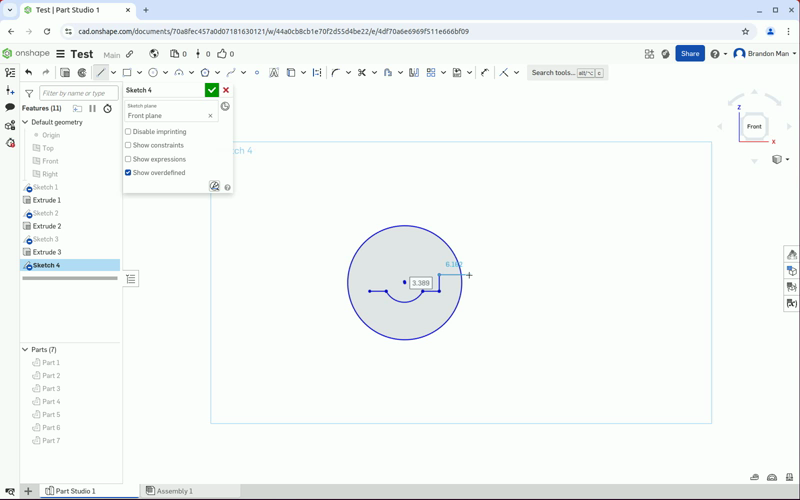
mouse_move(422, 274)
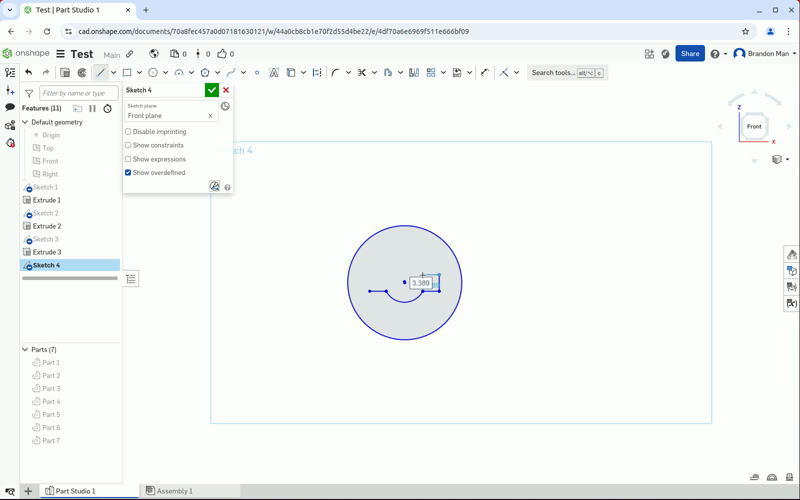
click(422, 274)
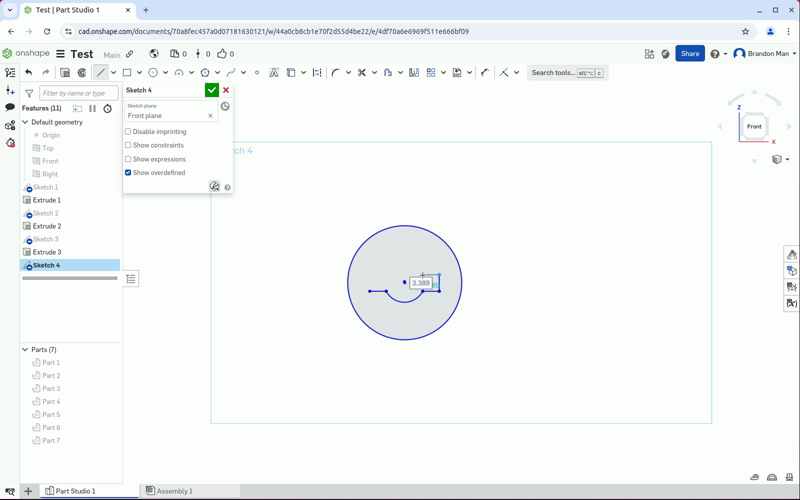
key_up(shift)
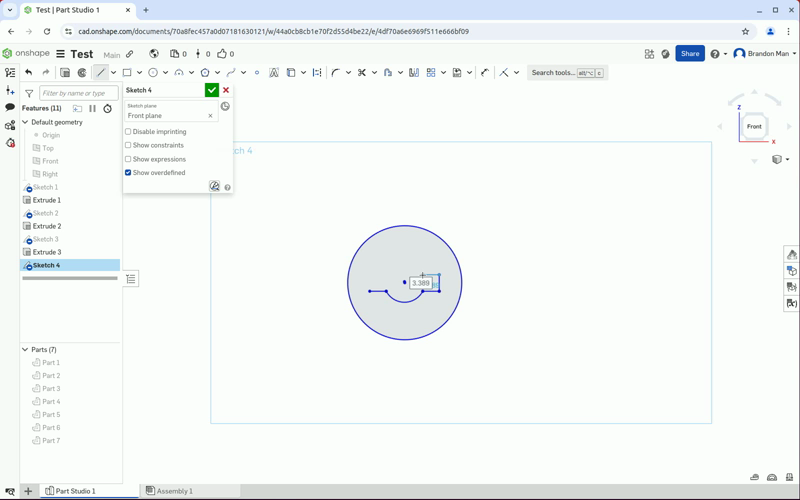
key(esc)
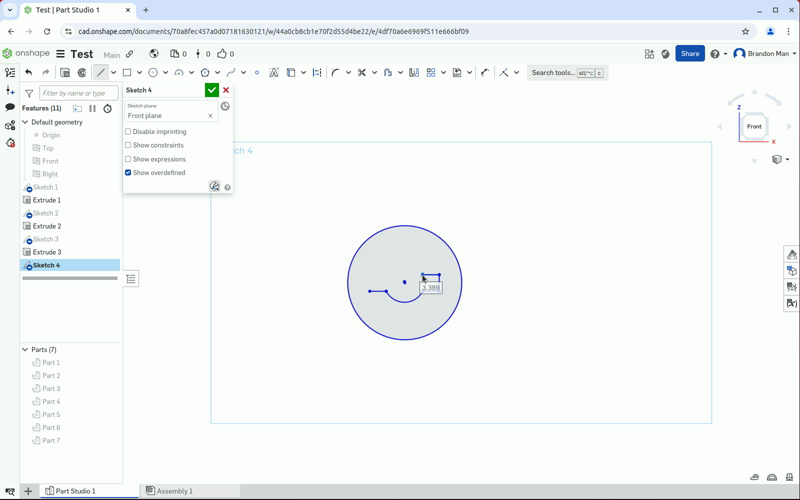
key(a)
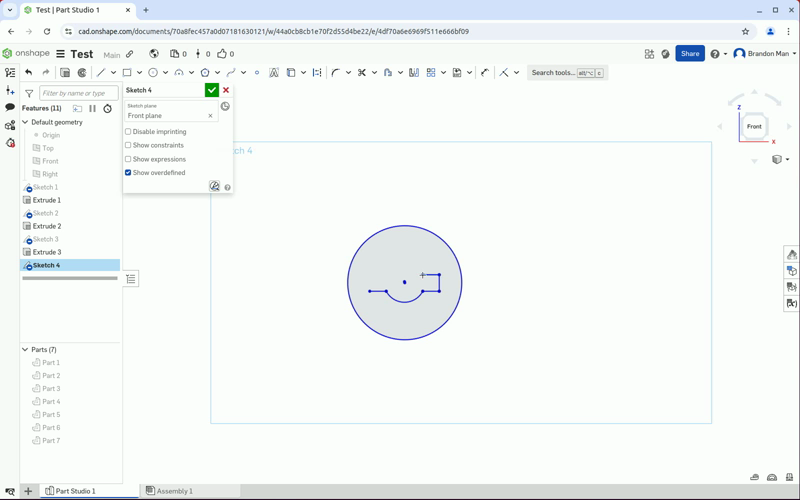
mouse_move(422, 274)
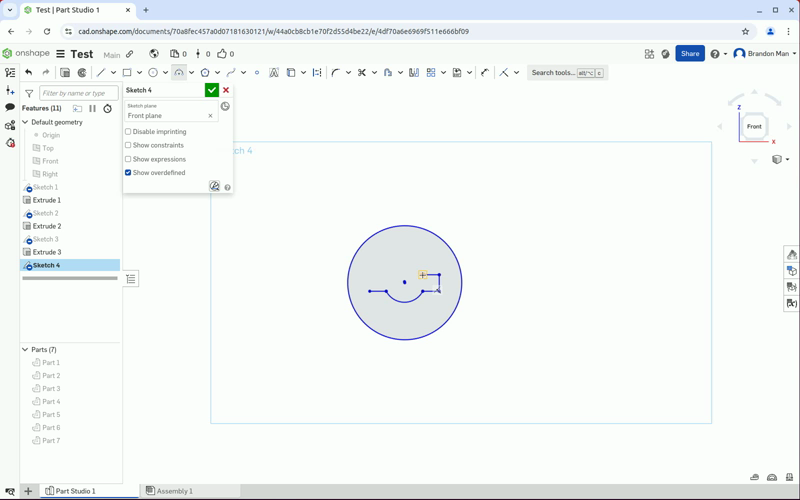
click(422, 274)
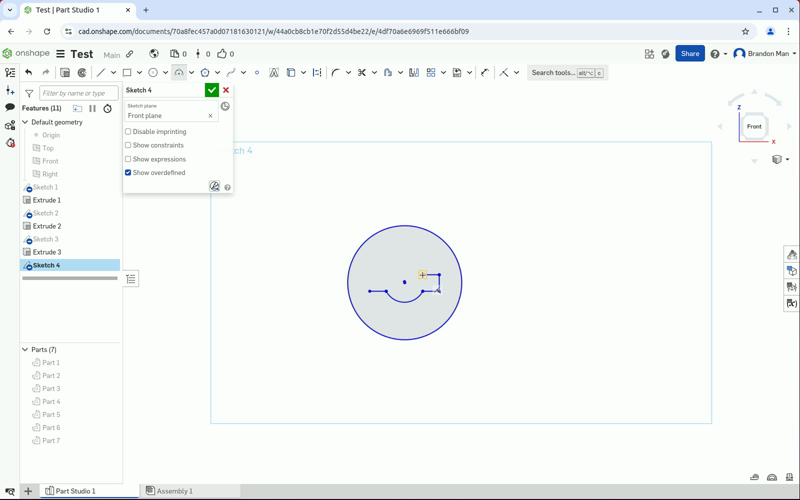
key_down(shift)
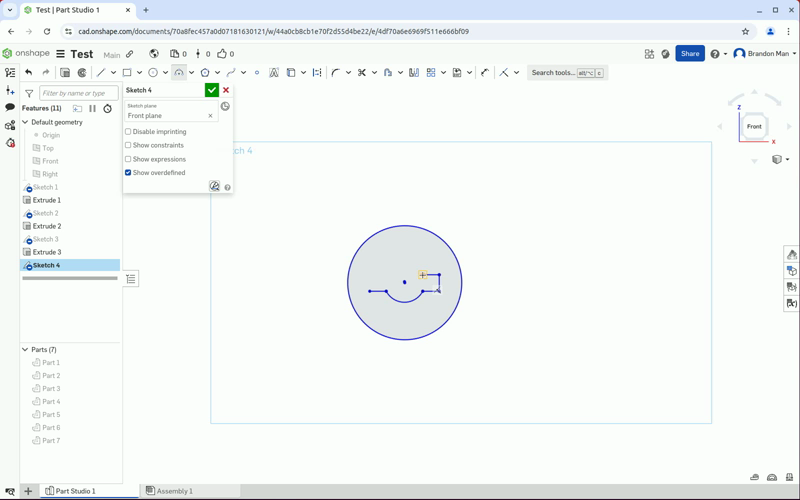
mouse_move(386, 274)
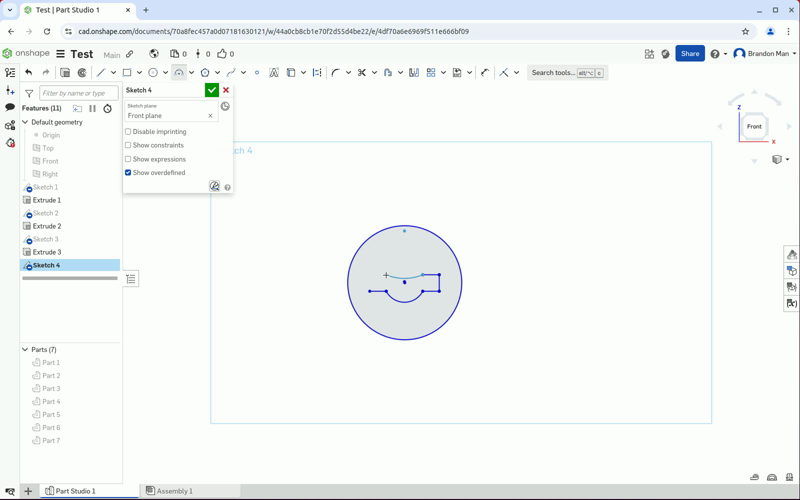
click(386, 274)
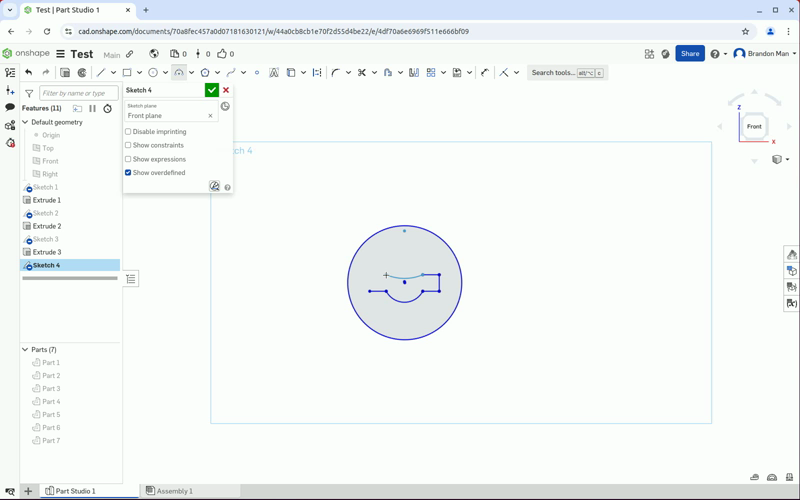
mouse_move(404, 263)
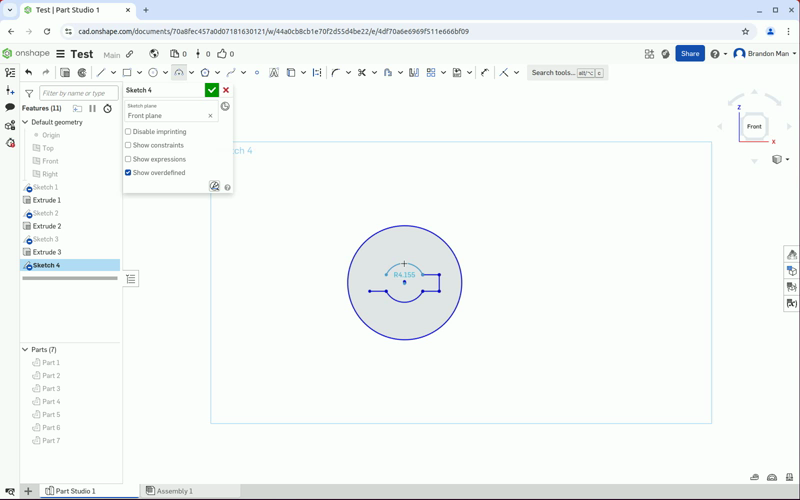
click(404, 263)
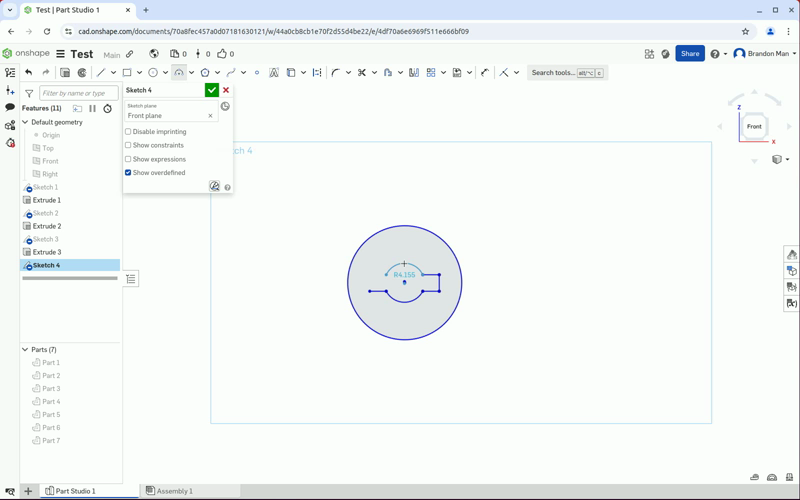
key_up(shift)
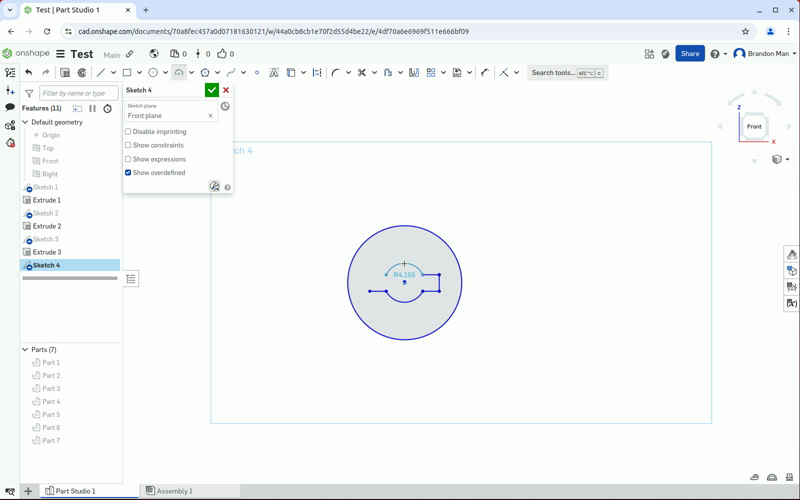
key(esc)
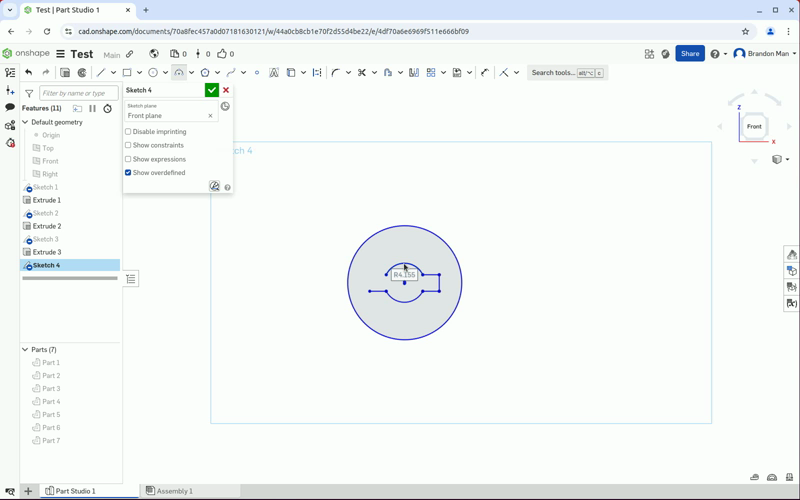
key(l)
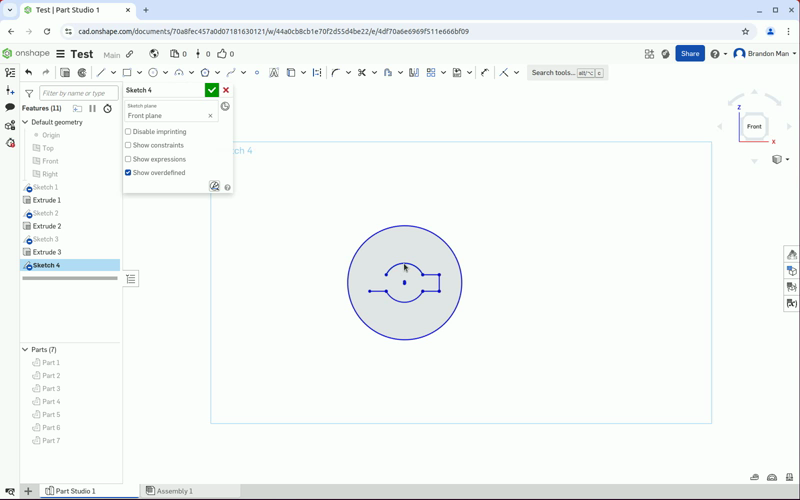
mouse_move(386, 274)
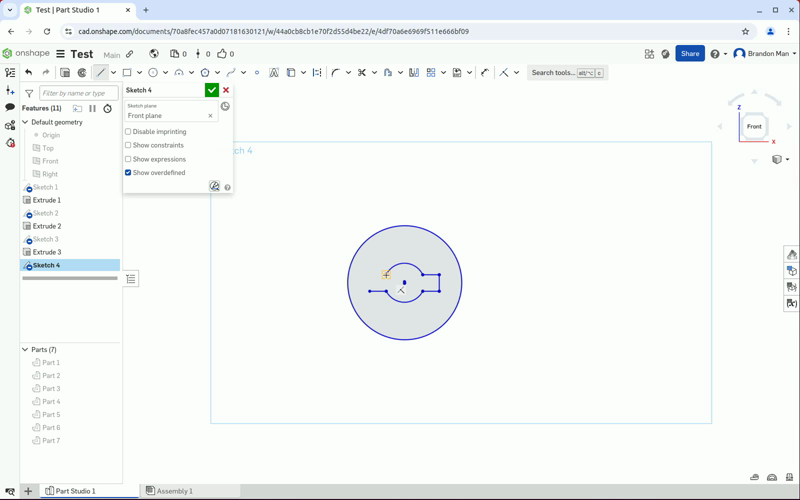
click(386, 274)
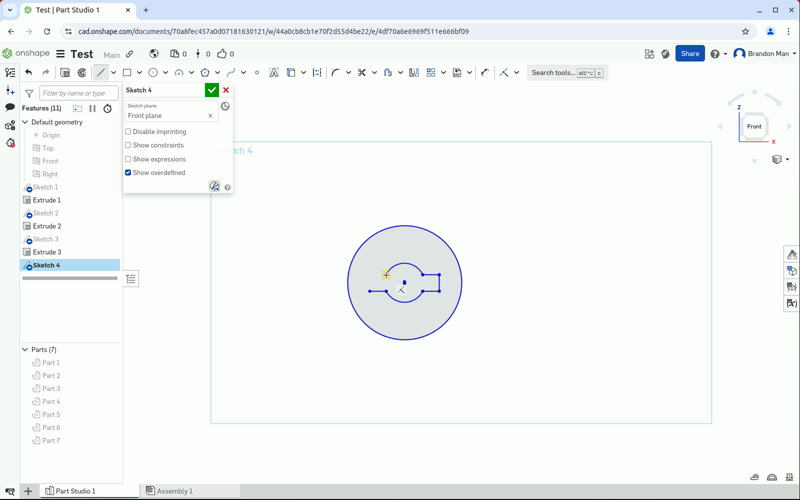
key_down(shift)
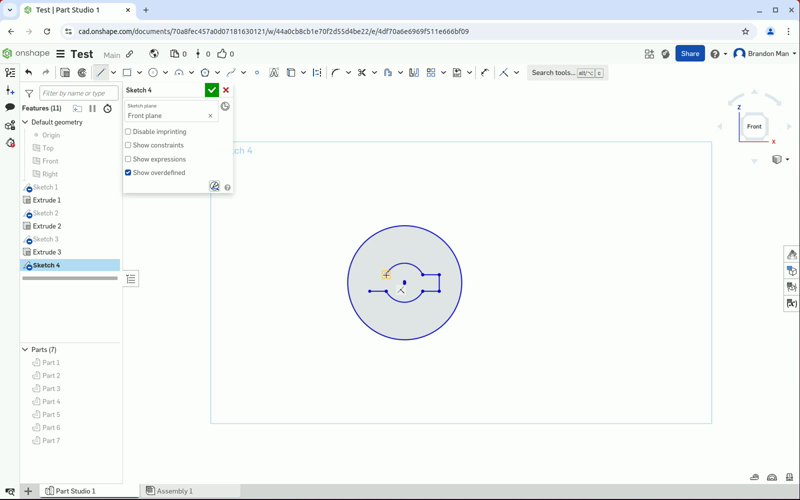
mouse_move(416, 274)
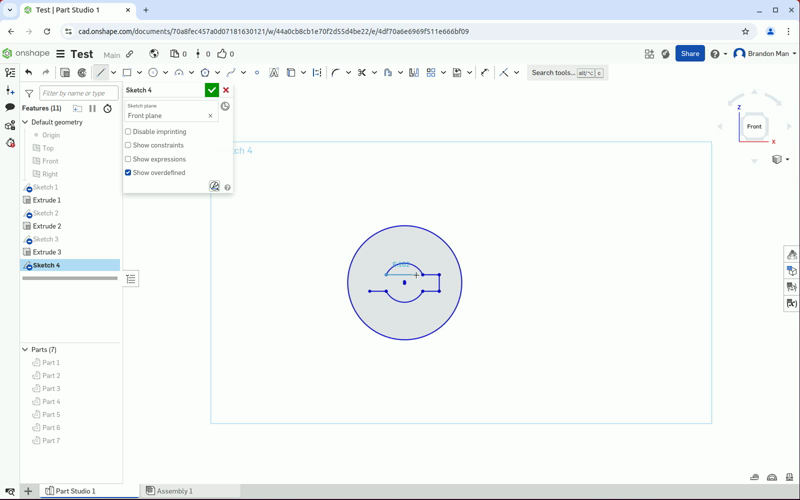
mouse_move(369, 274)
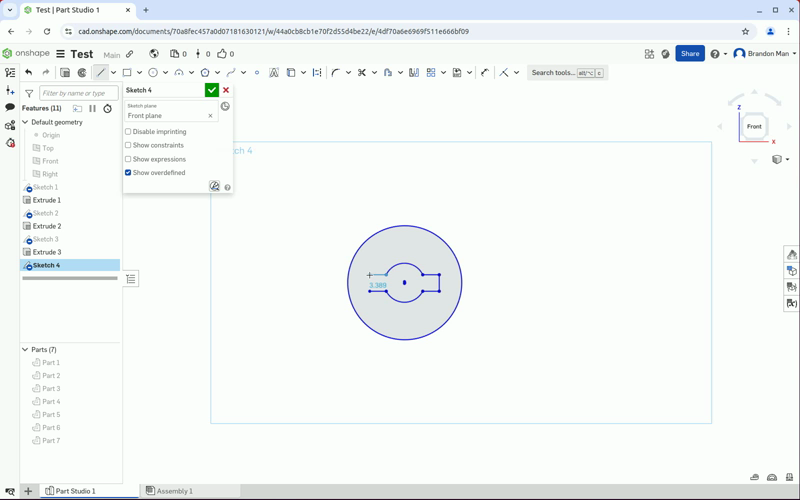
click(369, 274)
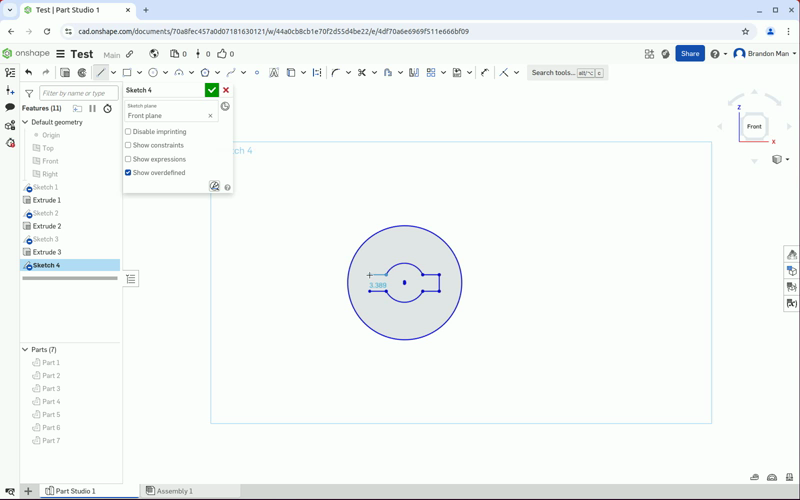
key_up(shift)
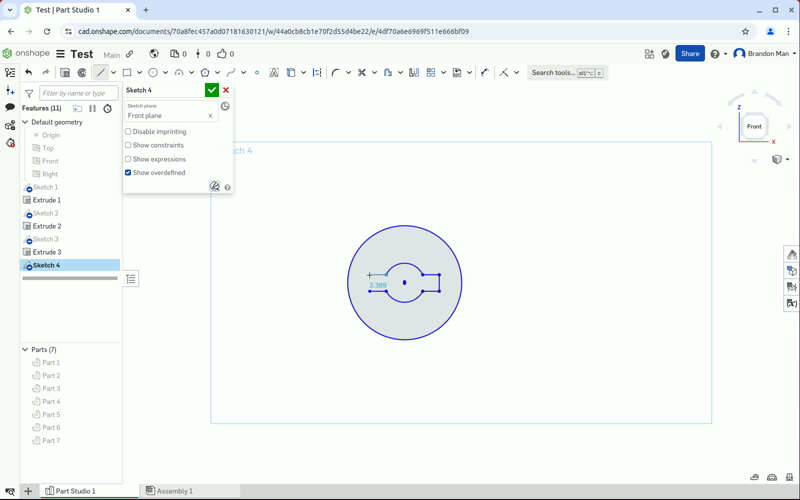
mouse_move(399, 274)
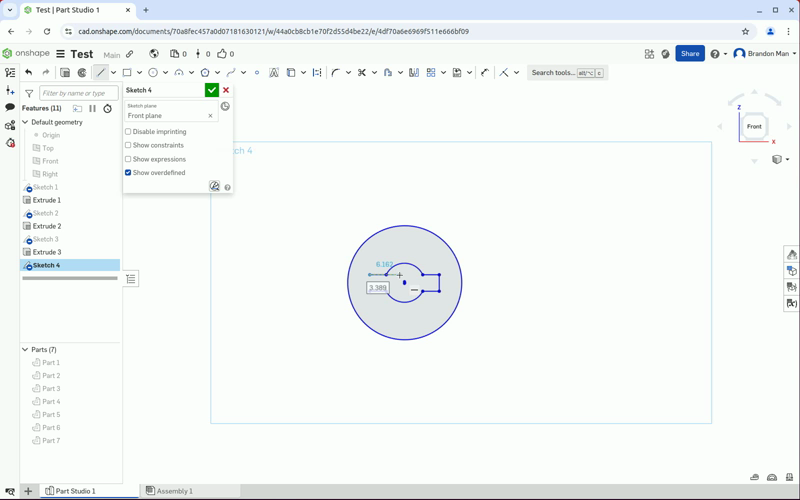
key_down(shift)
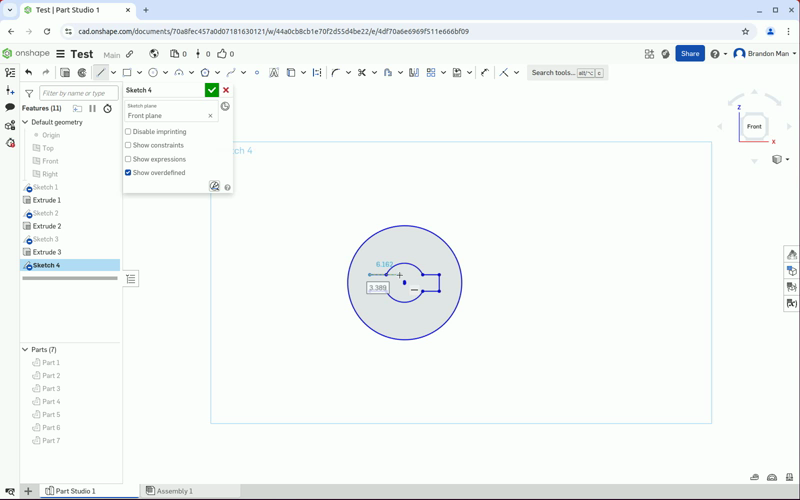
mouse_move(369, 291)
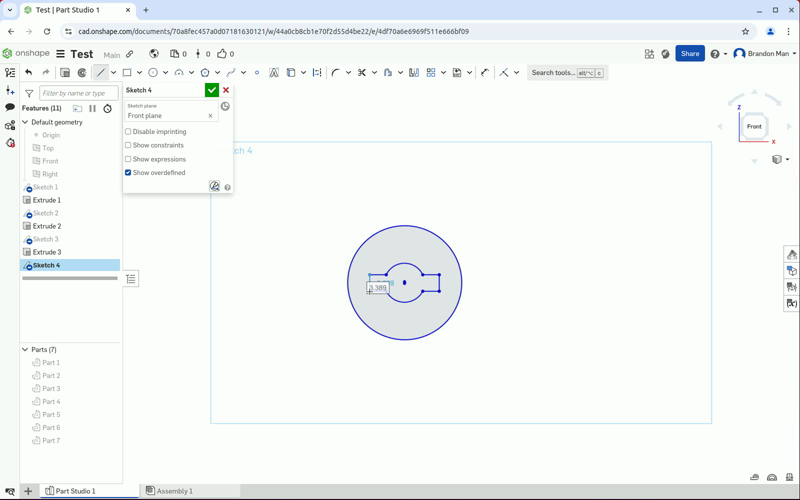
key_up(shift)
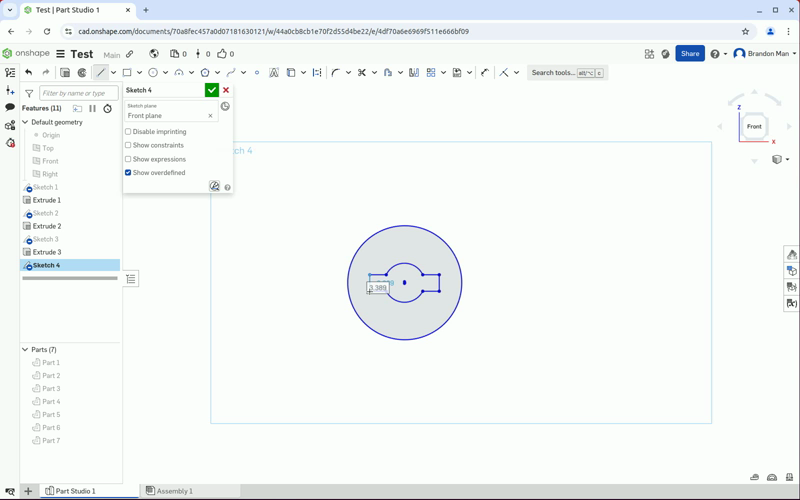
click(369, 291)
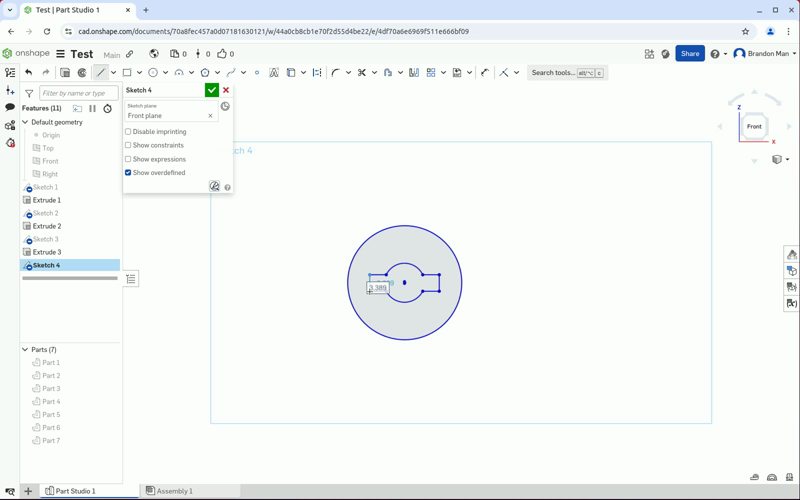
key(esc)
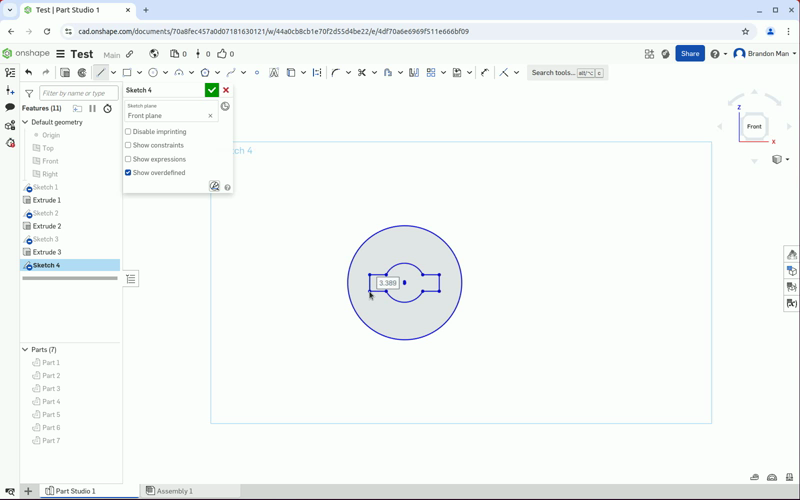
mouse_move(417, 236)
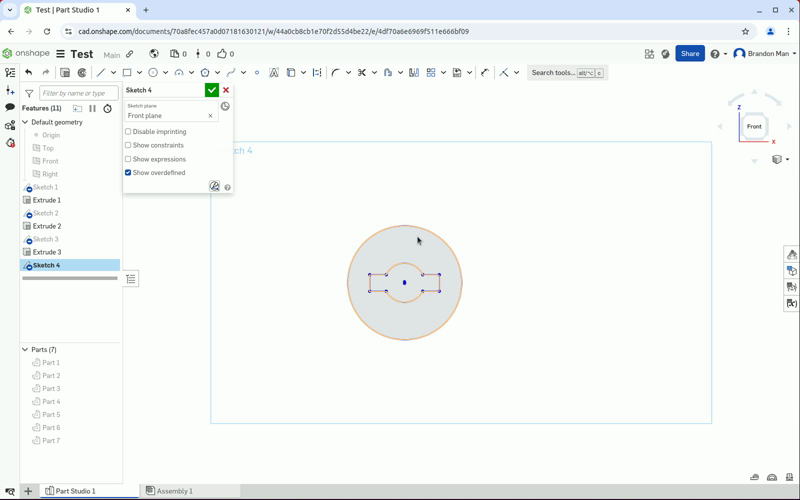
click(417, 236)
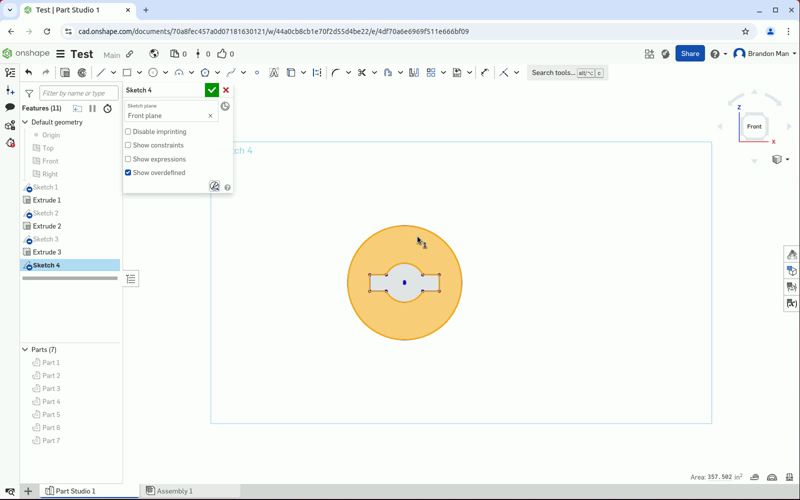
mouse_move(73, 352)
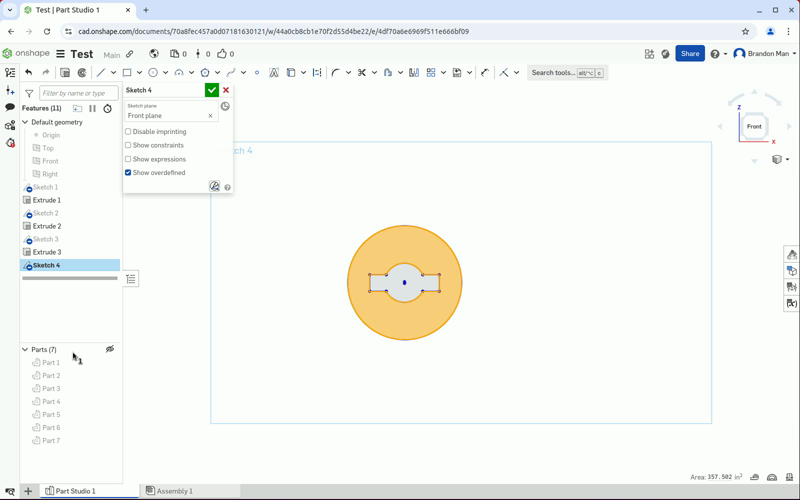
key(shift+y)
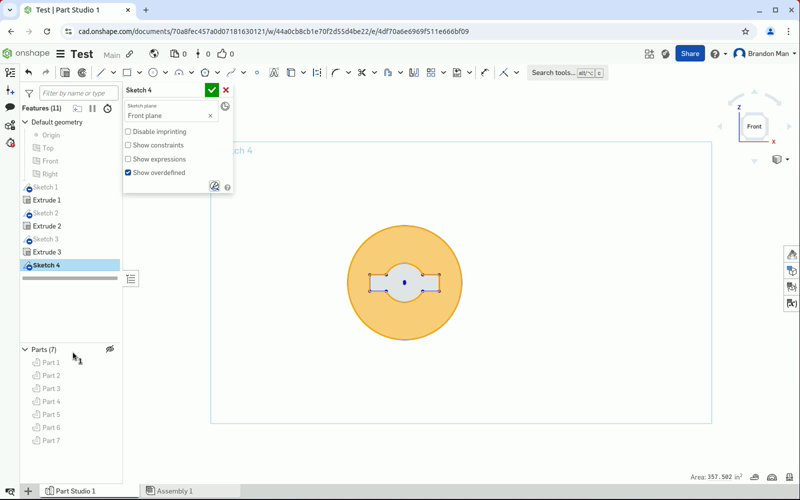
key(shift+e)
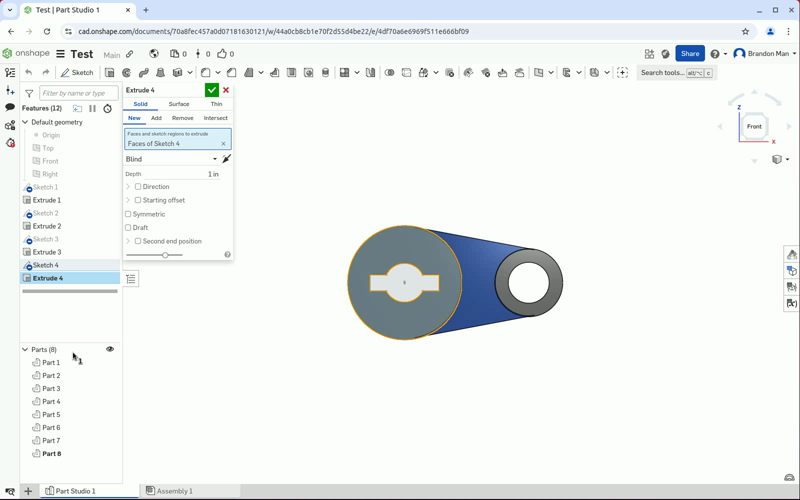
mouse_move(143, 106)
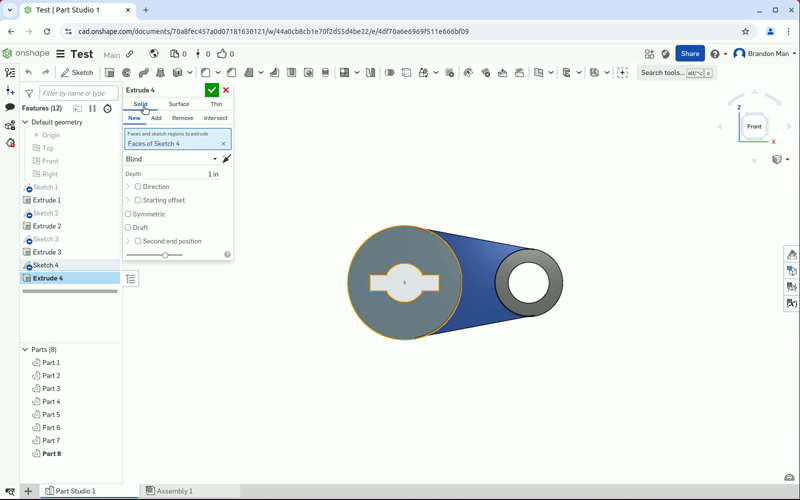
click(143, 106)
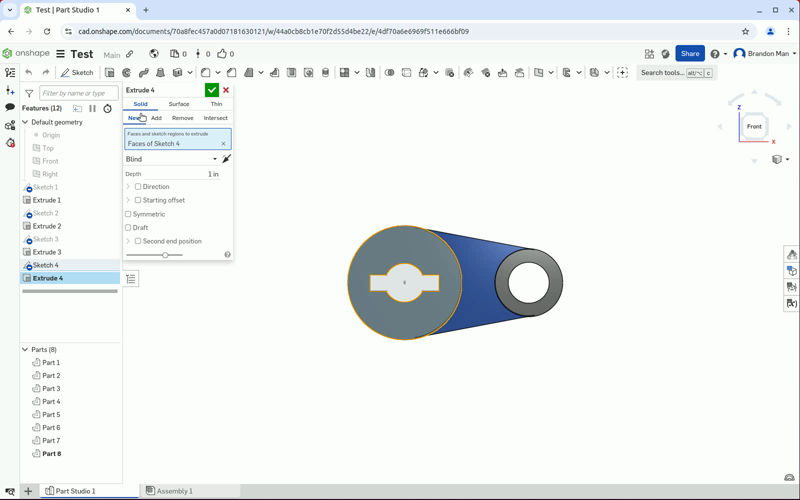
mouse_move(137, 120)
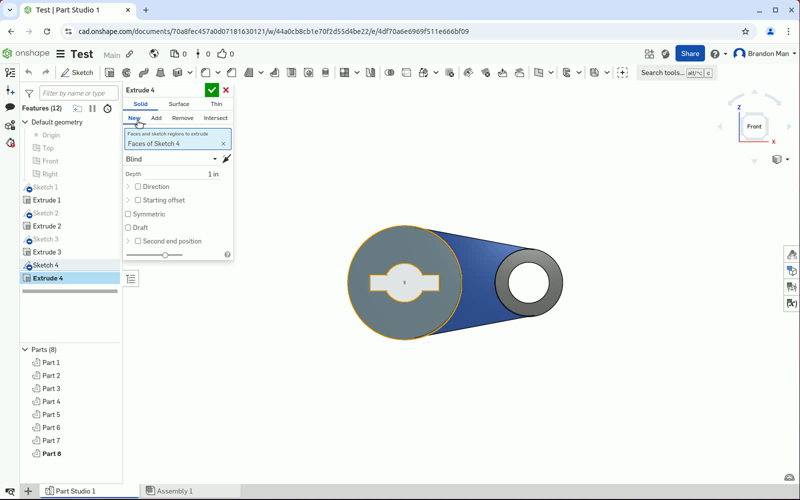
click(137, 120)
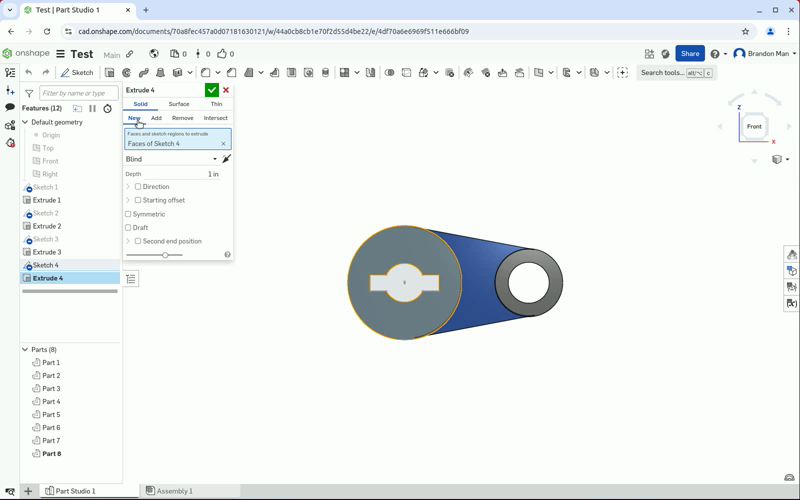
key(tab, 4)
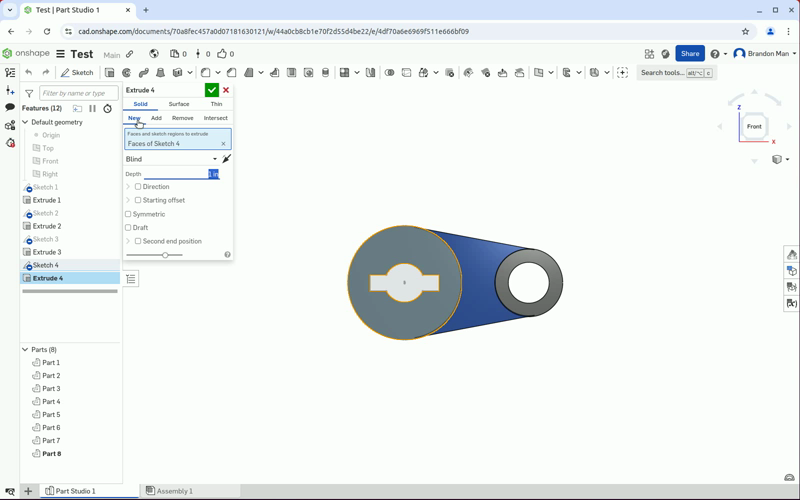
text(-3.611)
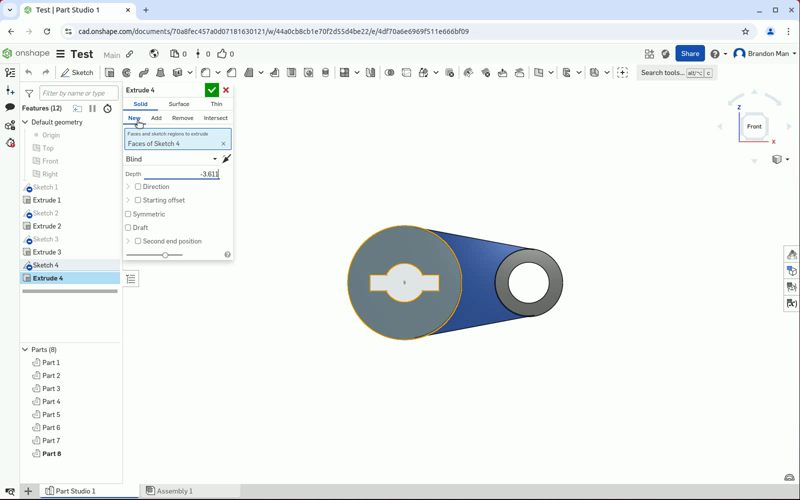
key(enter)
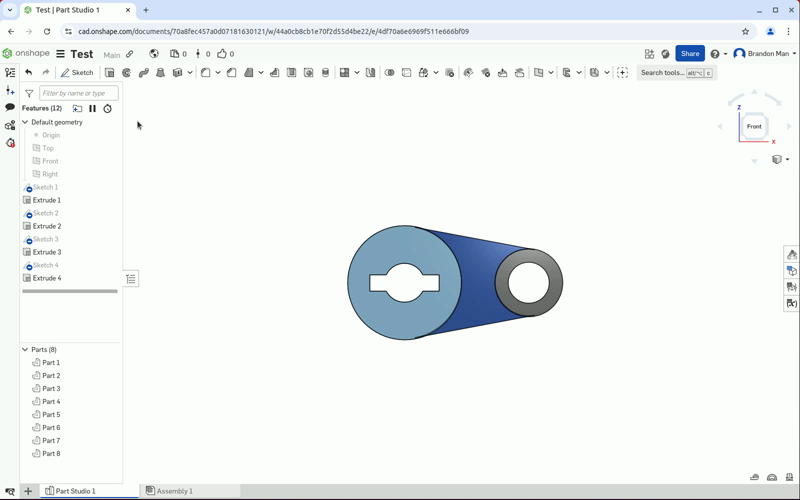
key(shift+h)
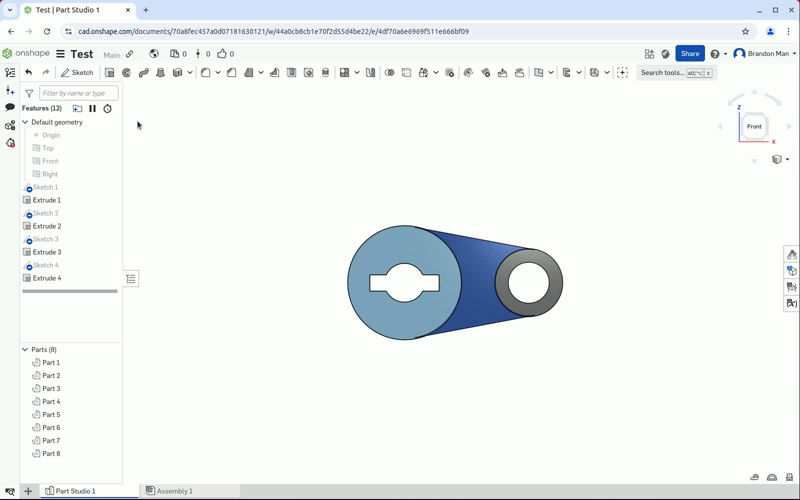
key(shift+h)
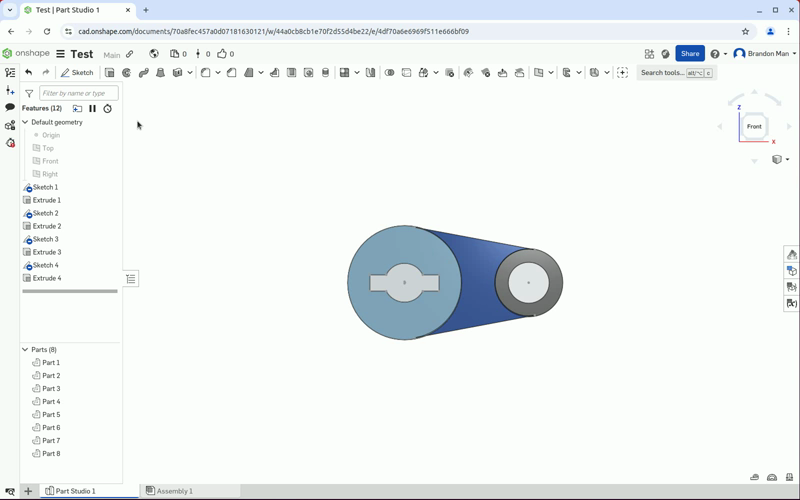
key(shift+7)
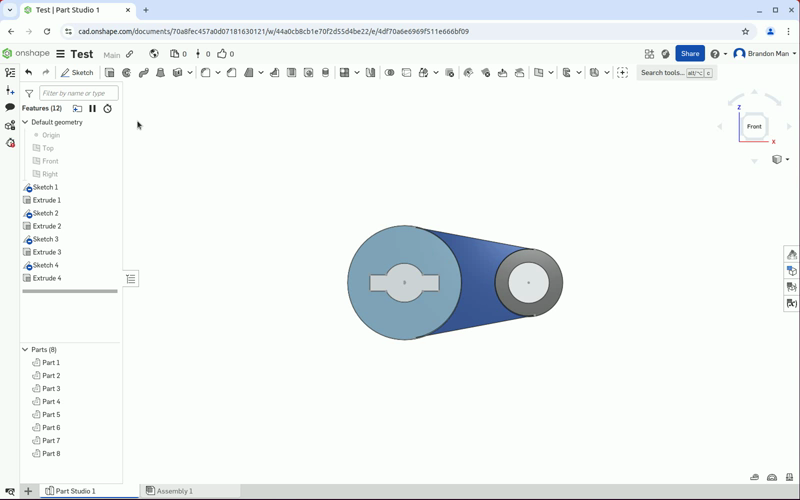
key(left, 2)
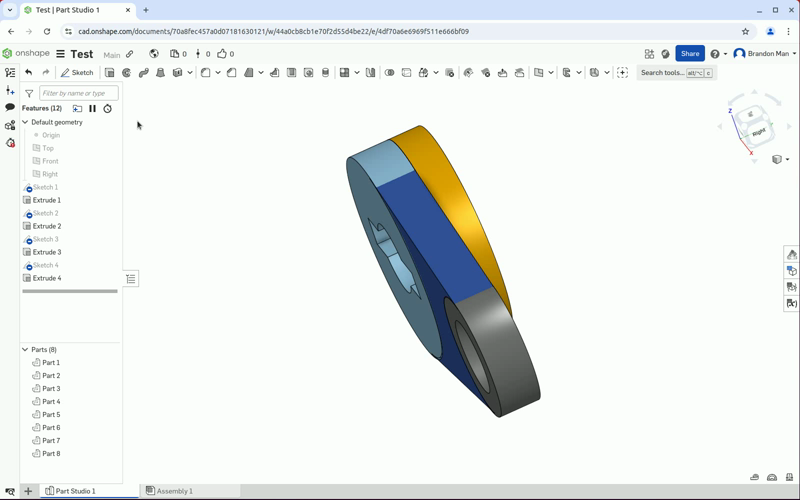
key(down, 2)
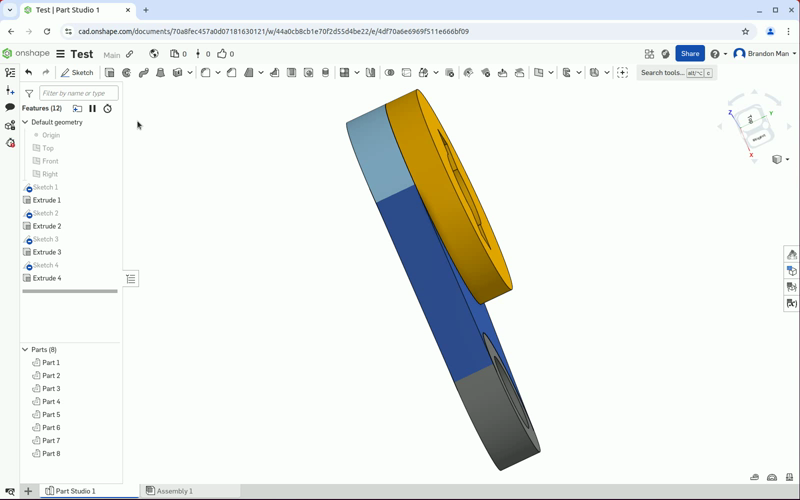
key(up, 2)
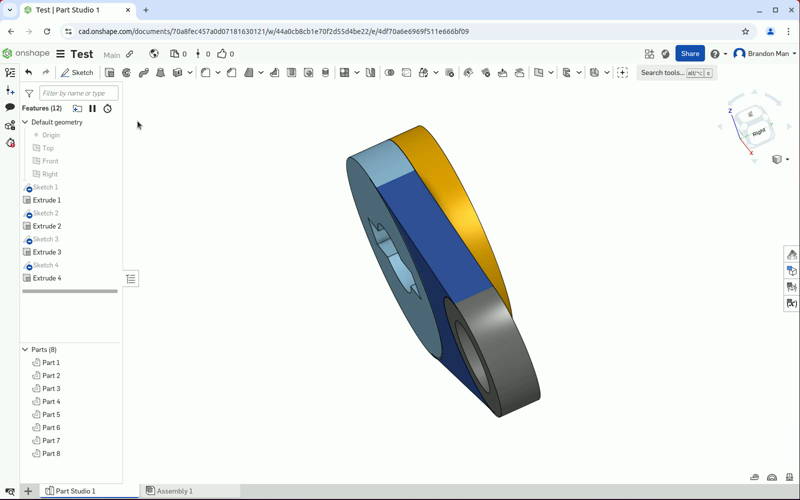
key(right, 2)
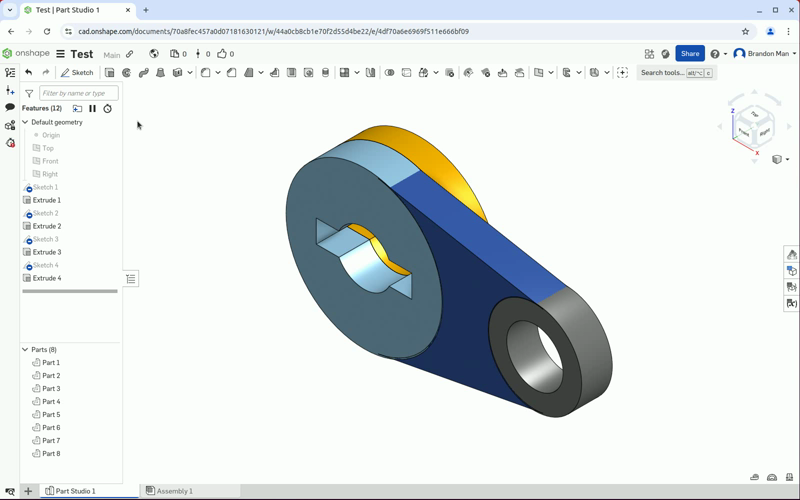
mouse_move(73, 189)
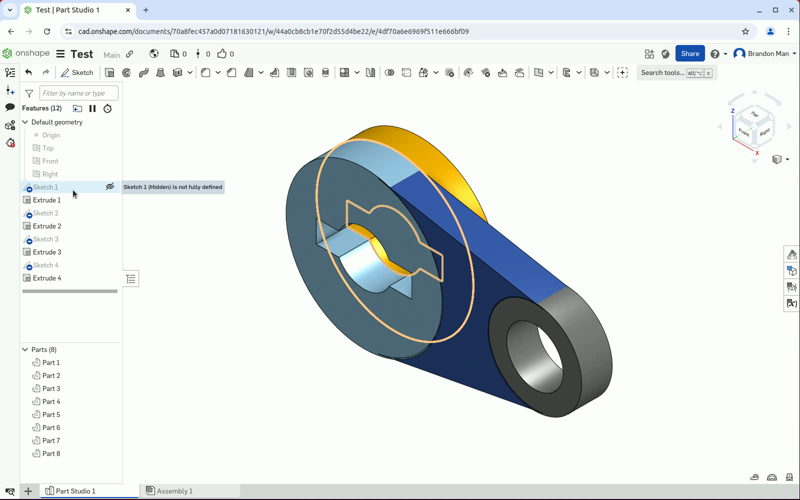
click(73, 189)